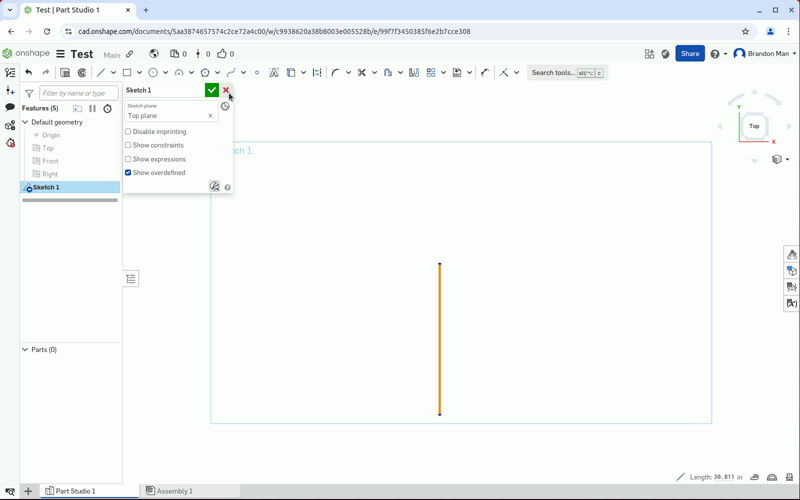
key(shift+h)
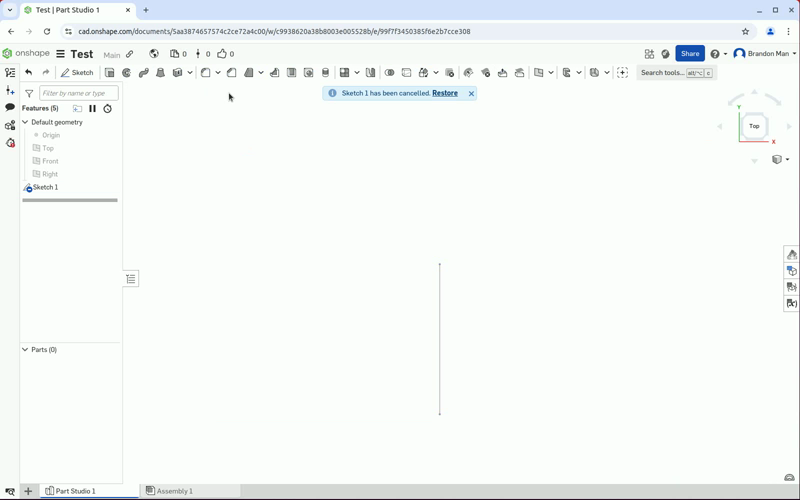
key(shift+s)
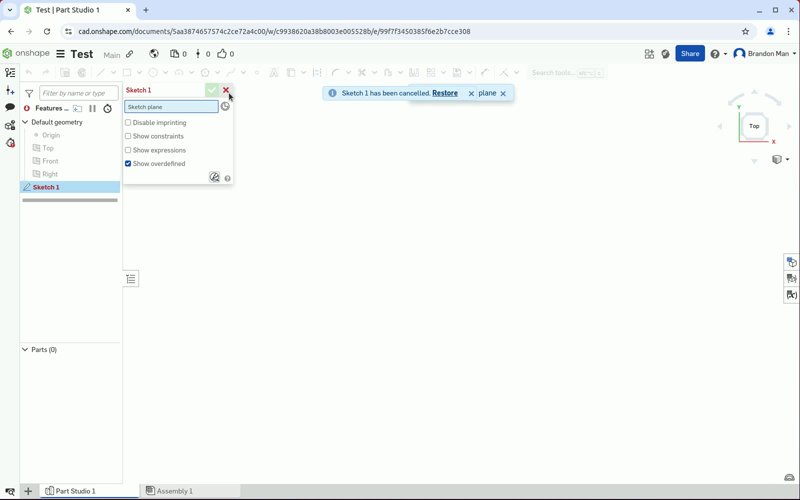
mouse_move(73, 150)
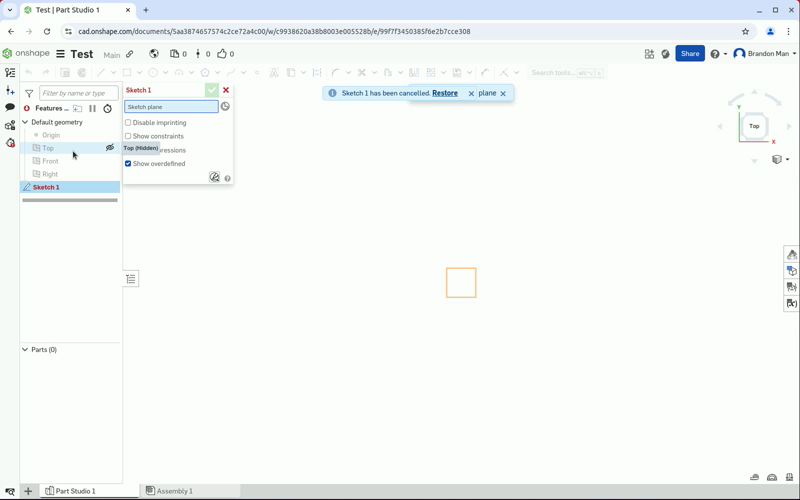
click(73, 150)
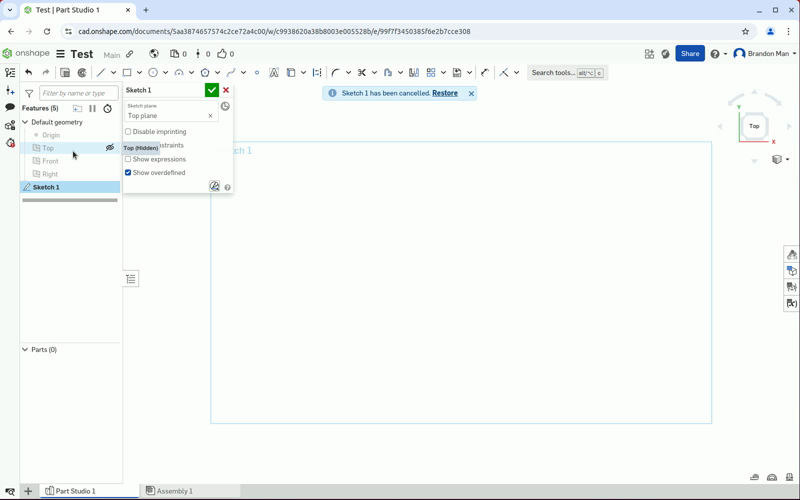
mouse_move(73, 352)
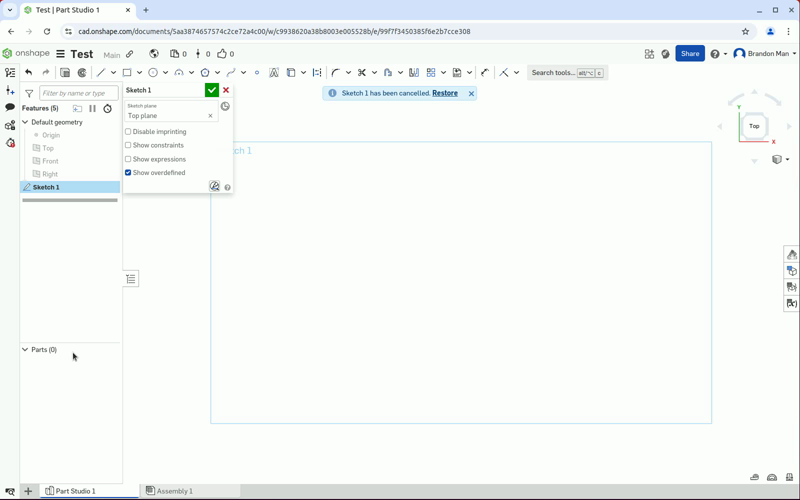
key(y)
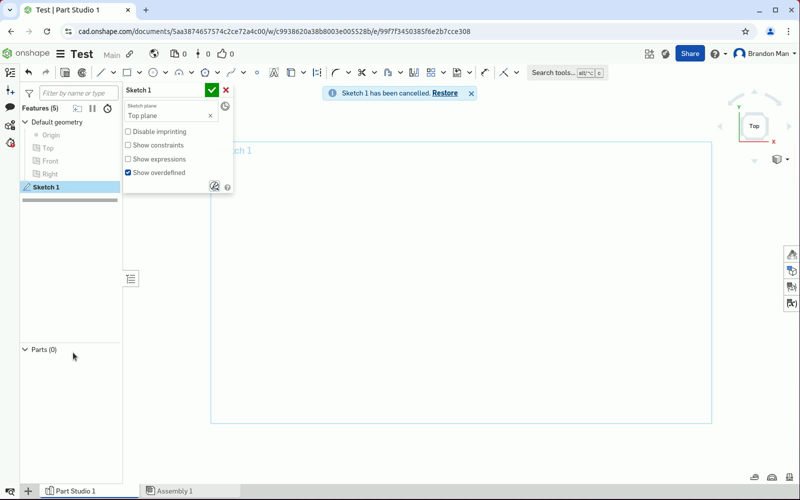
key(c)
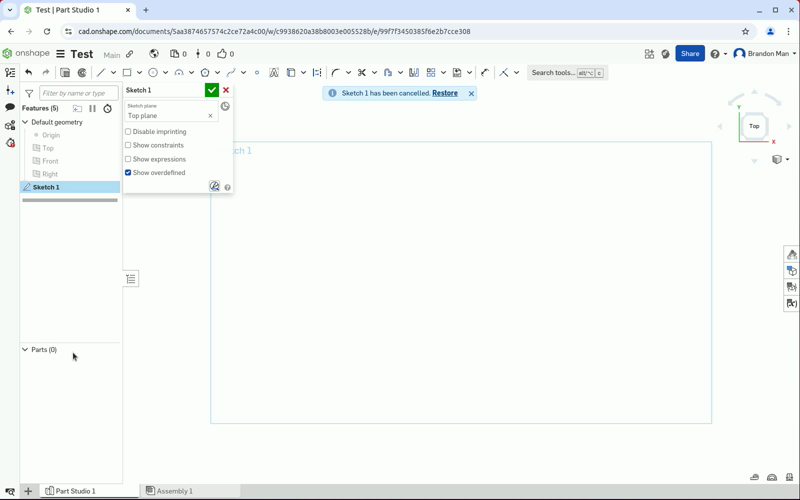
key_down(shift)
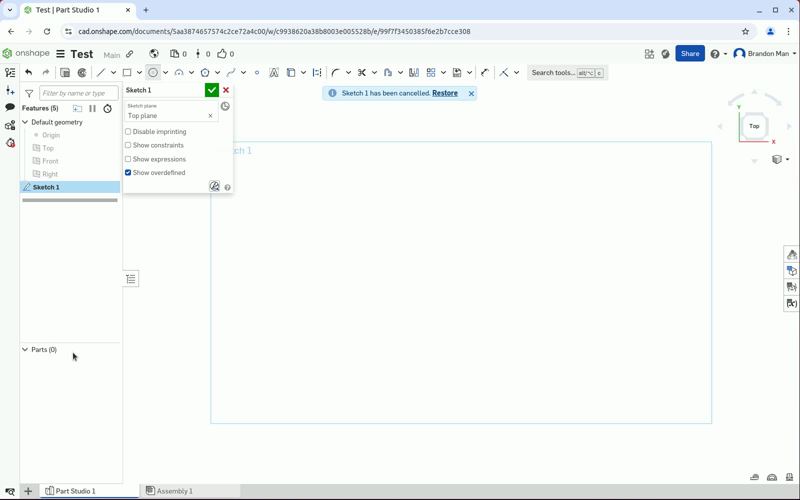
mouse_move(461, 282)
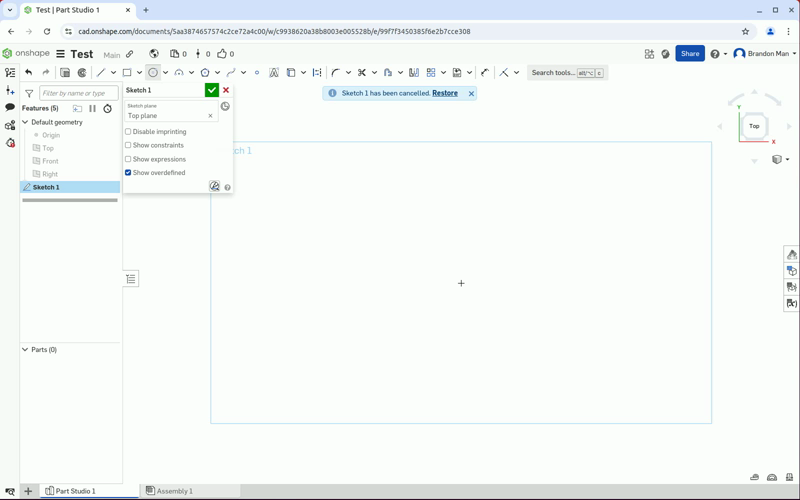
click(461, 282)
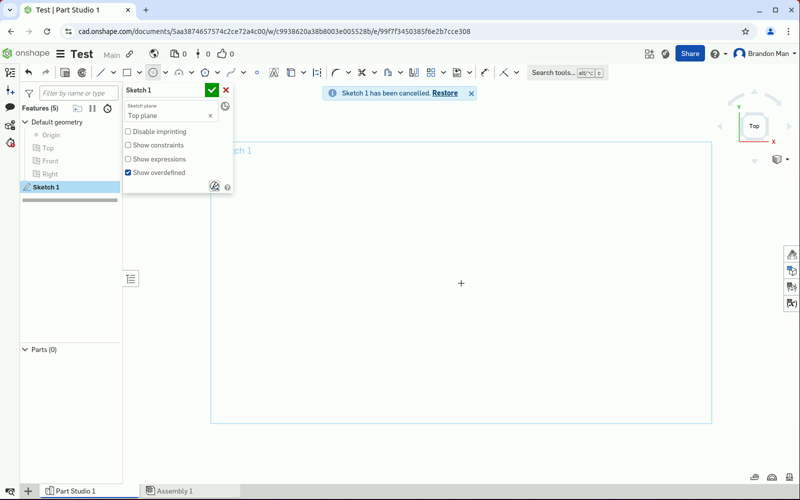
key_up(shift)
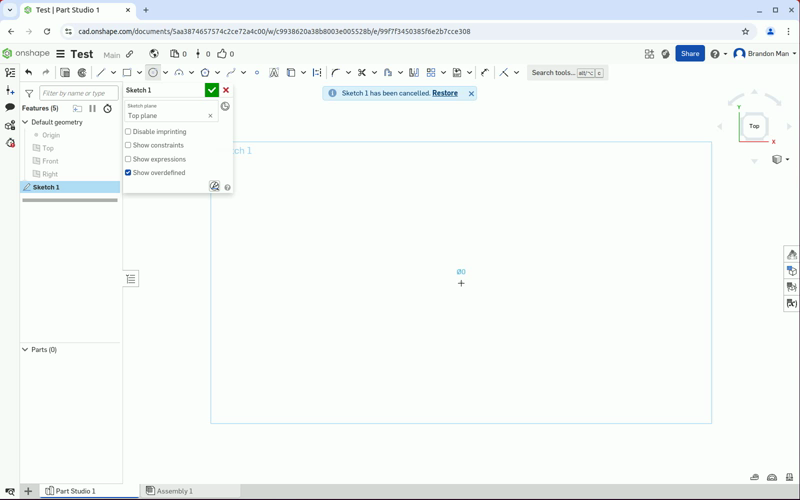
mouse_move(541, 282)
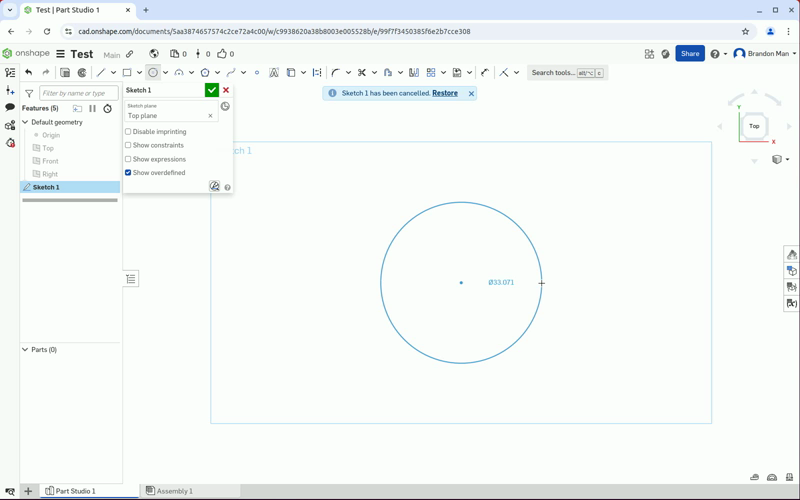
click(541, 282)
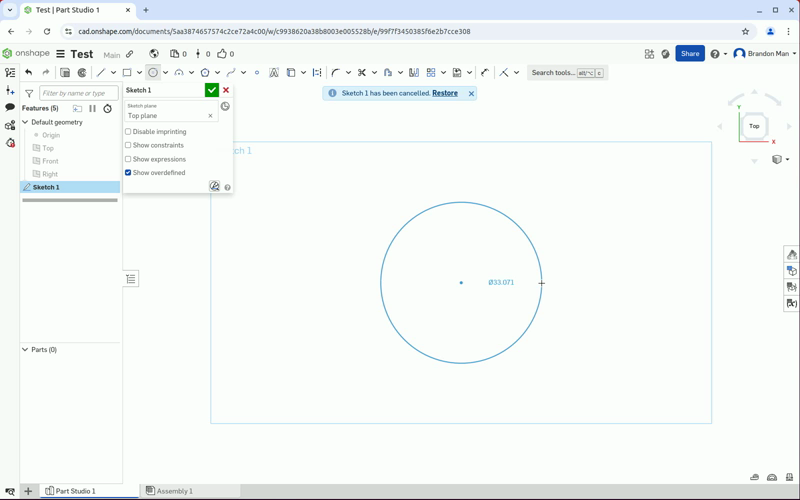
key(esc)
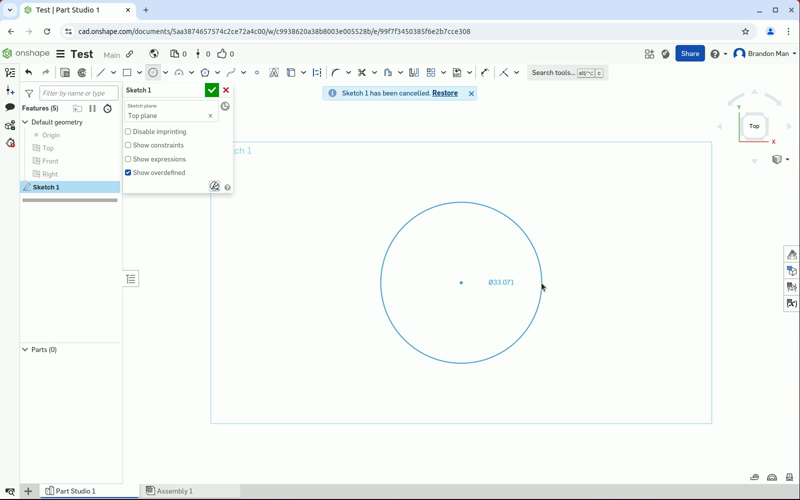
key(c)
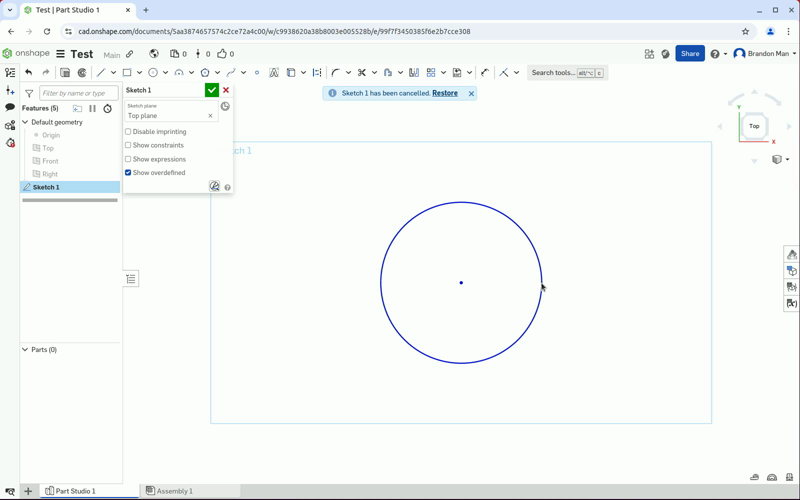
key_down(shift)
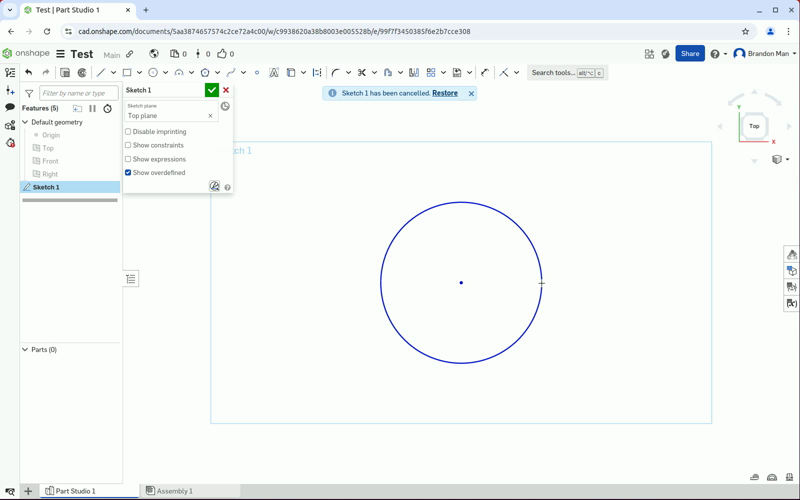
mouse_move(461, 282)
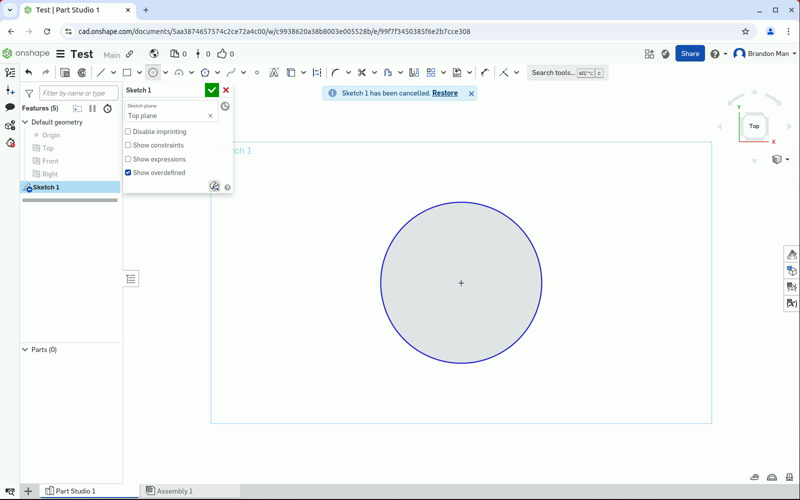
click(461, 282)
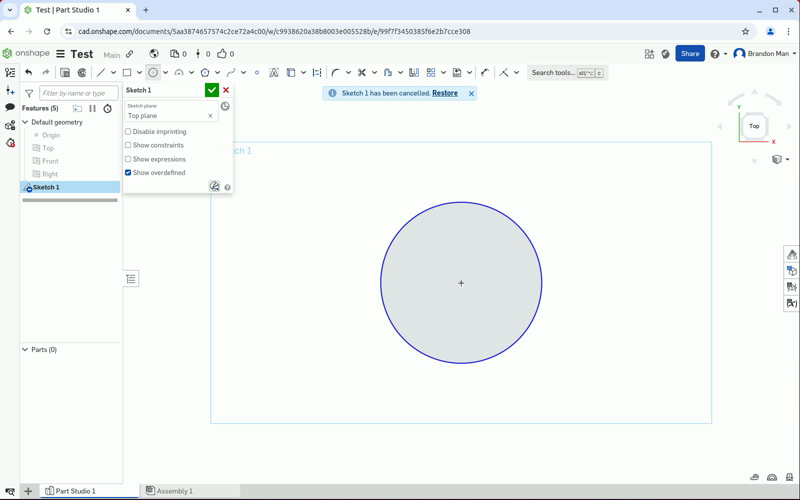
key_up(shift)
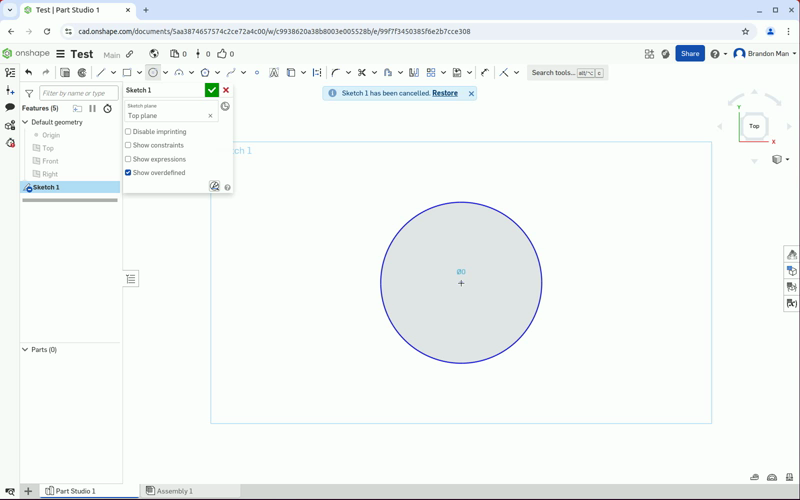
mouse_move(528, 282)
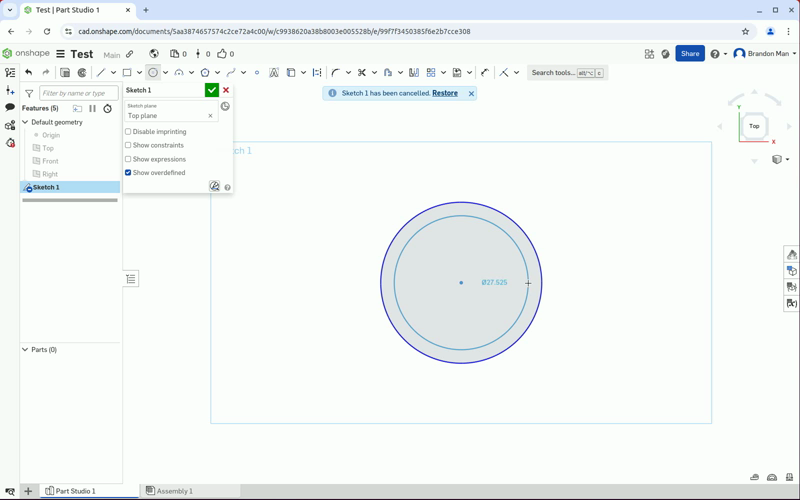
click(528, 282)
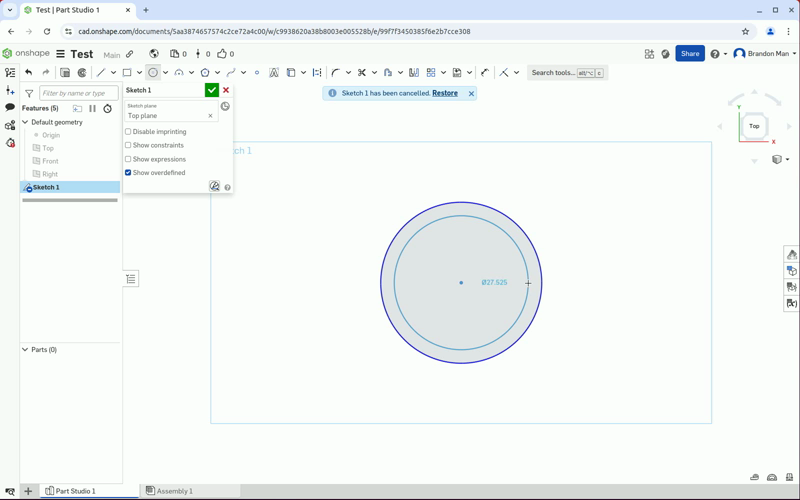
key(esc)
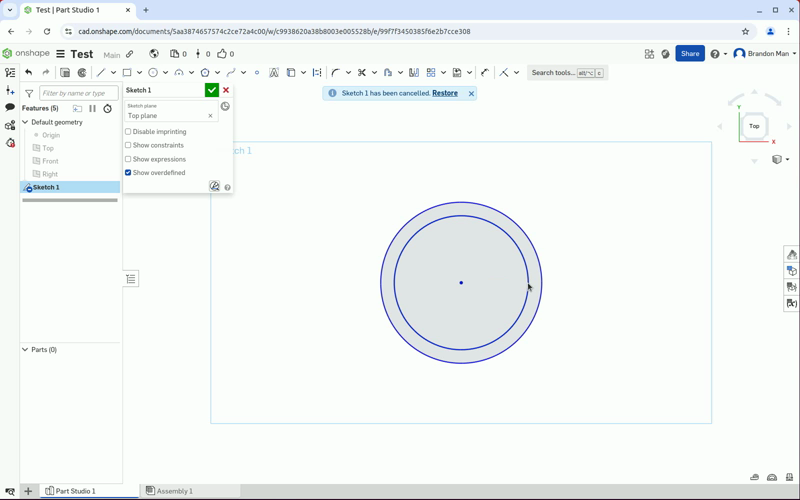
mouse_move(532, 267)
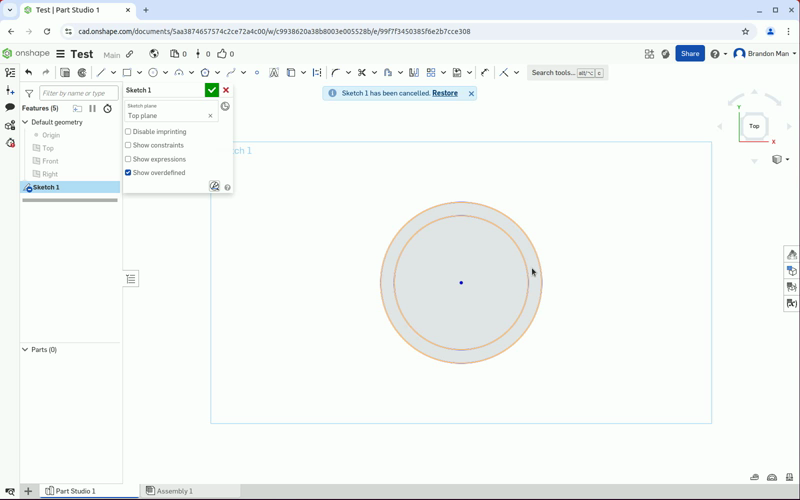
click(532, 267)
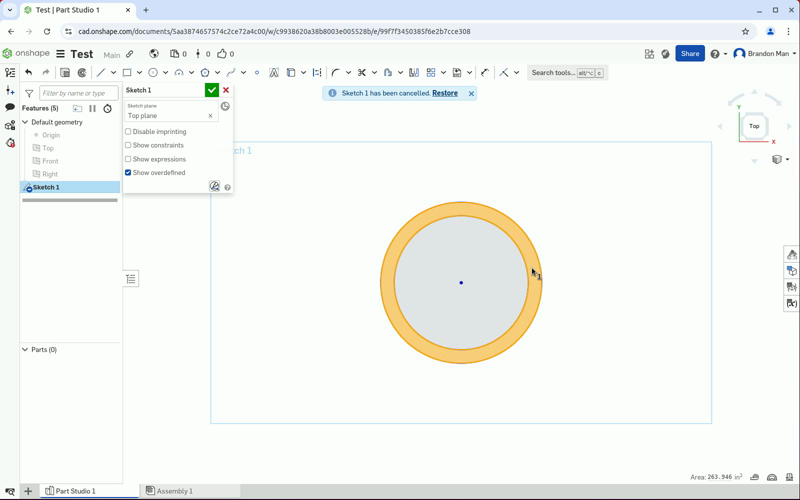
mouse_move(73, 352)
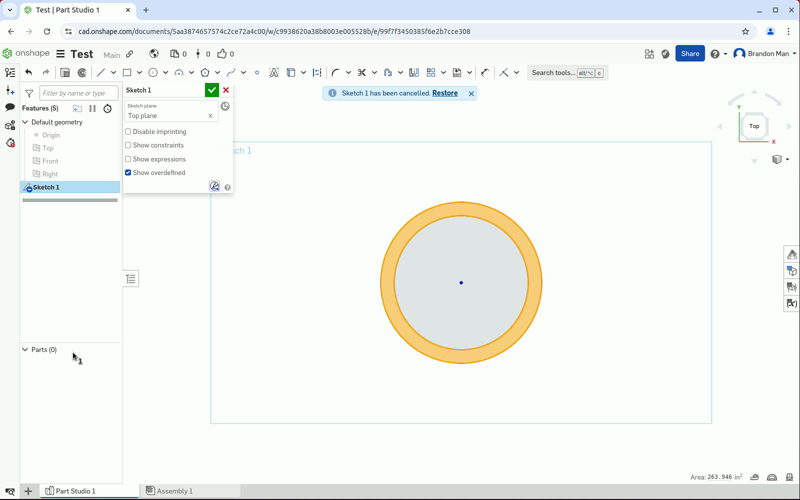
key(shift+y)
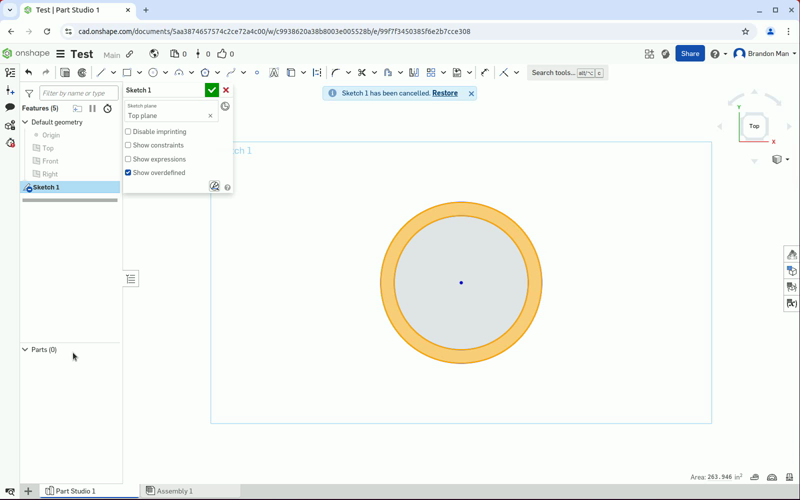
key(shift+e)
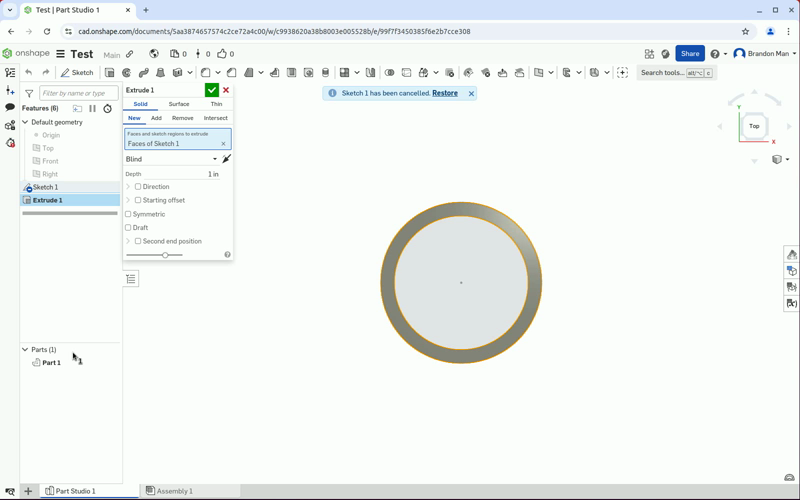
mouse_move(143, 106)
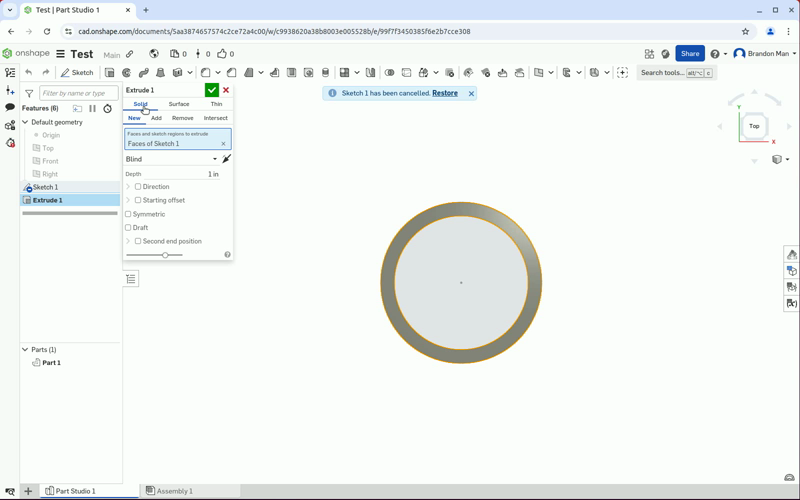
click(143, 106)
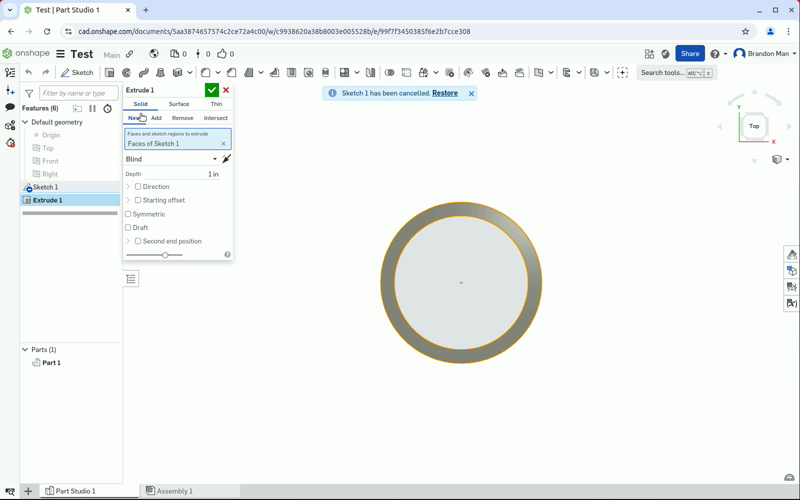
mouse_move(137, 120)
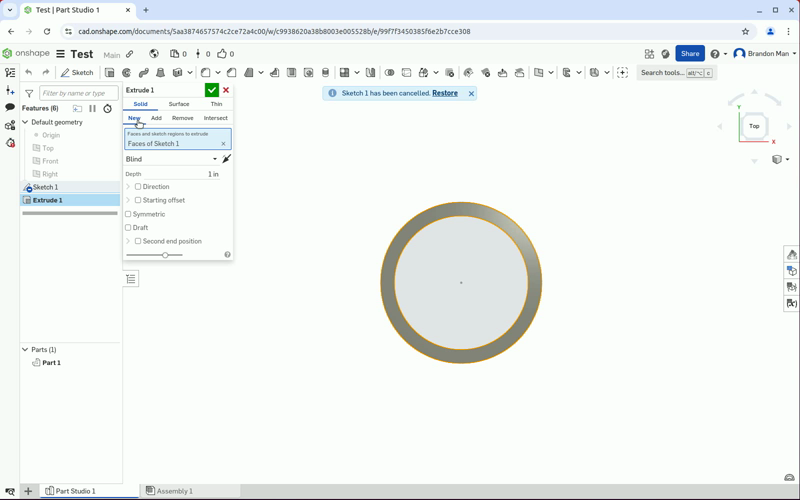
click(137, 120)
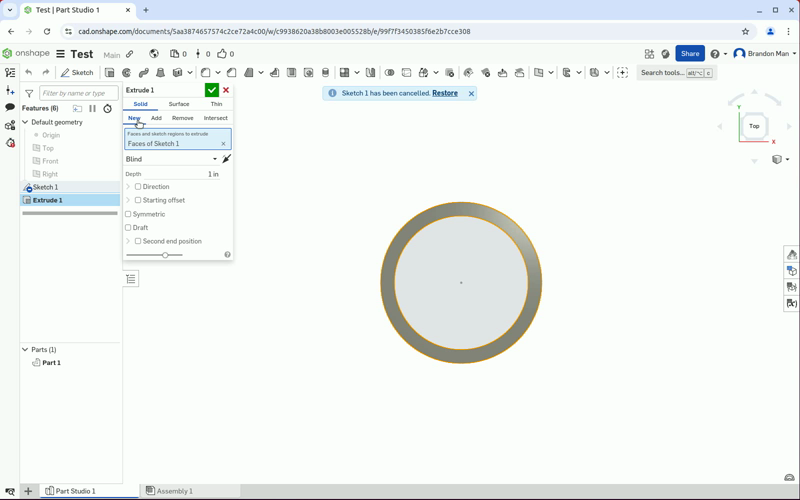
key(tab, 4)
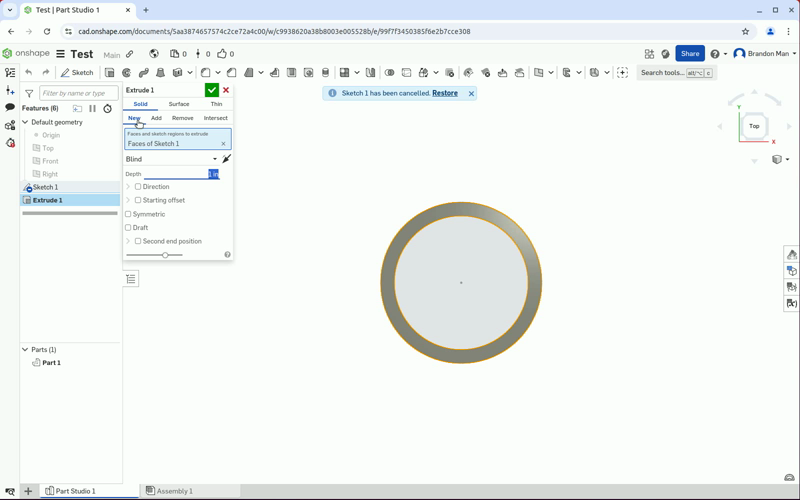
text(18.294)
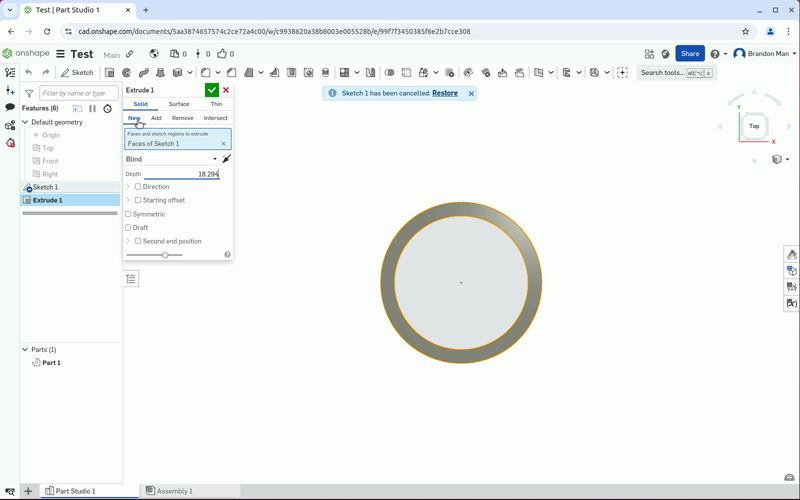
key(enter)
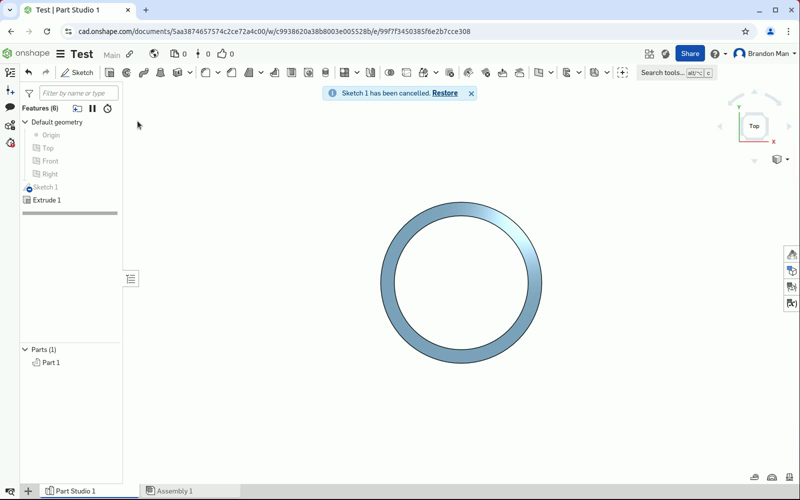
key(shift+h)
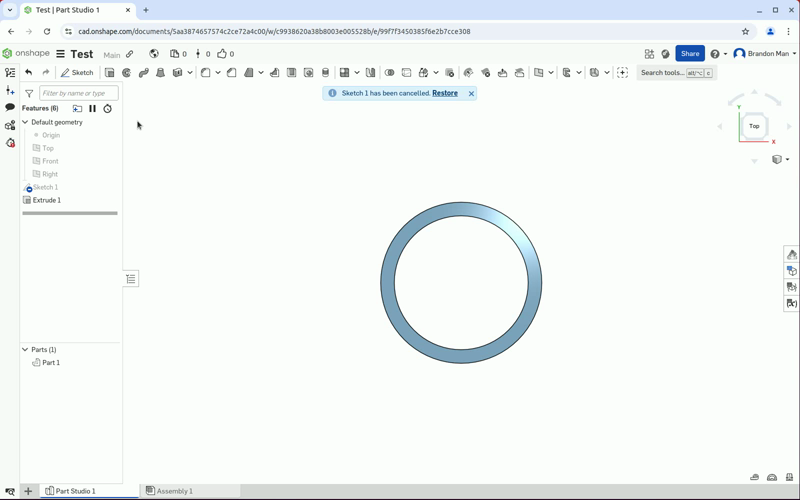
key(shift+h)
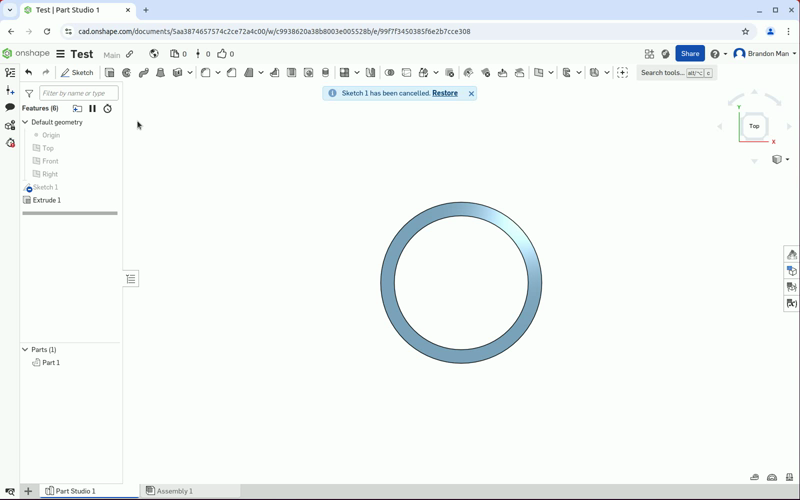
mouse_move(73, 189)
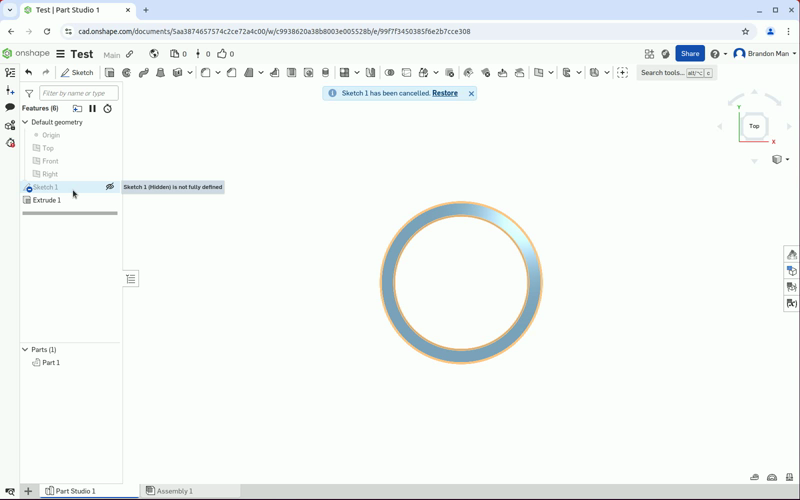
click(73, 189)
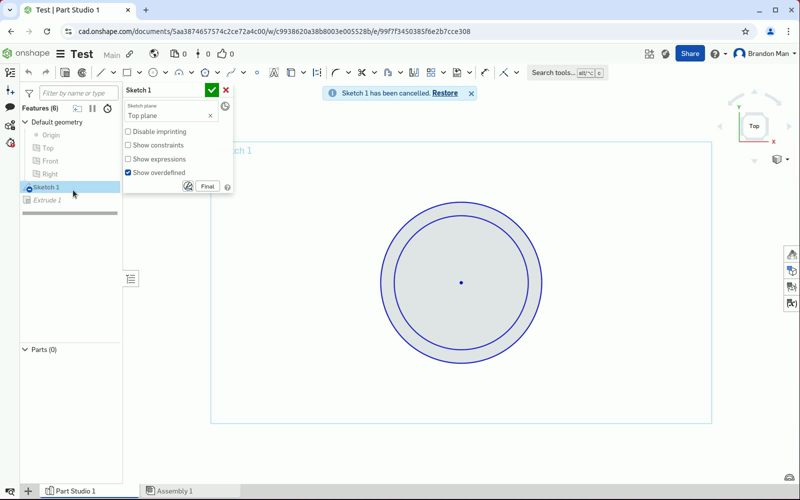
mouse_move(229, 92)
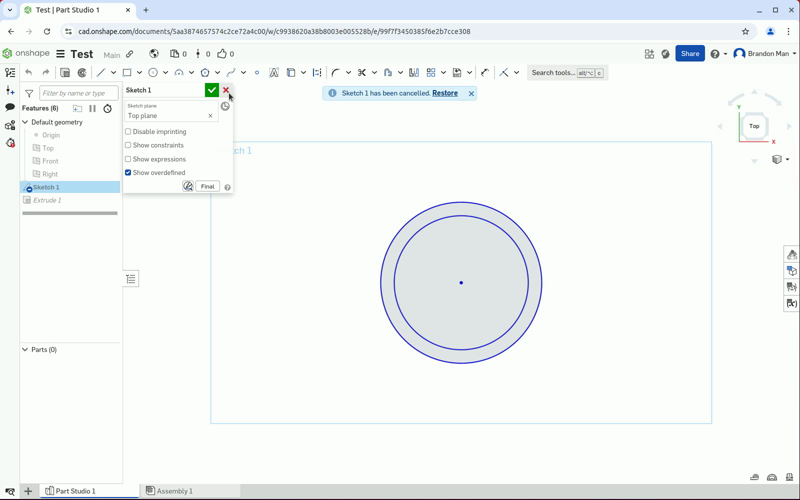
click(229, 92)
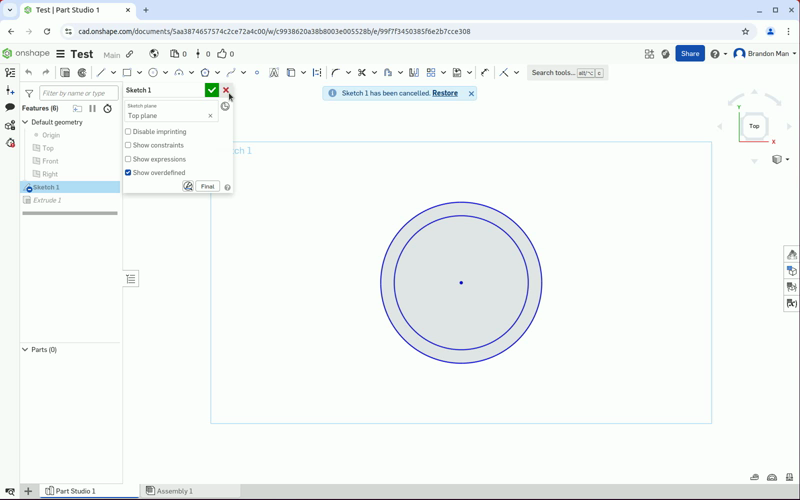
key(shift+s)
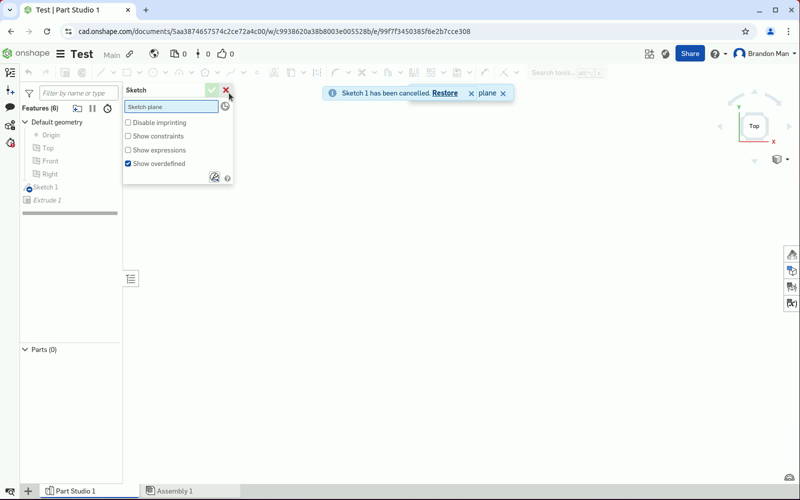
mouse_move(73, 150)
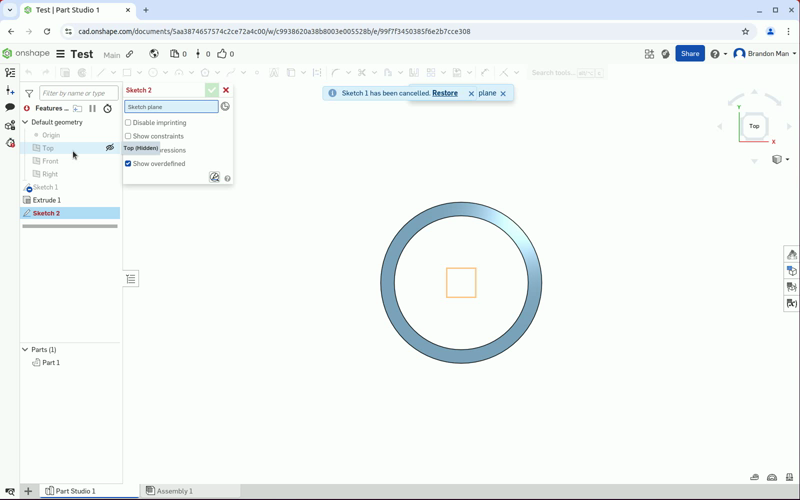
click(73, 150)
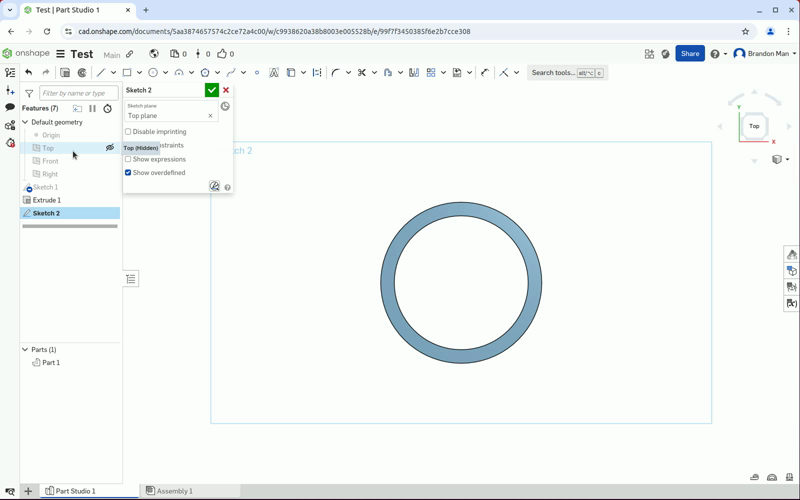
mouse_move(73, 352)
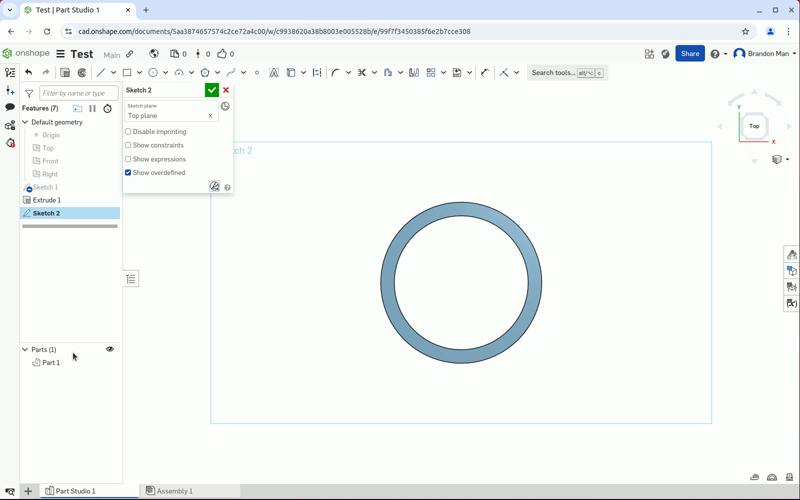
key(y)
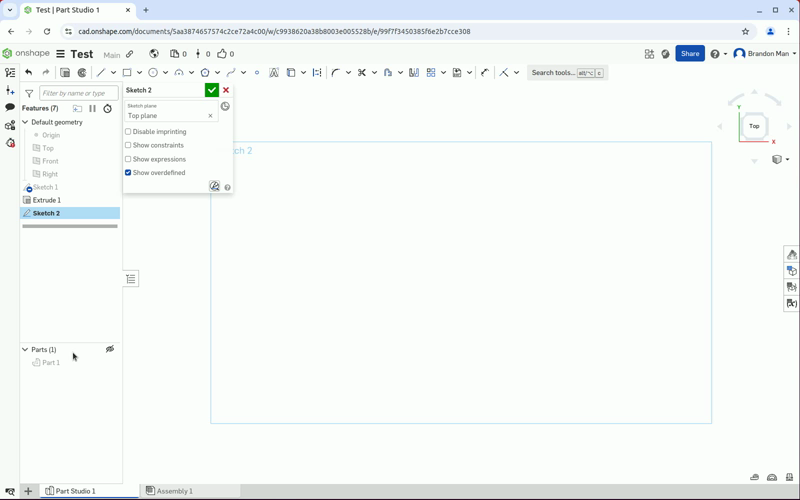
key(c)
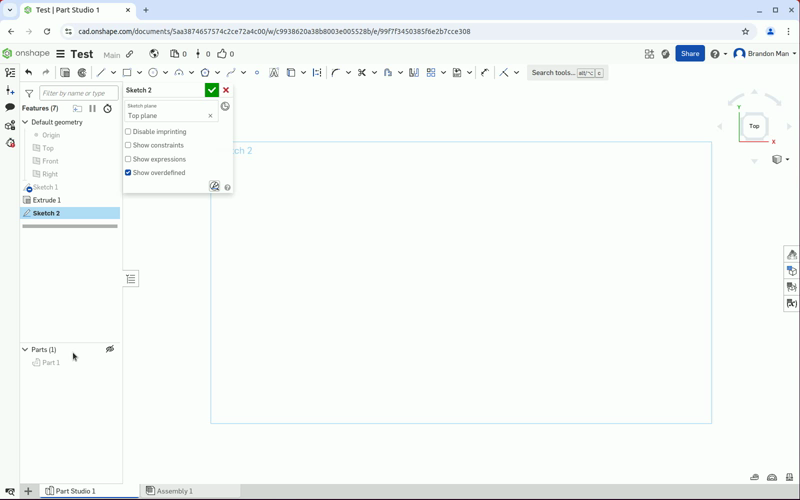
key_down(shift)
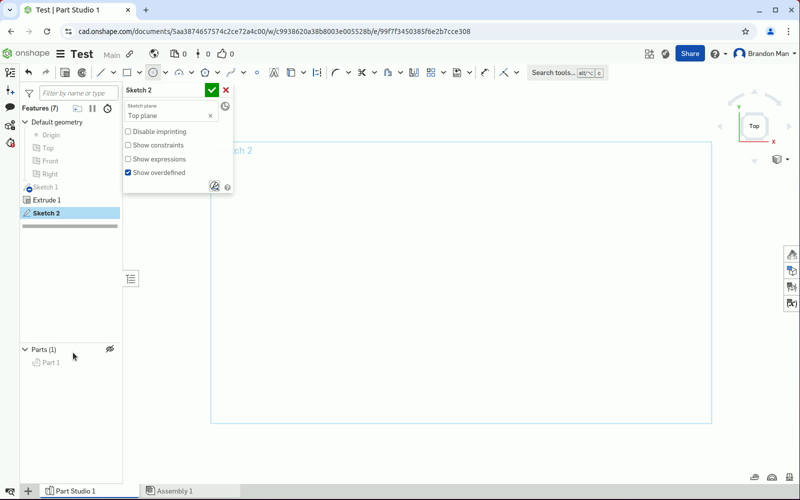
mouse_move(461, 282)
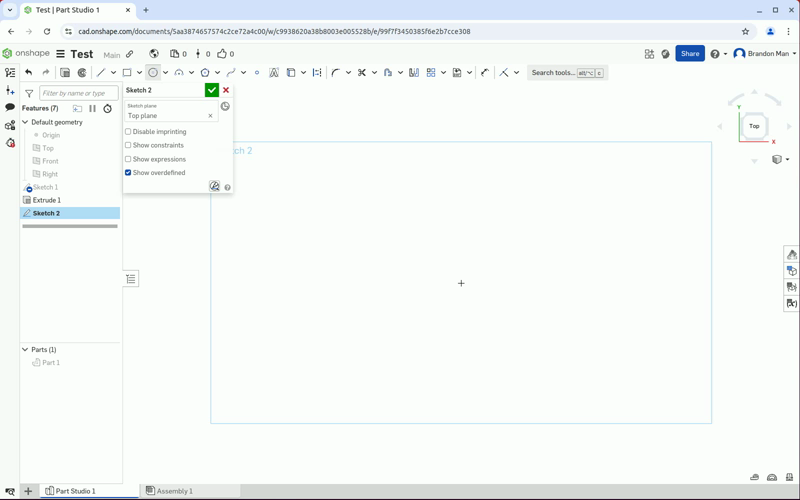
click(461, 282)
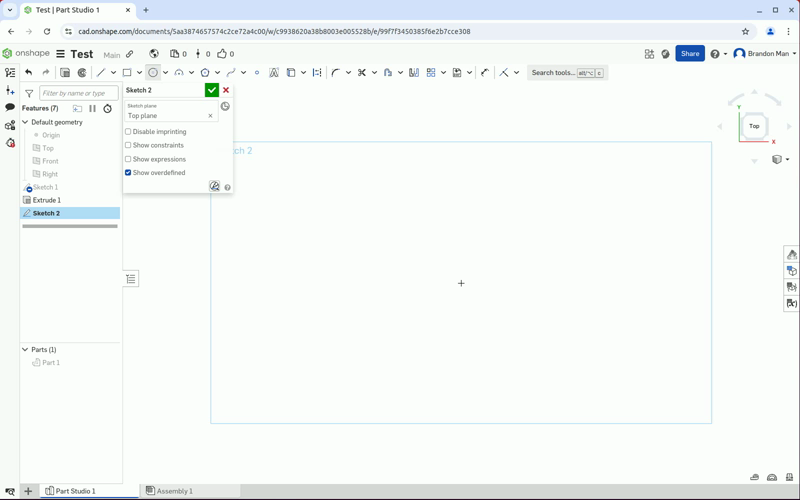
key_up(shift)
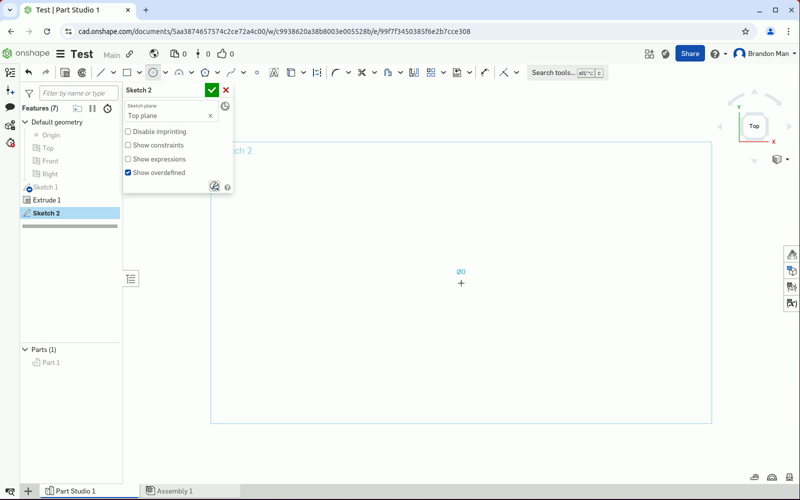
mouse_move(541, 282)
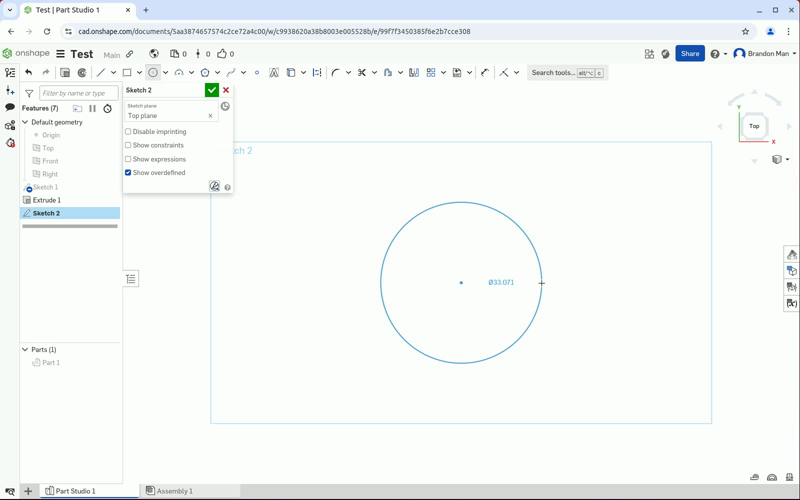
click(541, 282)
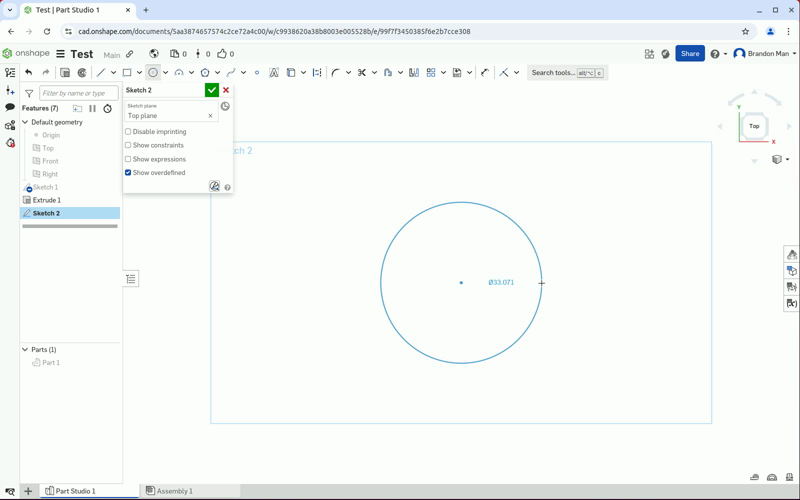
key(esc)
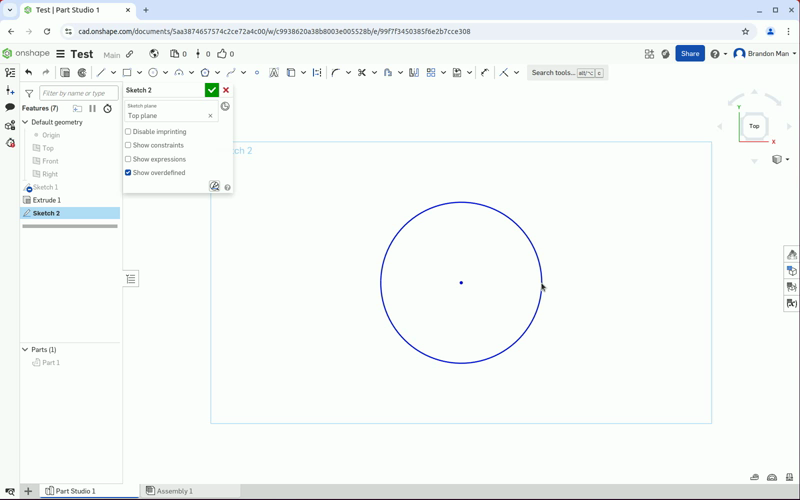
key(c)
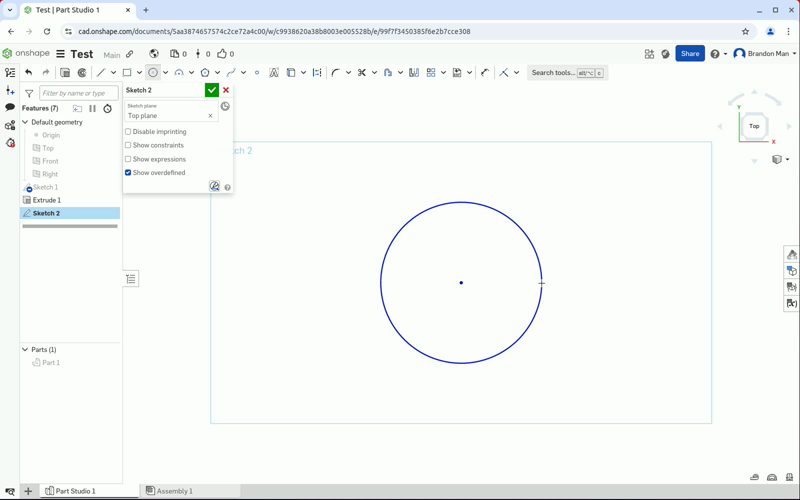
key_down(shift)
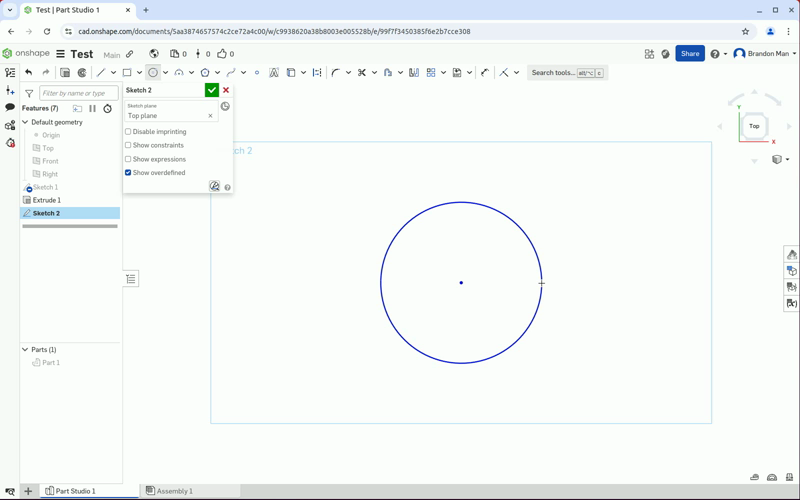
mouse_move(461, 282)
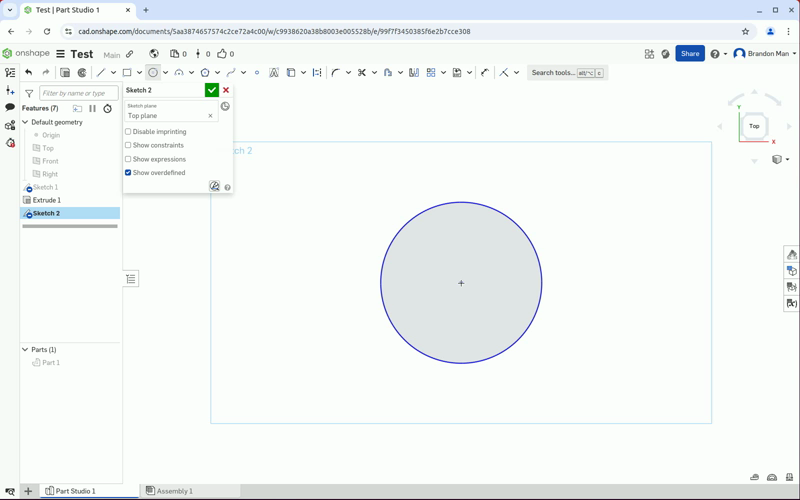
click(461, 282)
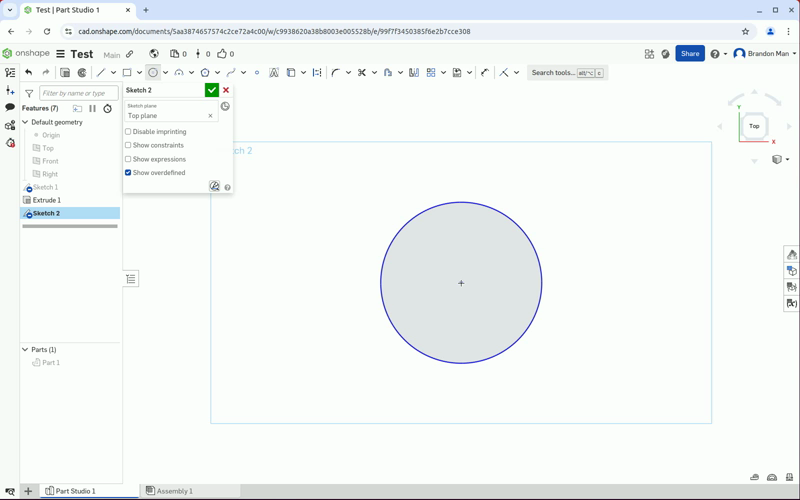
key_up(shift)
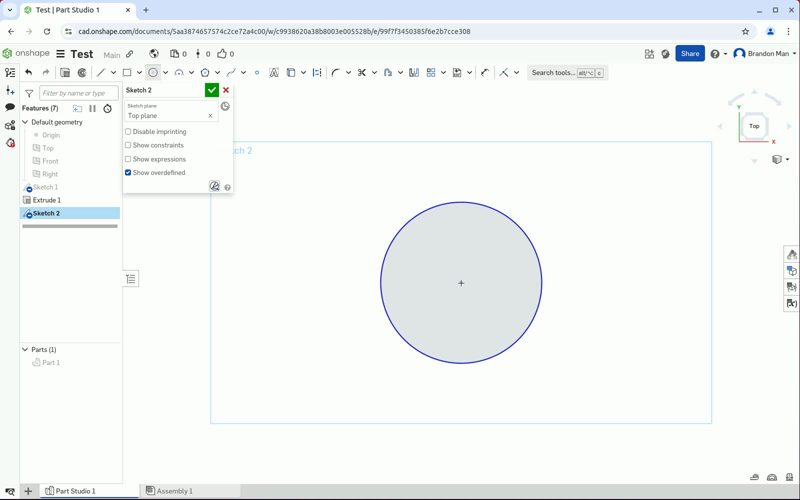
mouse_move(528, 282)
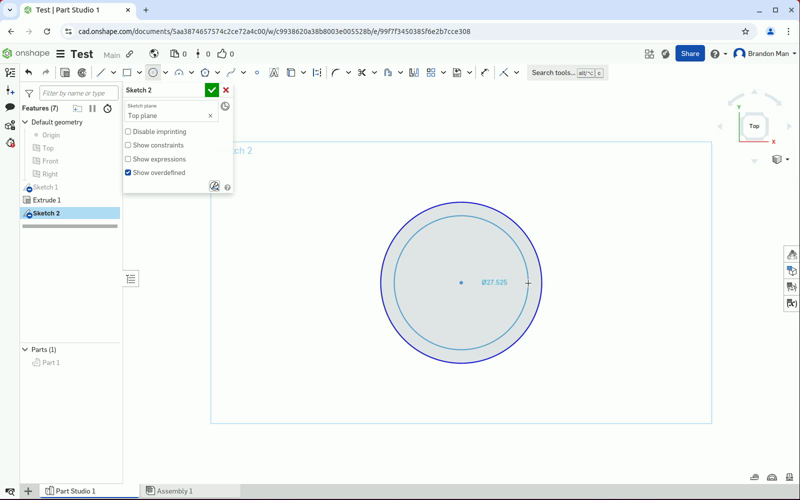
click(528, 282)
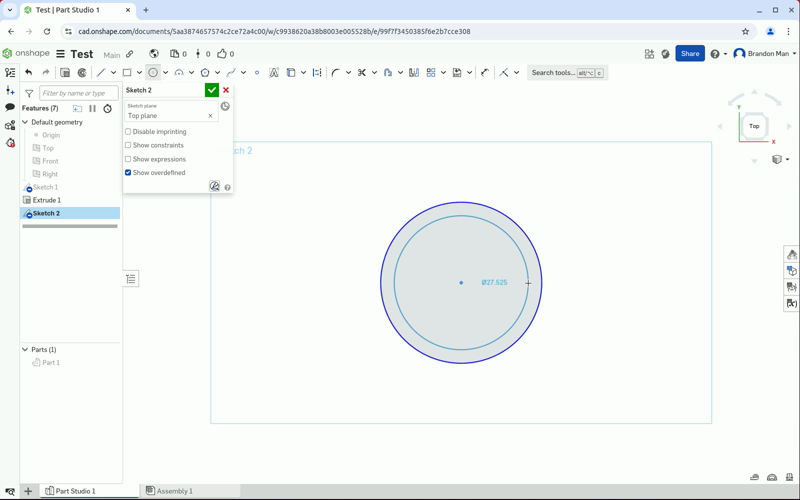
key(esc)
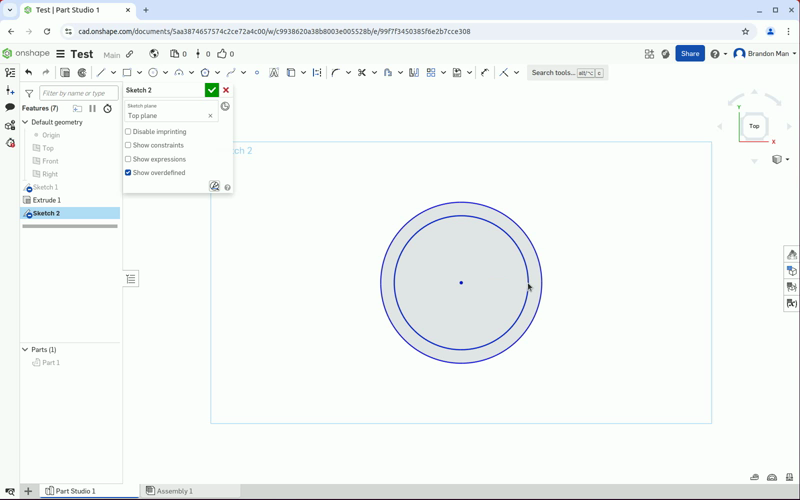
mouse_move(407, 333)
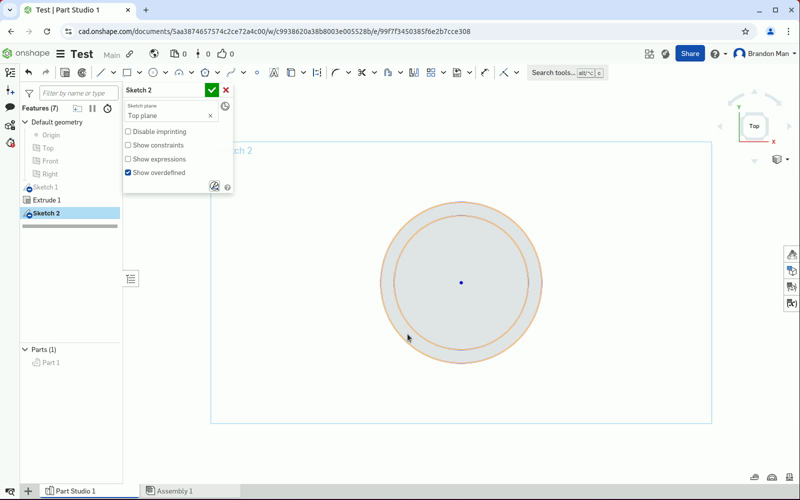
click(407, 333)
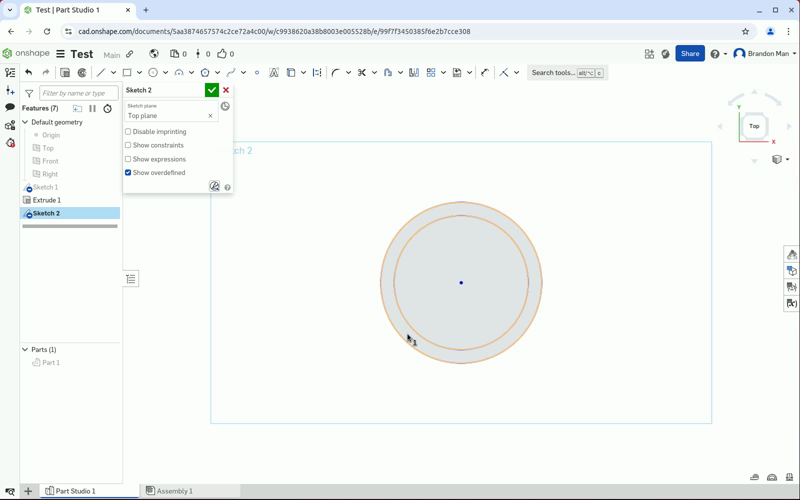
mouse_move(73, 352)
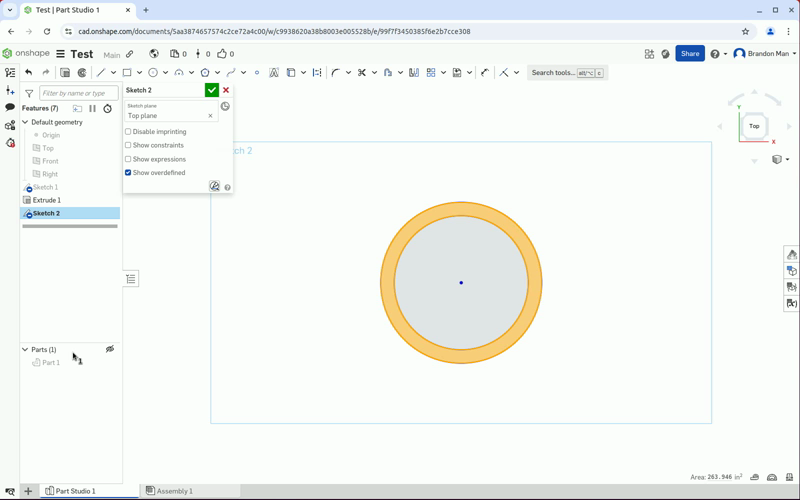
key(shift+y)
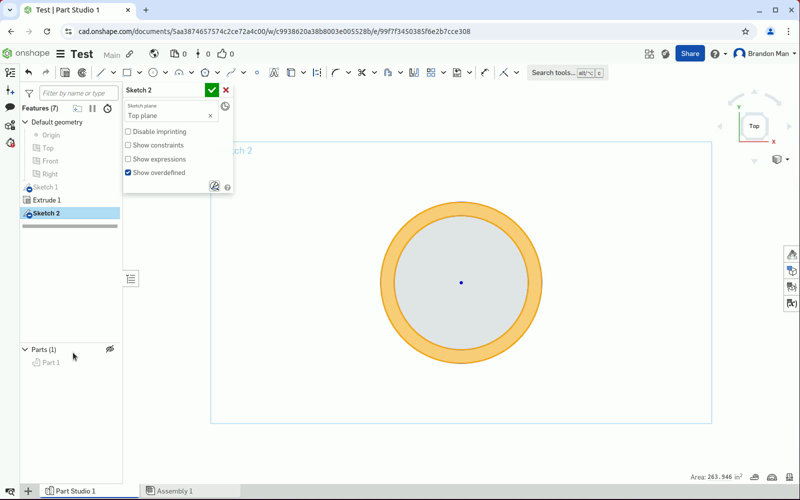
key(shift+e)
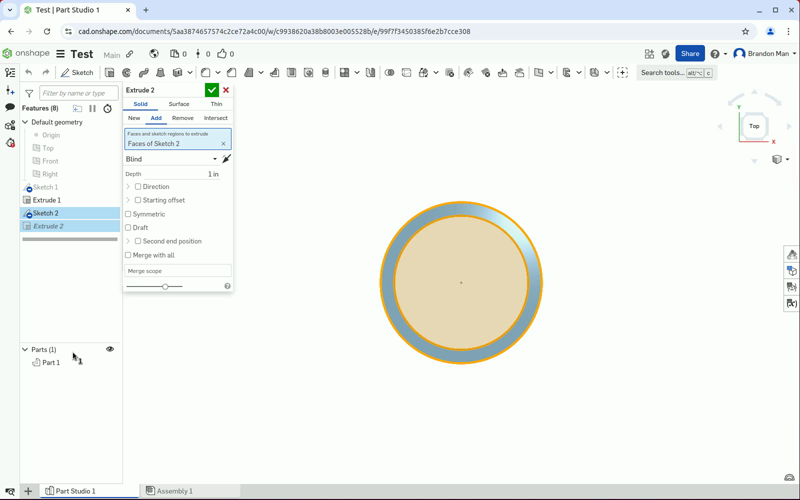
mouse_move(143, 106)
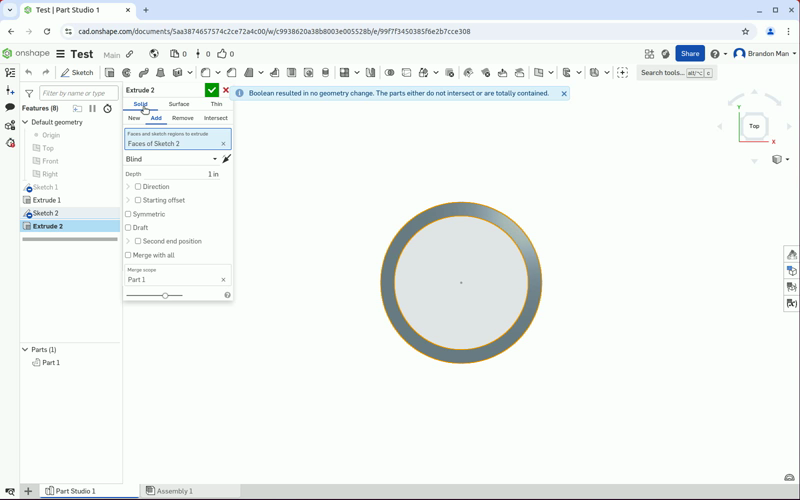
click(143, 106)
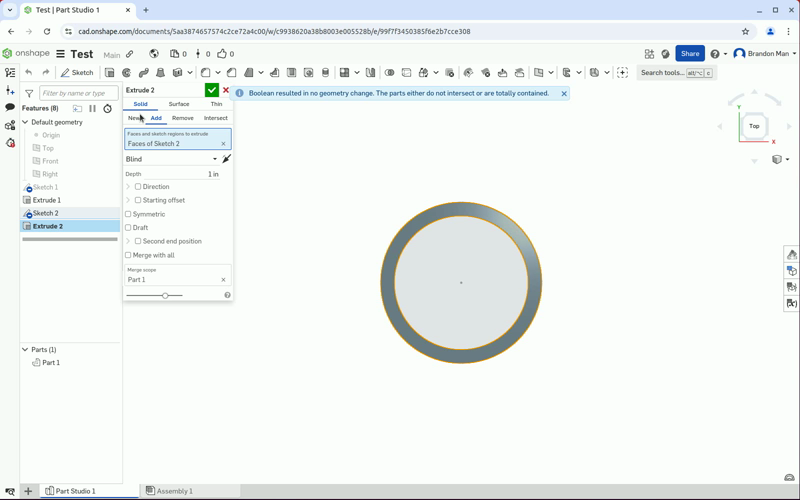
mouse_move(137, 120)
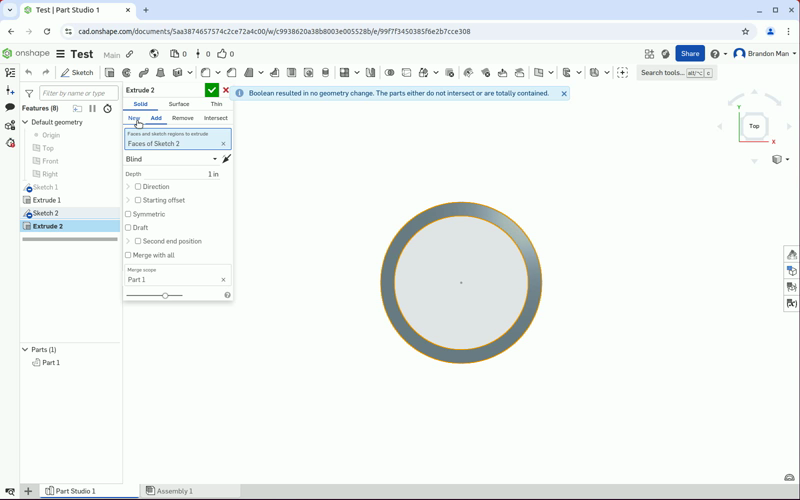
click(137, 120)
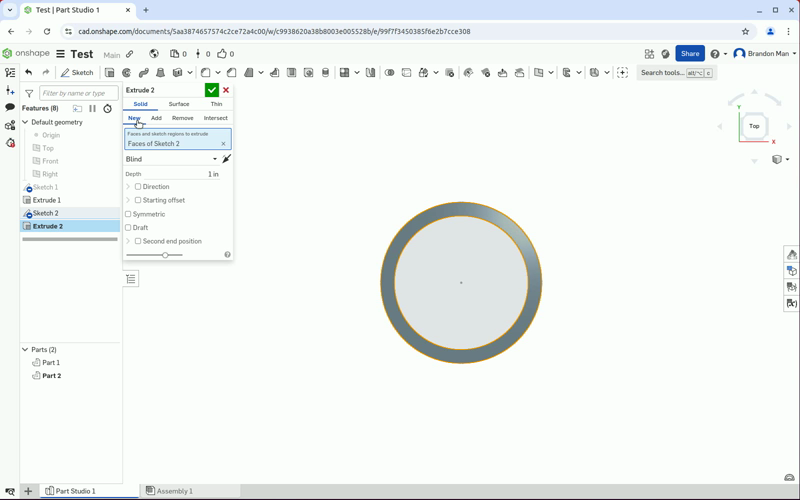
key(tab, 4)
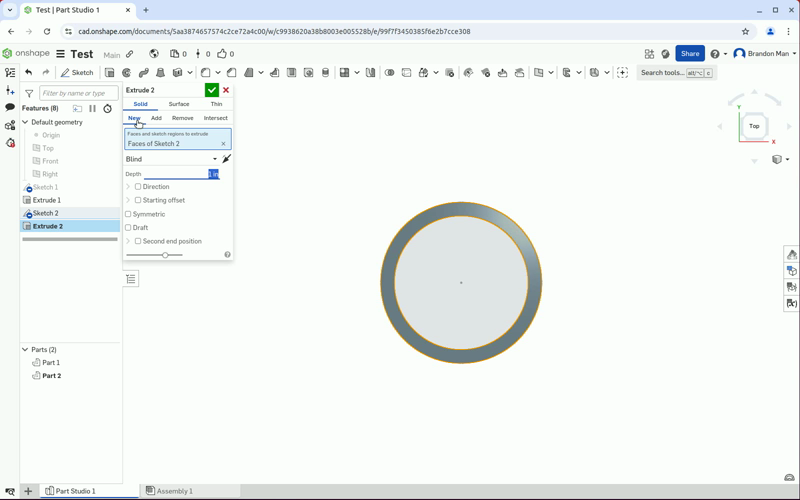
text(19.498)
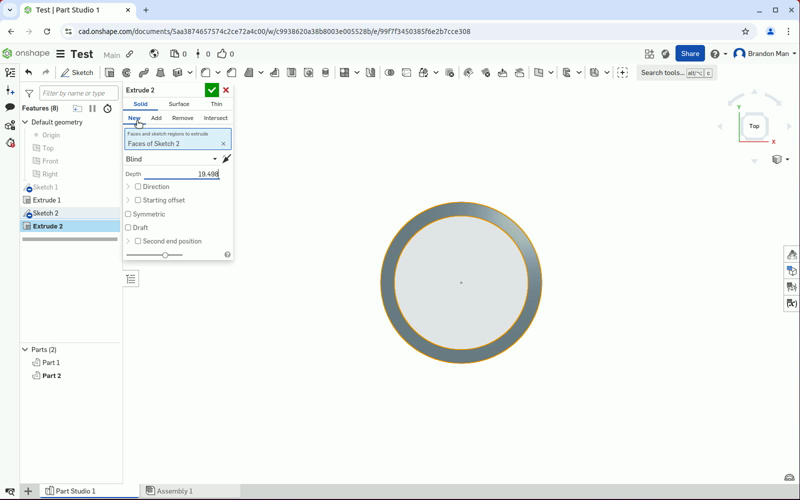
key(enter)
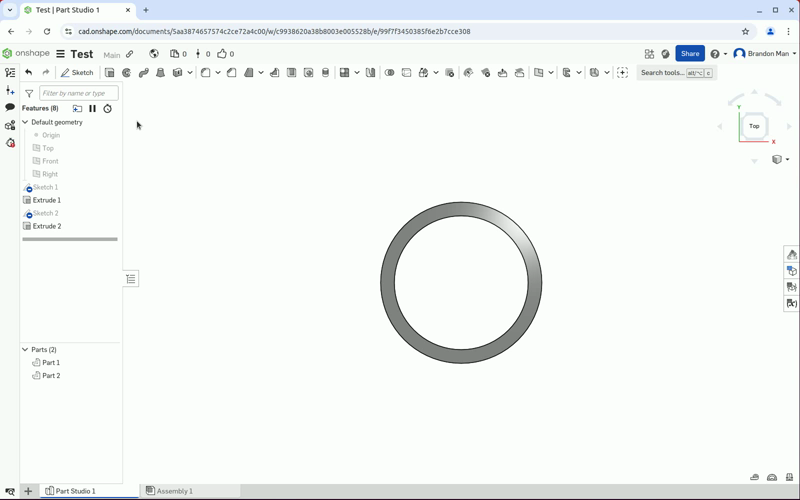
key(shift+h)
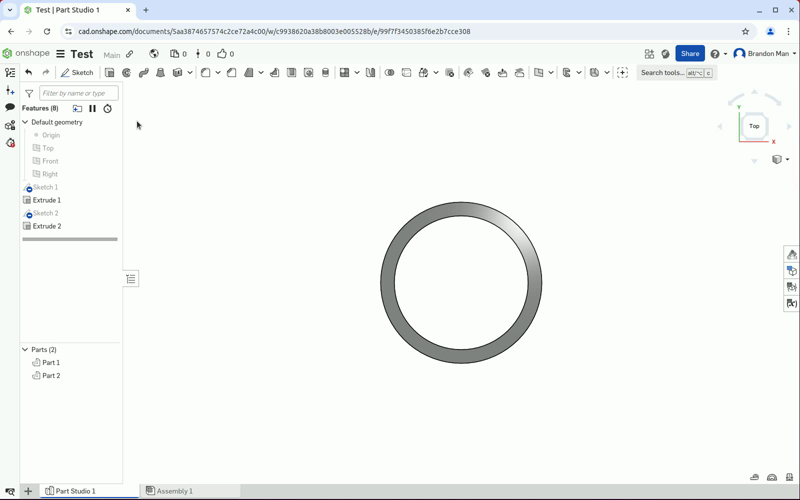
key(shift+h)
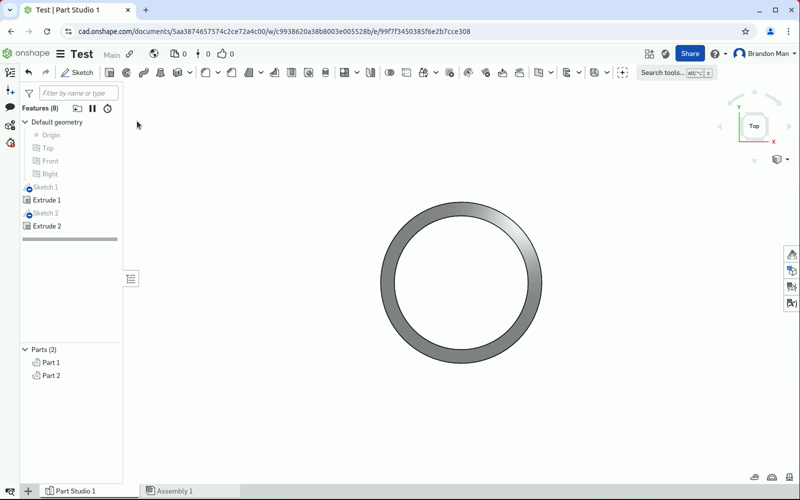
mouse_move(73, 189)
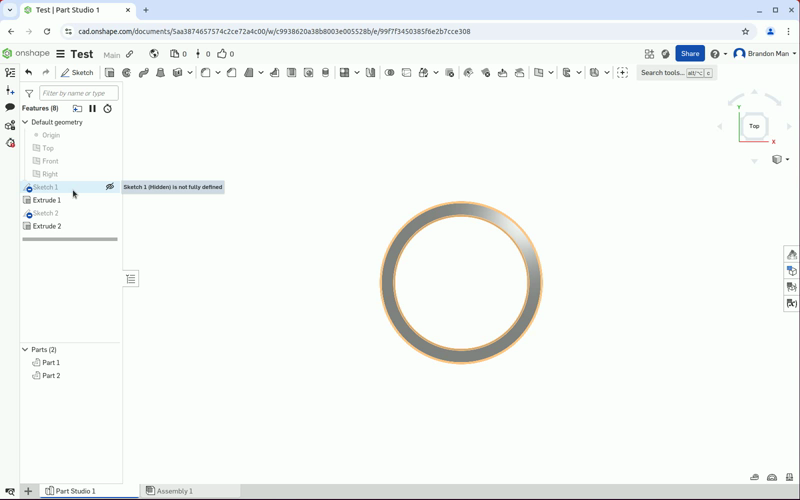
click(73, 189)
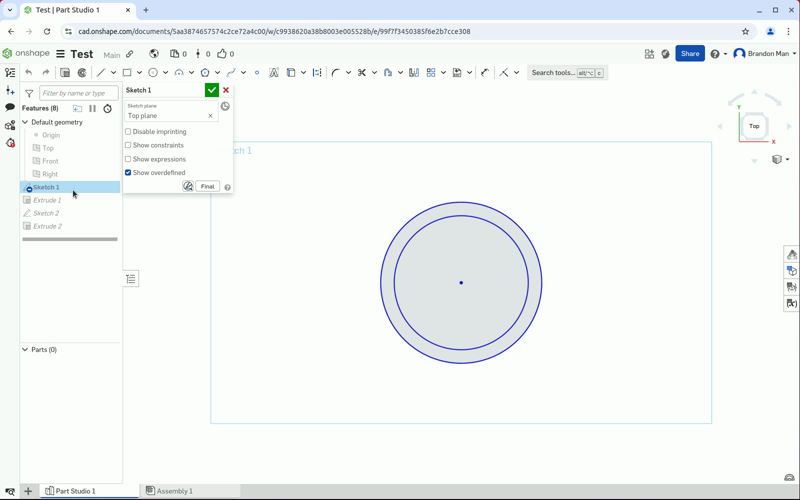
mouse_move(229, 92)
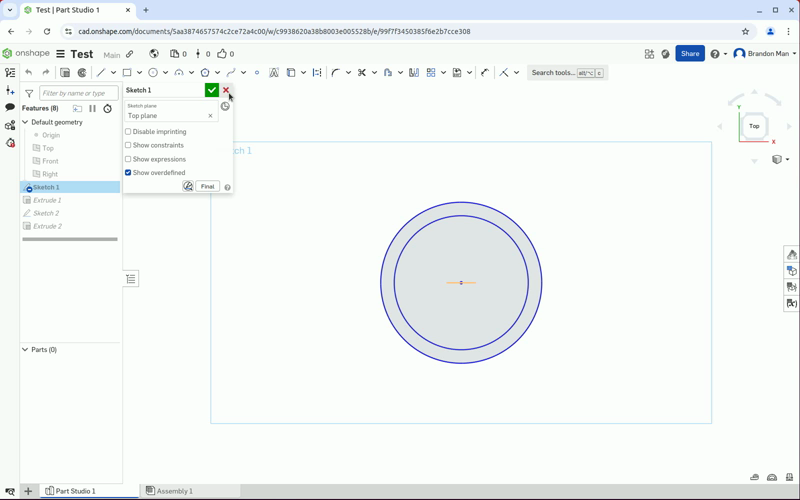
click(229, 92)
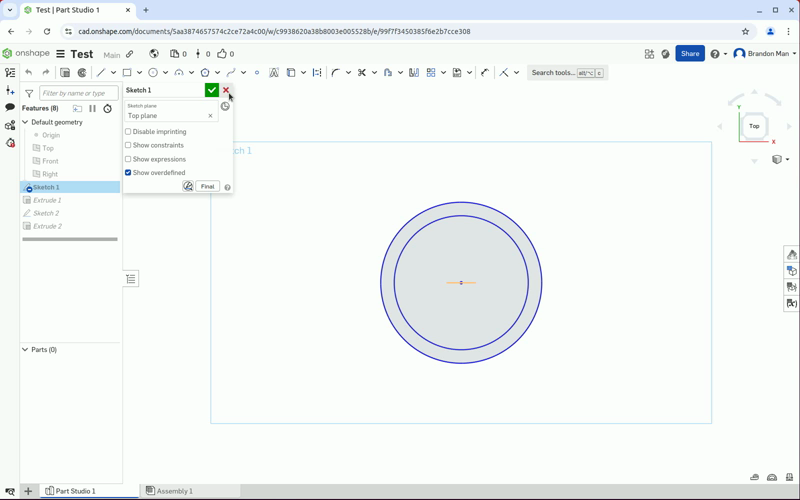
key(shift+s)
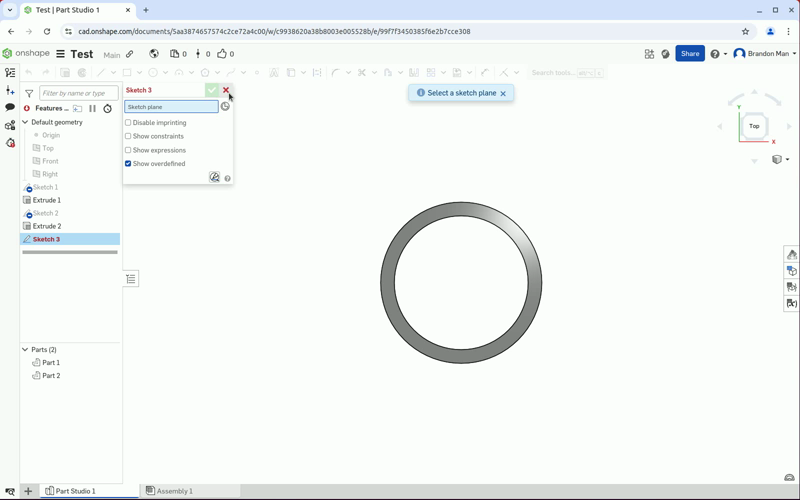
mouse_move(73, 150)
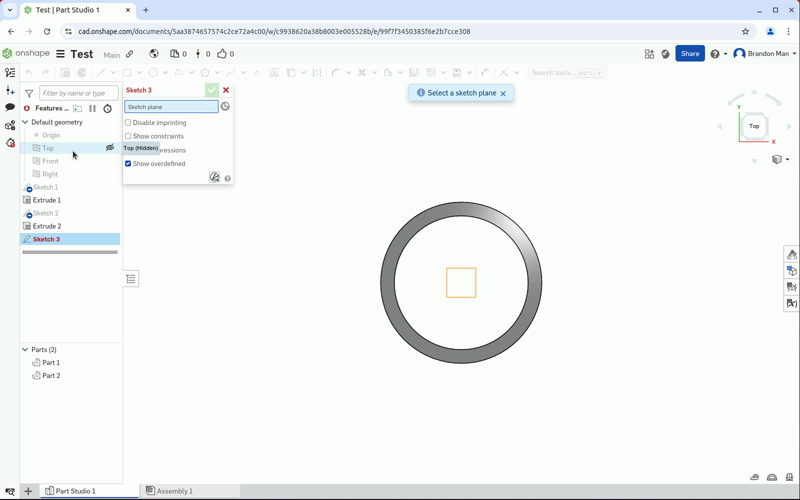
click(73, 150)
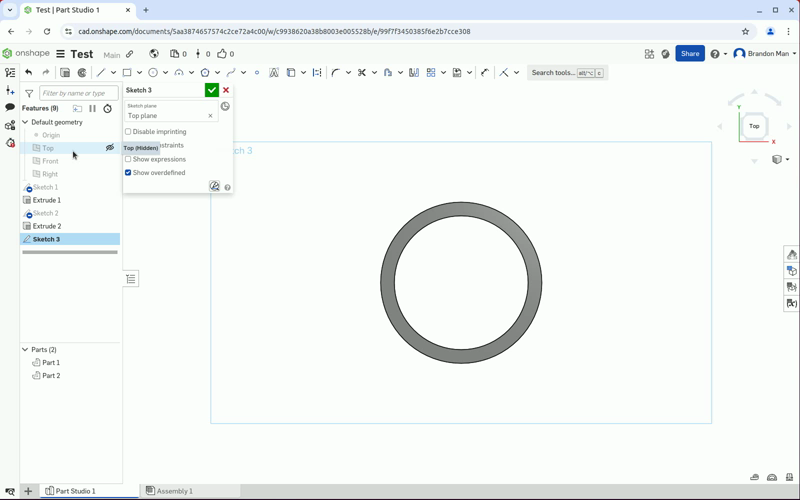
mouse_move(73, 352)
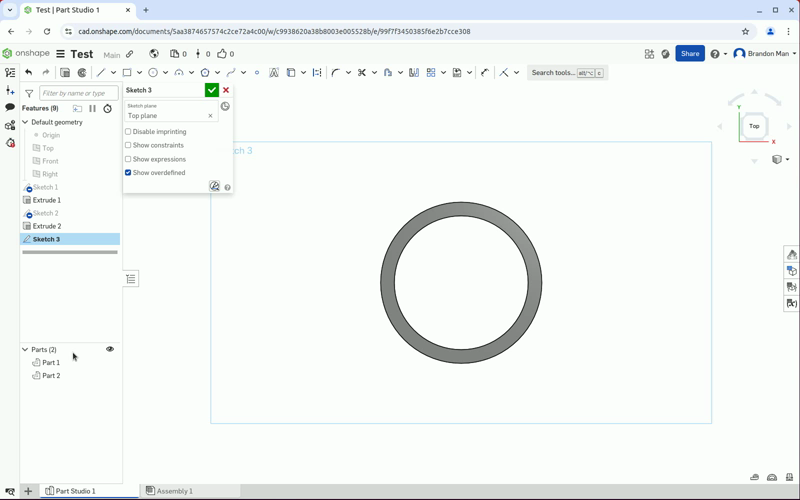
key(y)
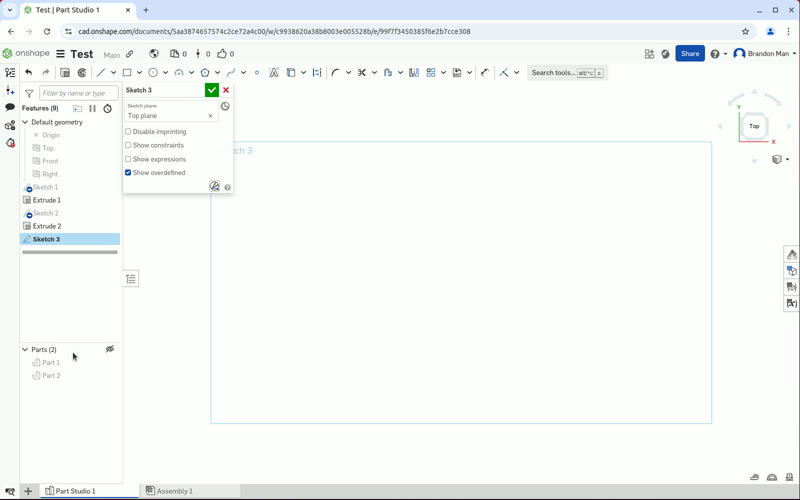
key(c)
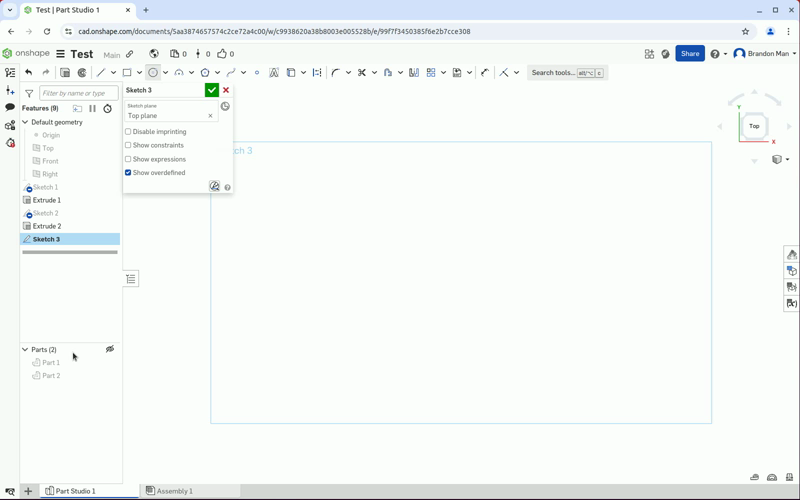
key_down(shift)
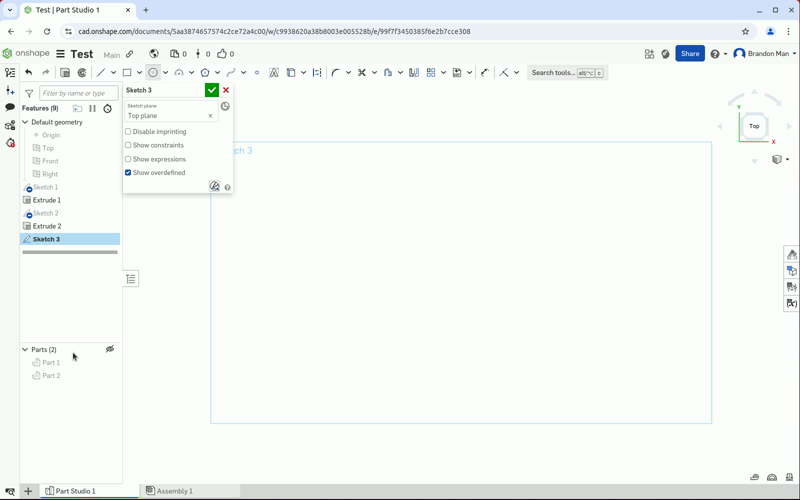
mouse_move(461, 282)
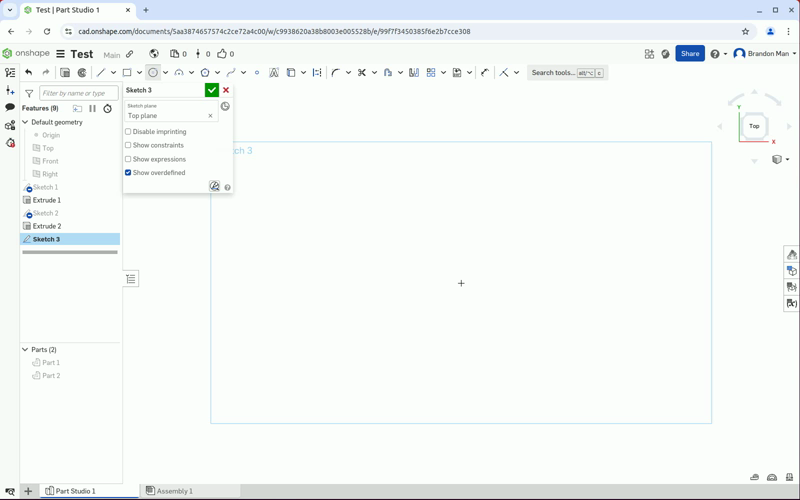
click(461, 282)
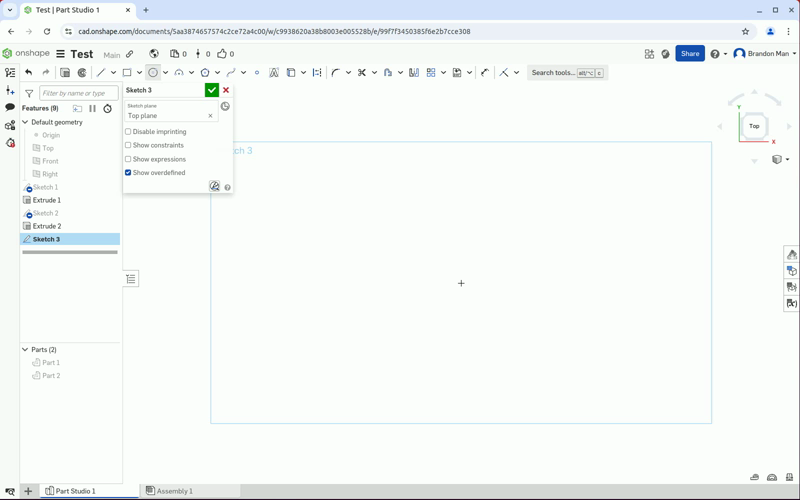
key_up(shift)
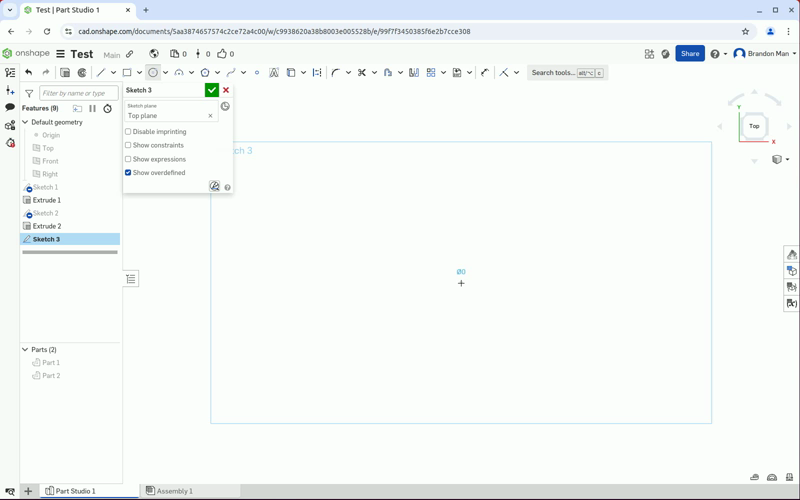
mouse_move(541, 282)
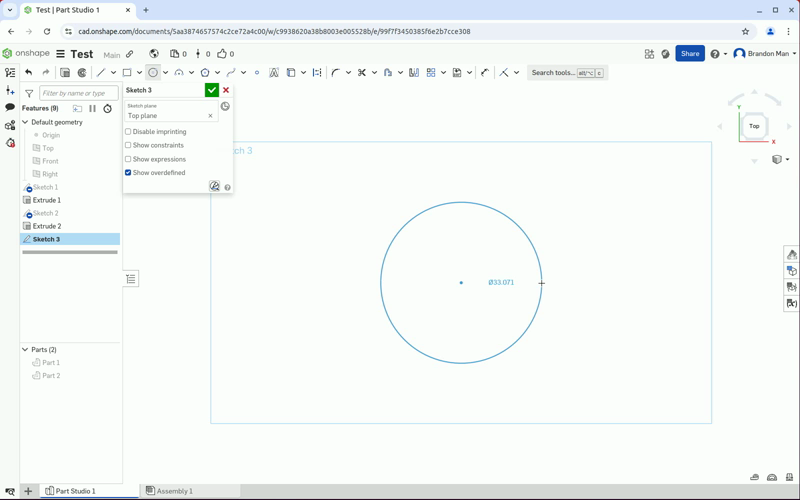
click(541, 282)
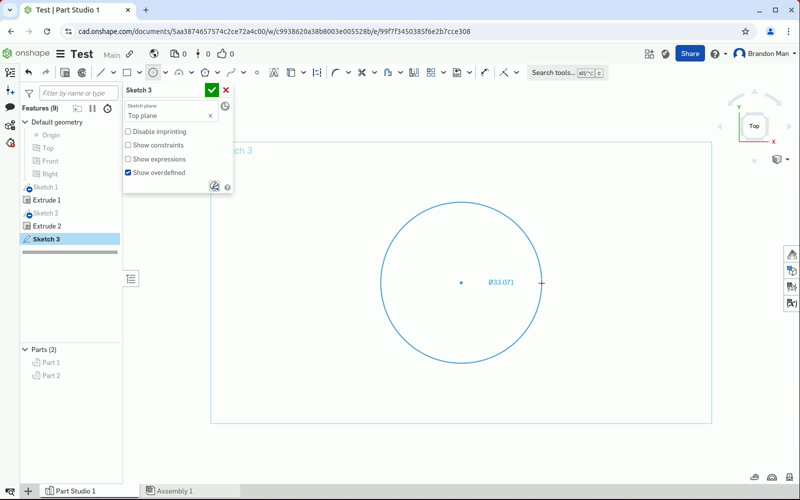
key(esc)
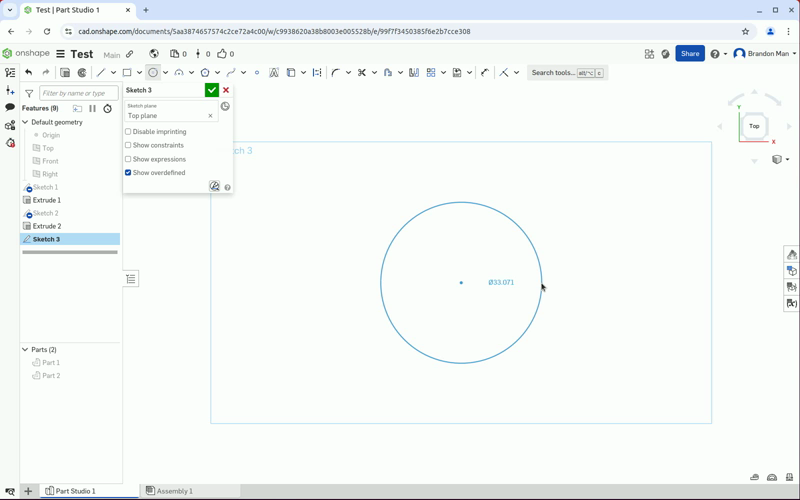
key(c)
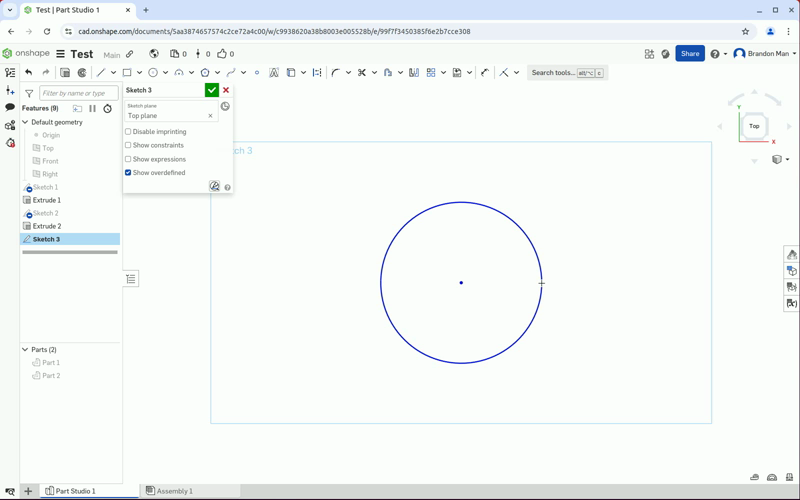
key_down(shift)
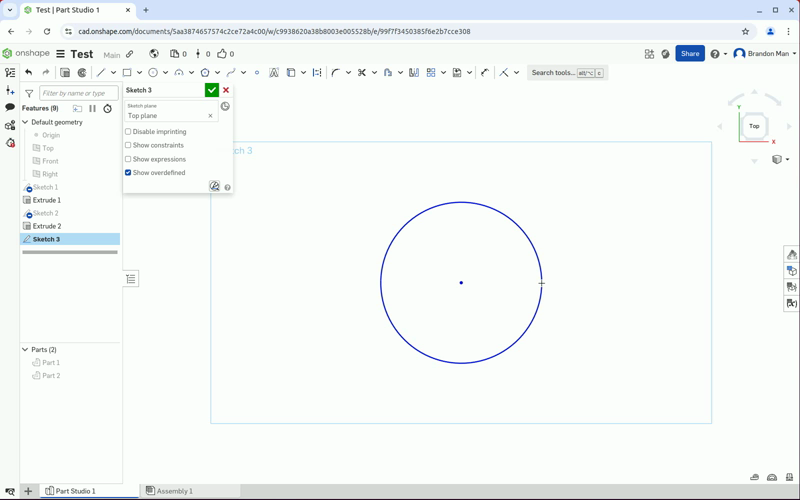
mouse_move(461, 282)
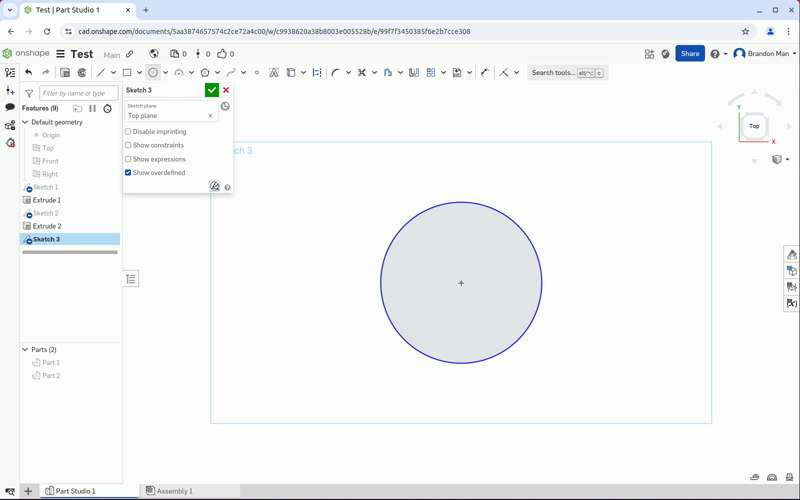
click(461, 282)
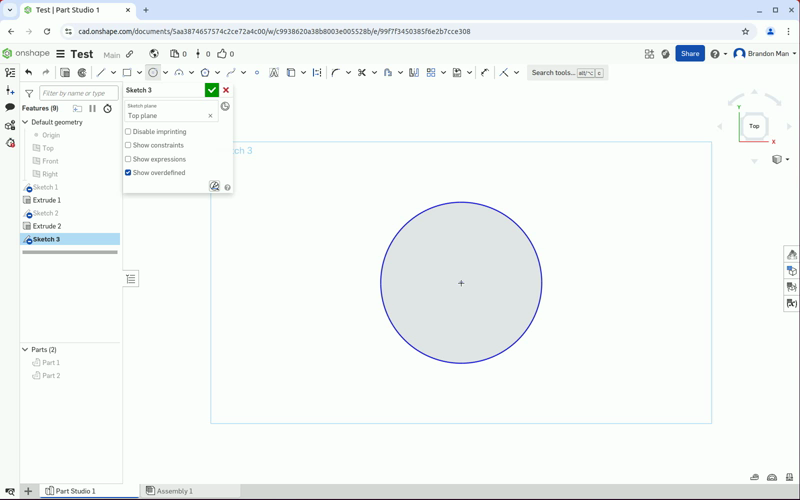
key_up(shift)
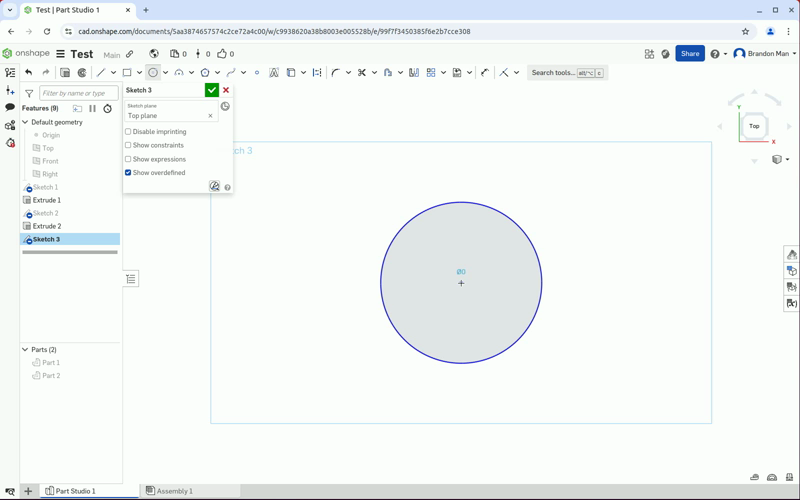
mouse_move(528, 282)
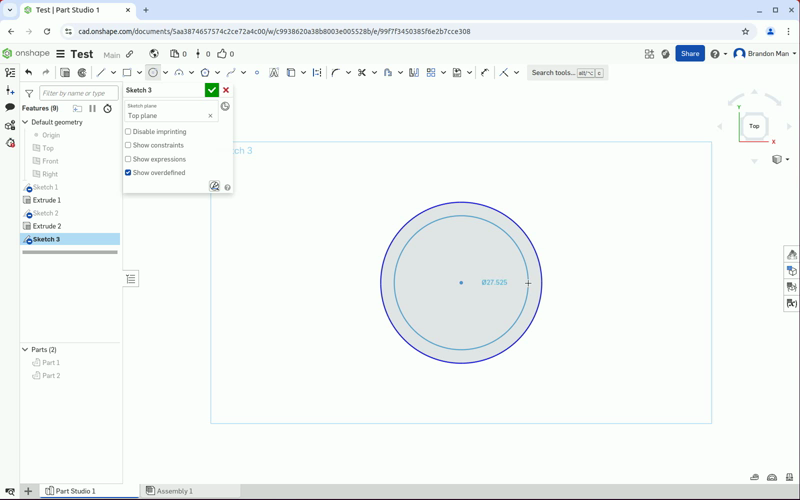
click(528, 282)
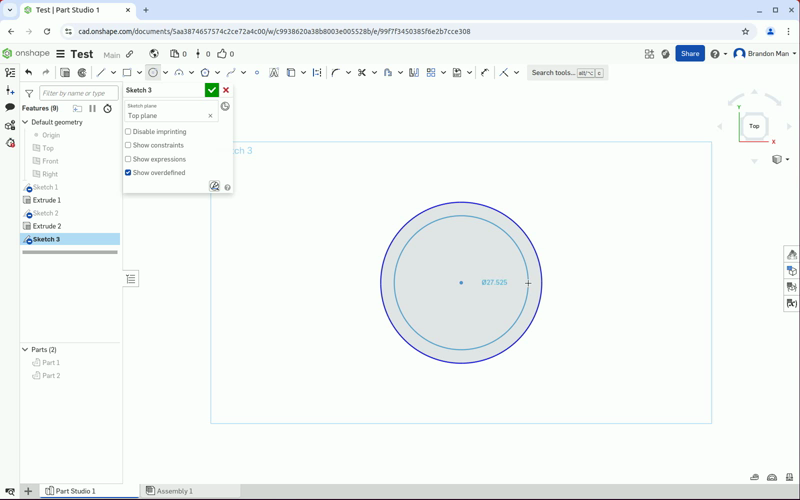
key(esc)
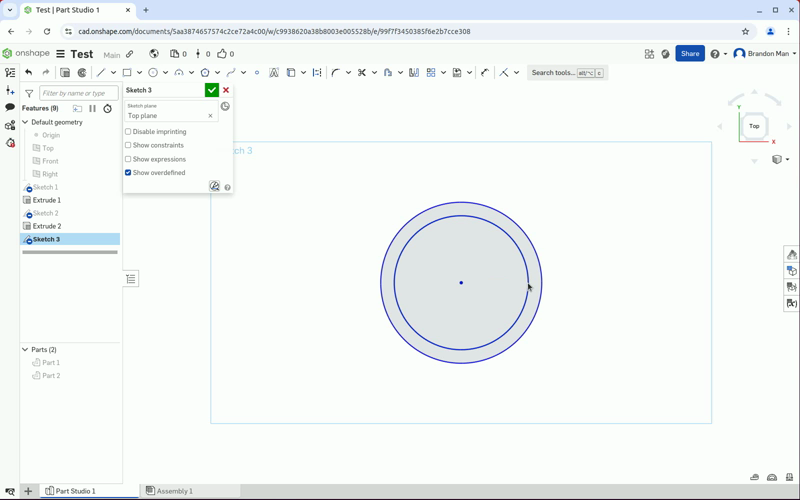
mouse_move(496, 218)
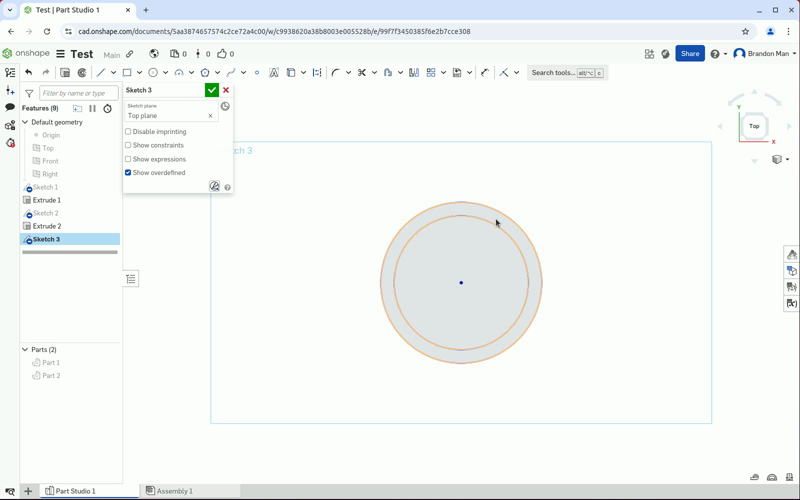
click(496, 218)
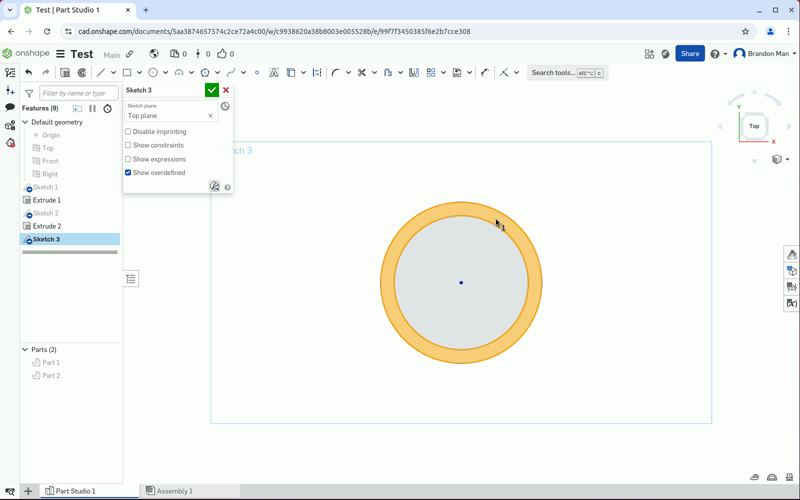
mouse_move(73, 352)
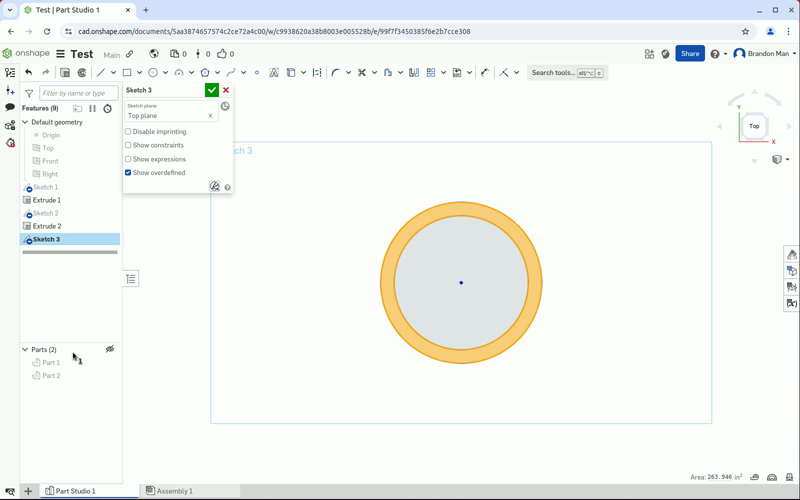
key(shift+y)
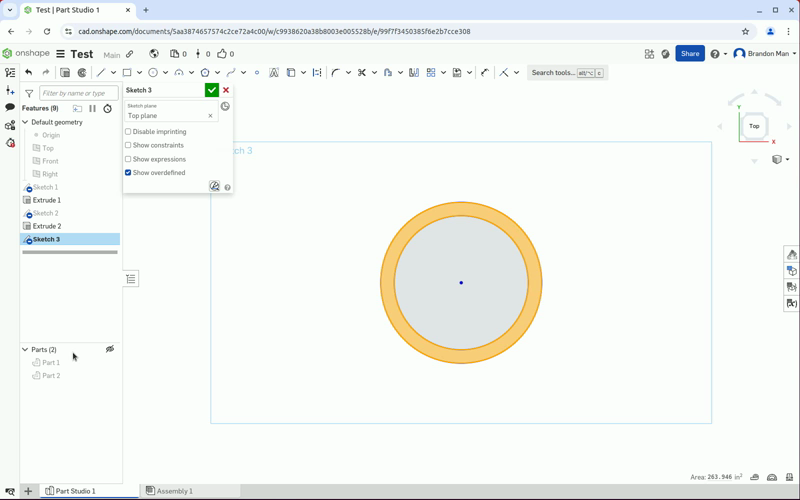
key(shift+e)
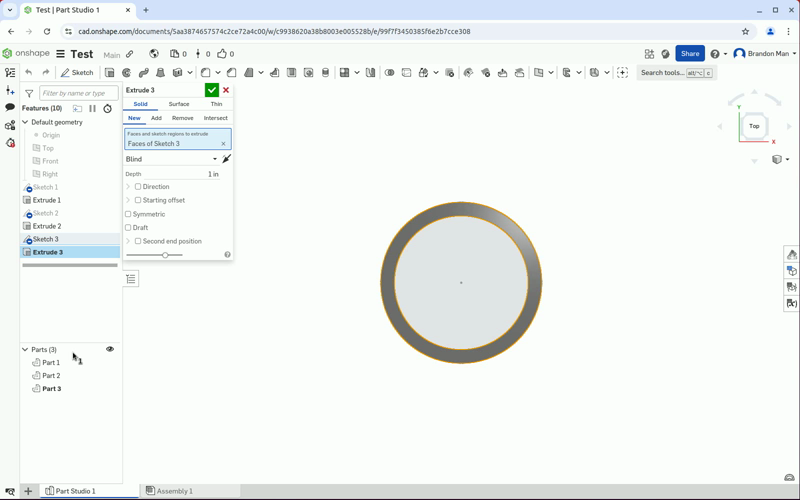
mouse_move(143, 106)
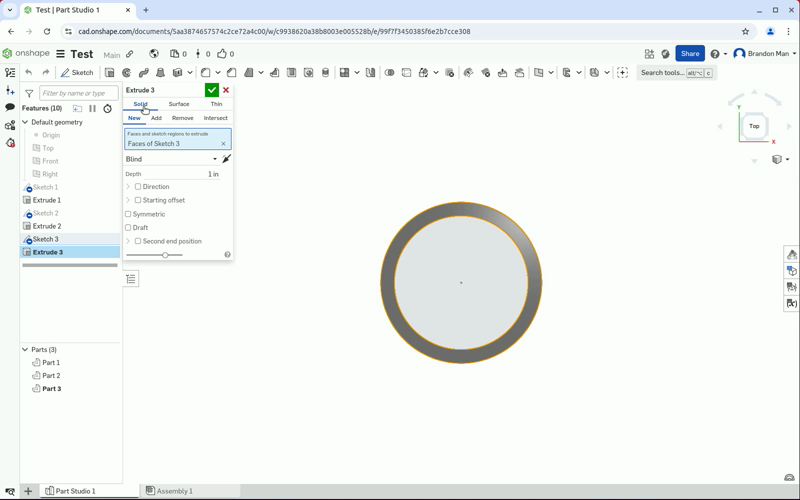
click(143, 106)
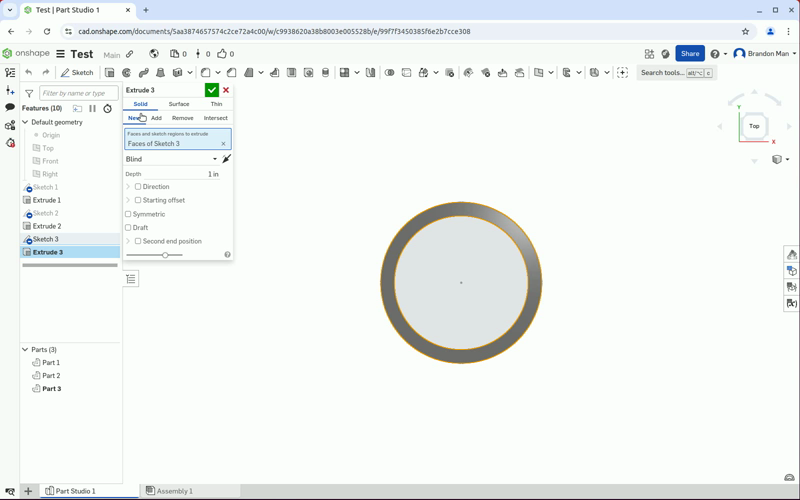
mouse_move(137, 120)
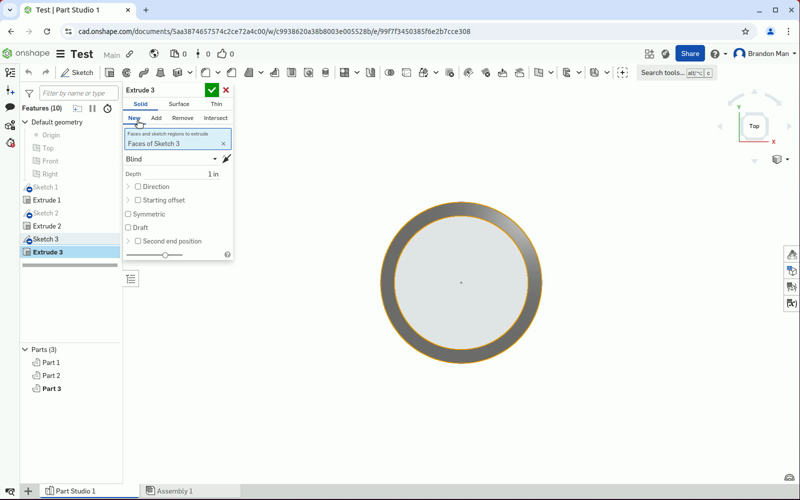
click(137, 120)
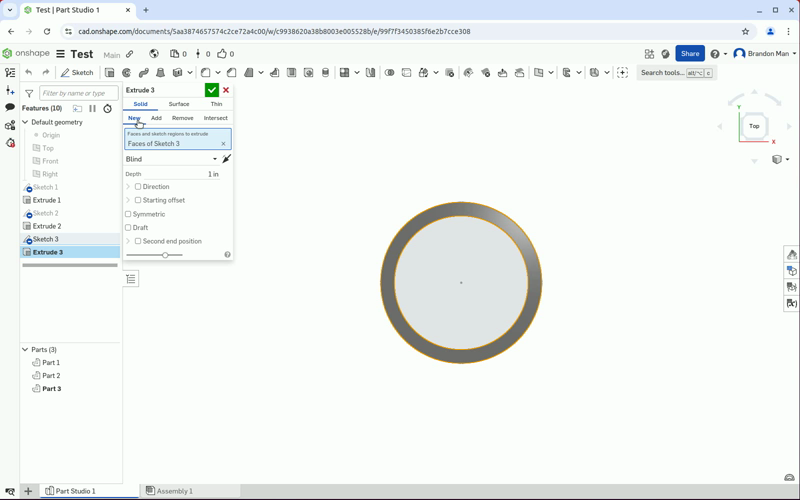
key(tab, 4)
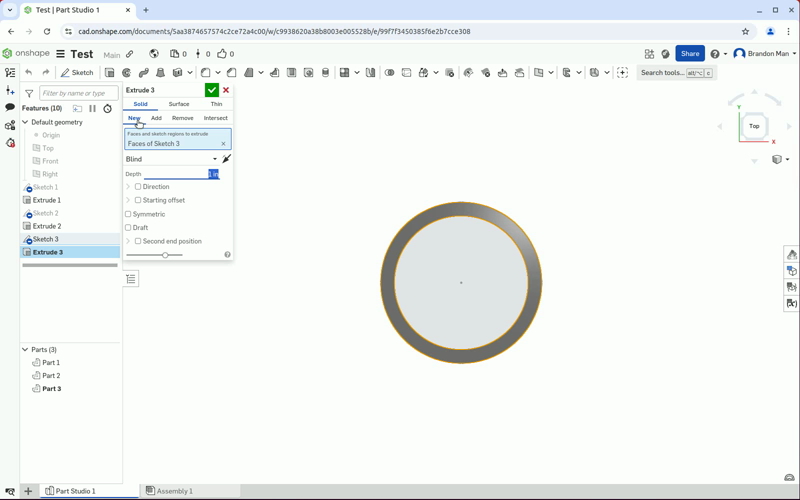
text(21.905)
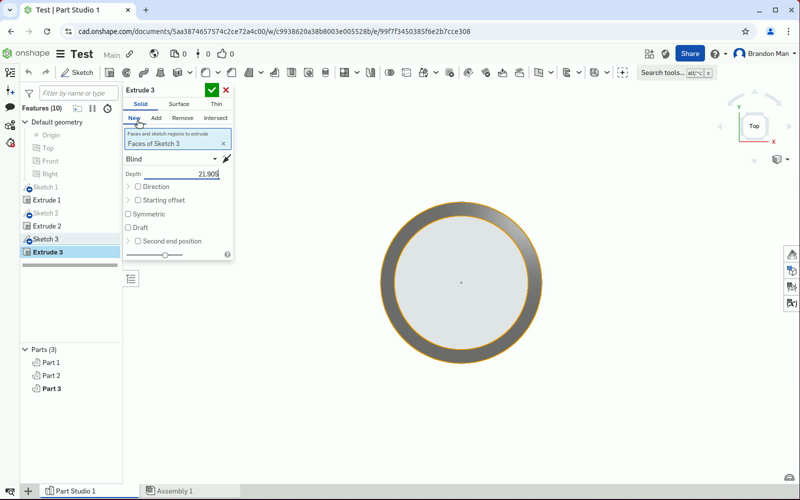
key(enter)
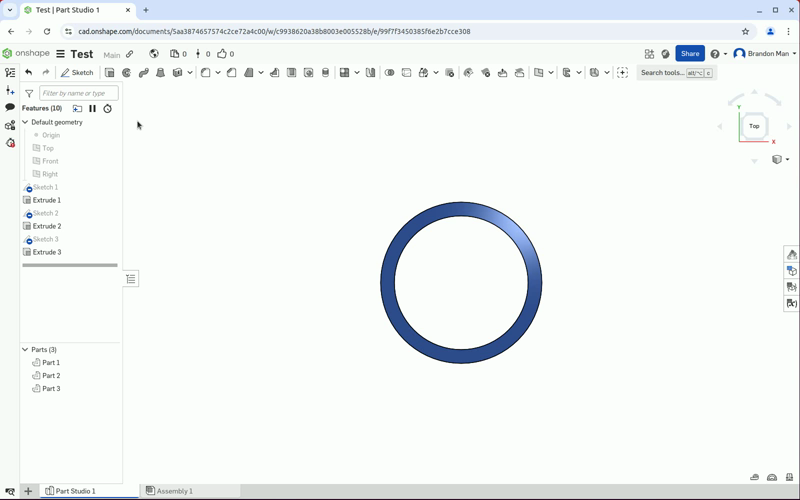
key(shift+h)
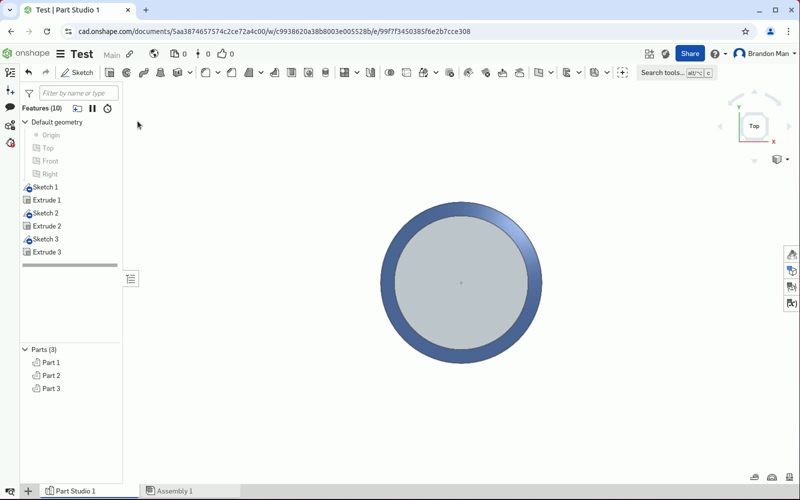
key(shift+h)
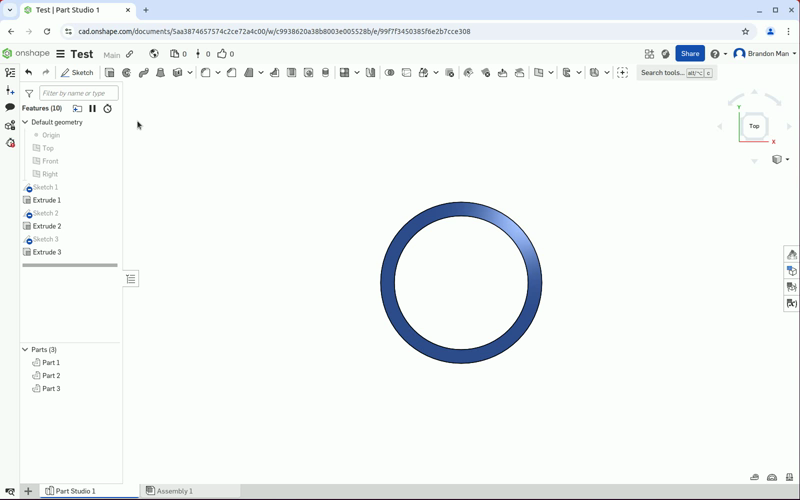
mouse_move(73, 189)
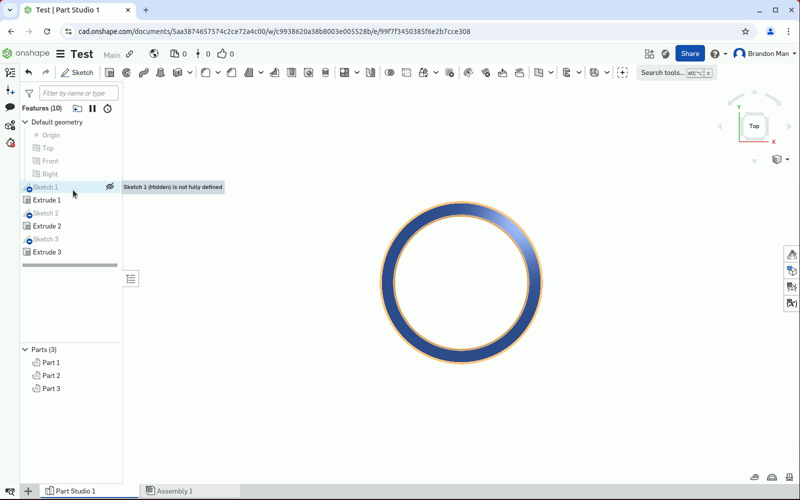
click(73, 189)
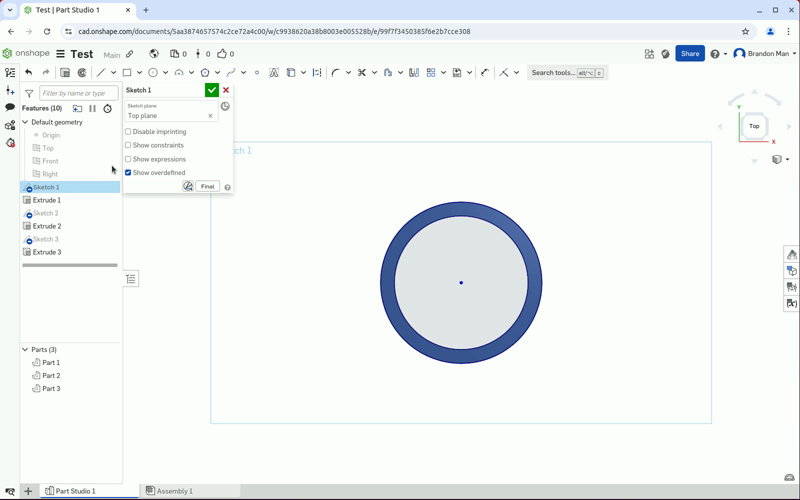
mouse_move(229, 92)
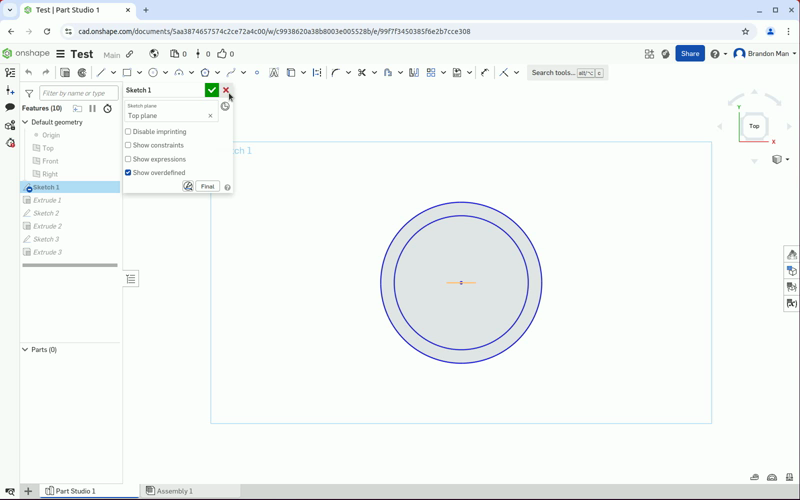
click(229, 92)
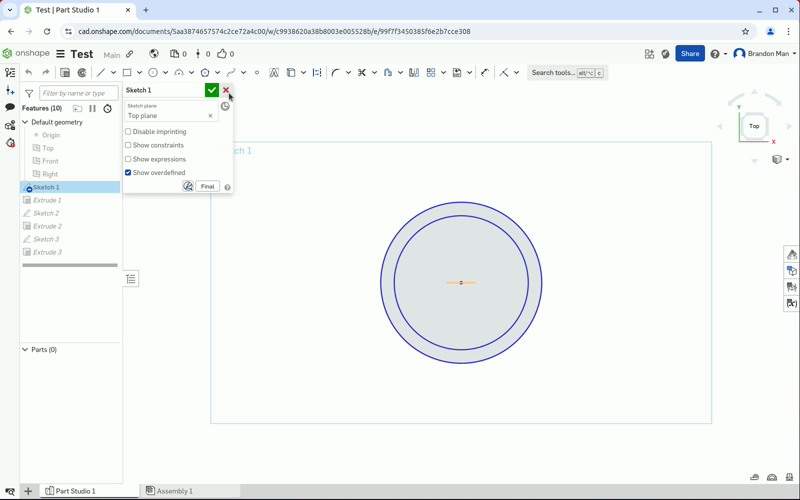
key(shift+s)
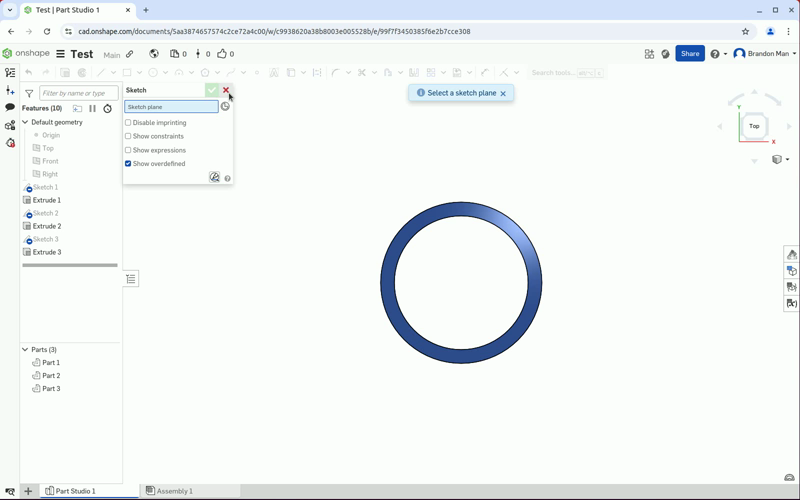
mouse_move(73, 150)
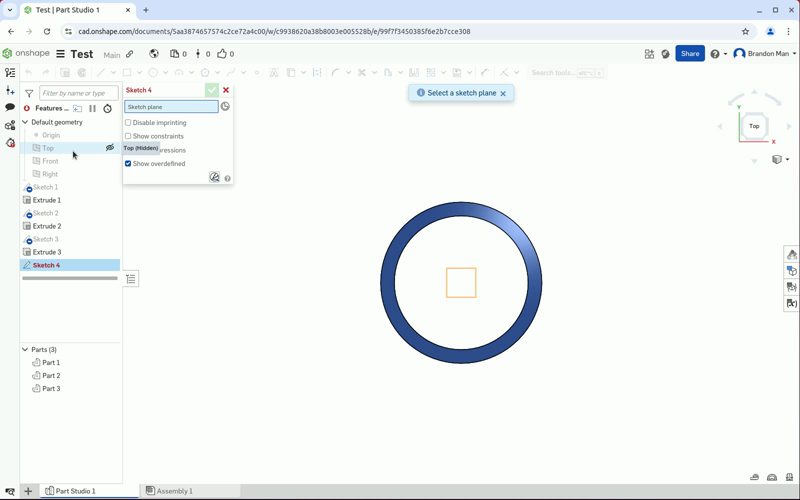
click(73, 150)
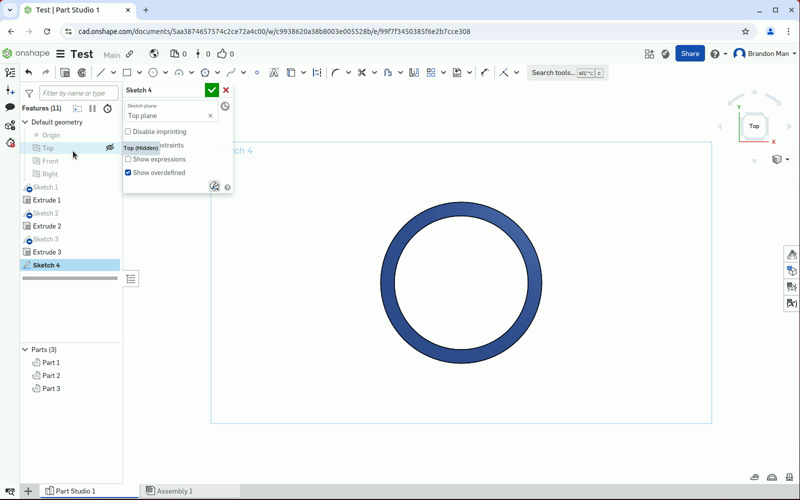
mouse_move(73, 352)
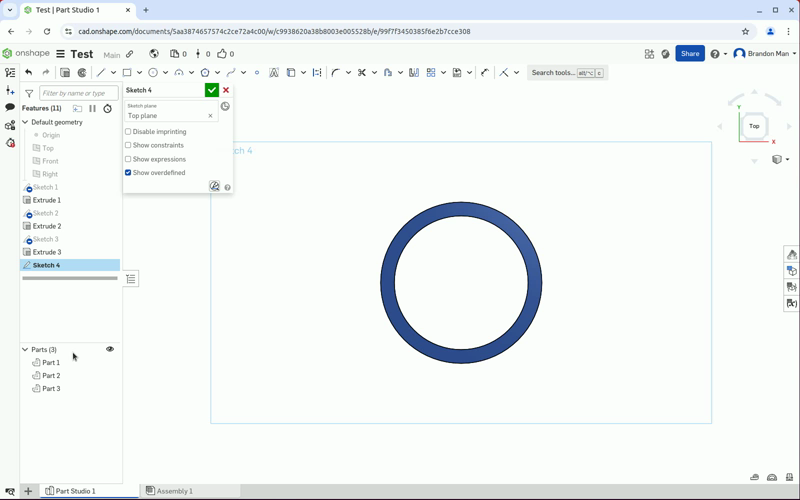
key(y)
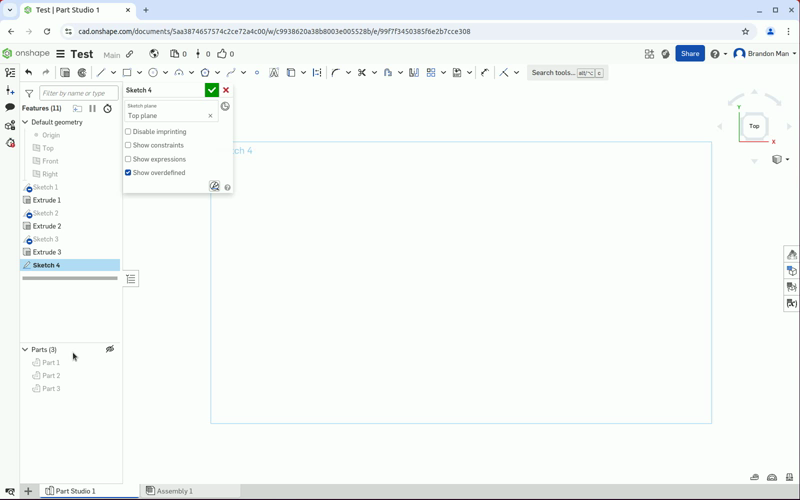
key(c)
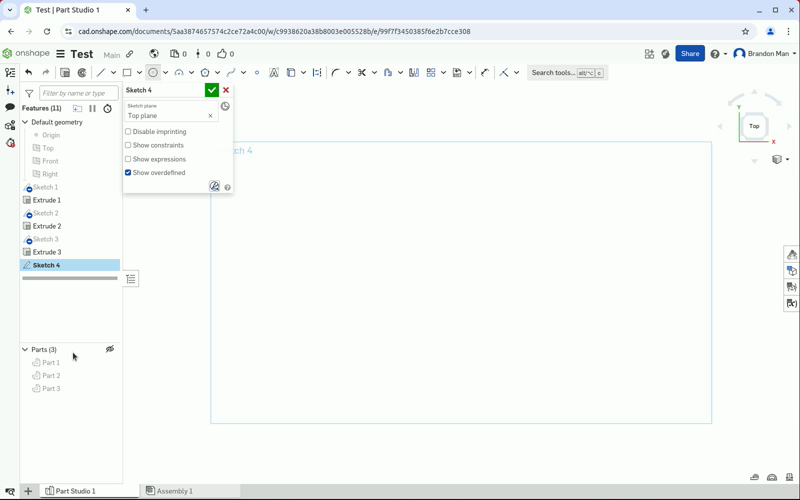
key_down(shift)
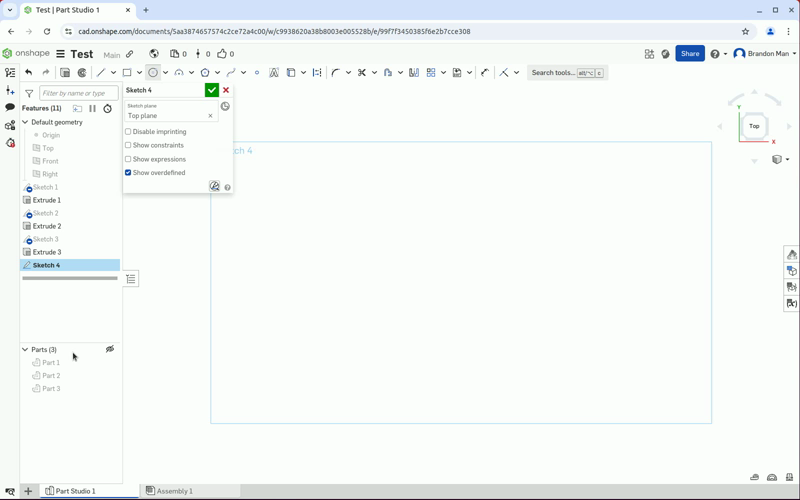
mouse_move(461, 282)
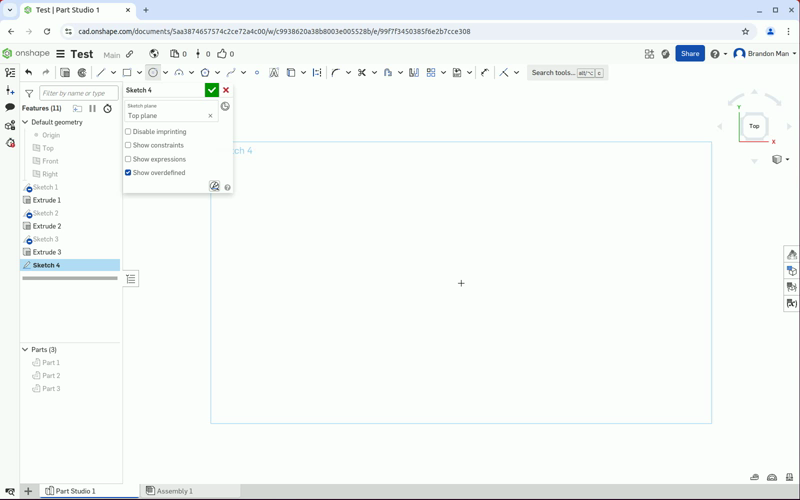
click(461, 282)
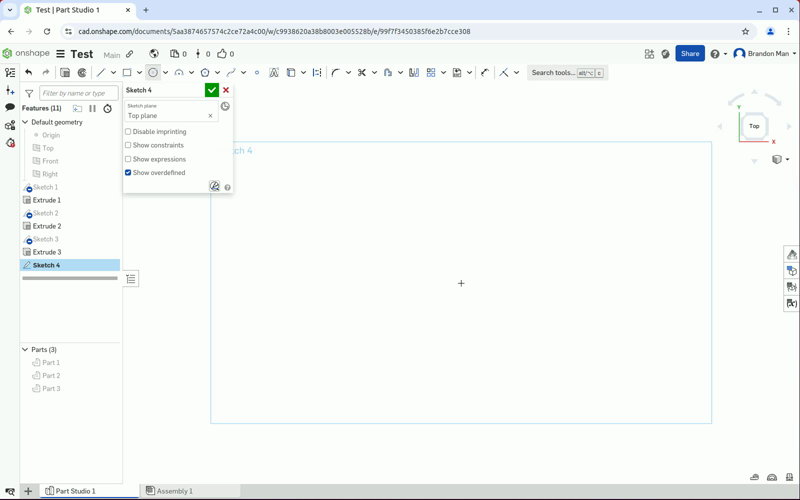
key_up(shift)
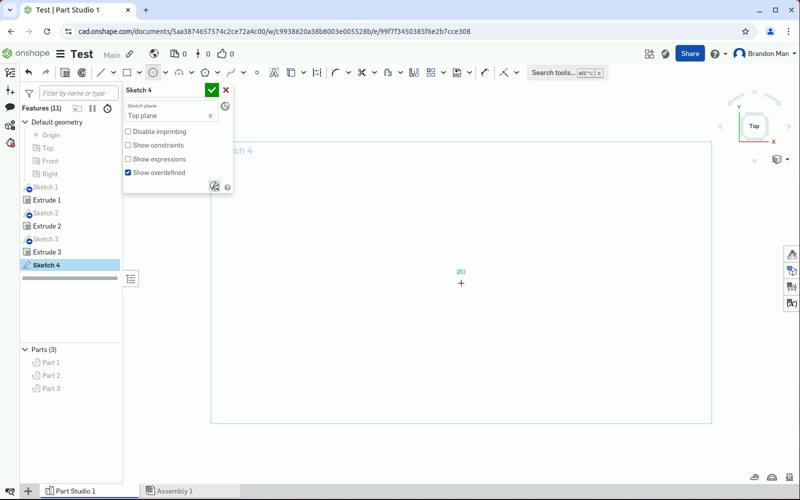
mouse_move(541, 282)
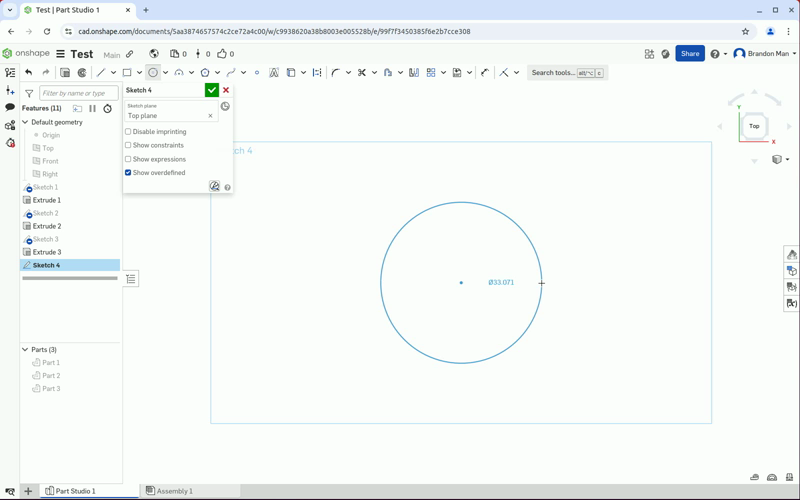
click(541, 282)
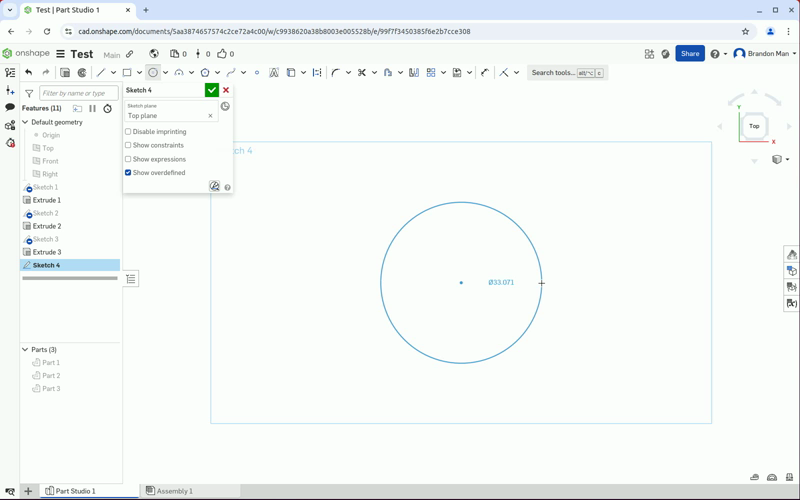
key(esc)
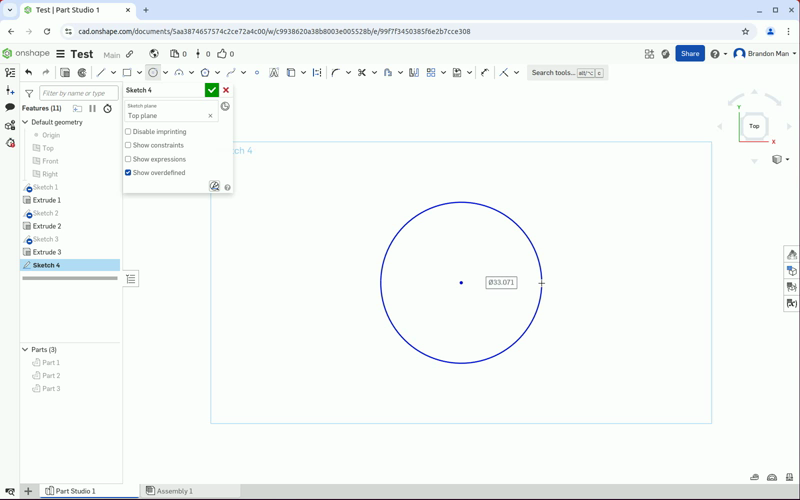
key(c)
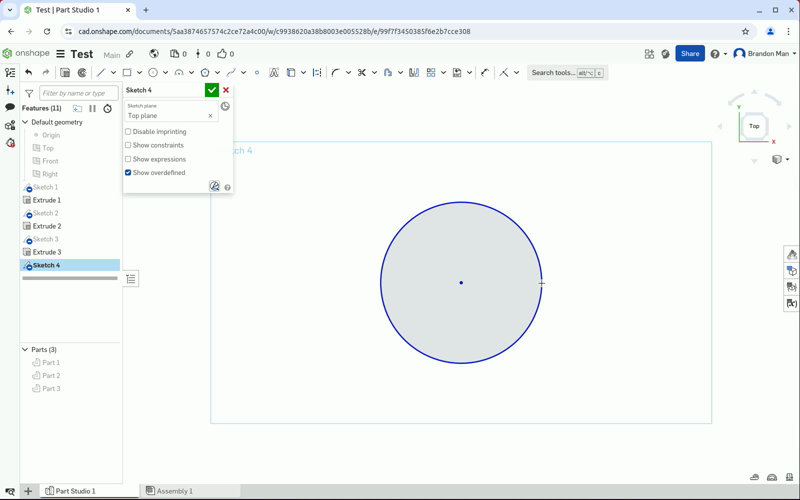
key_down(shift)
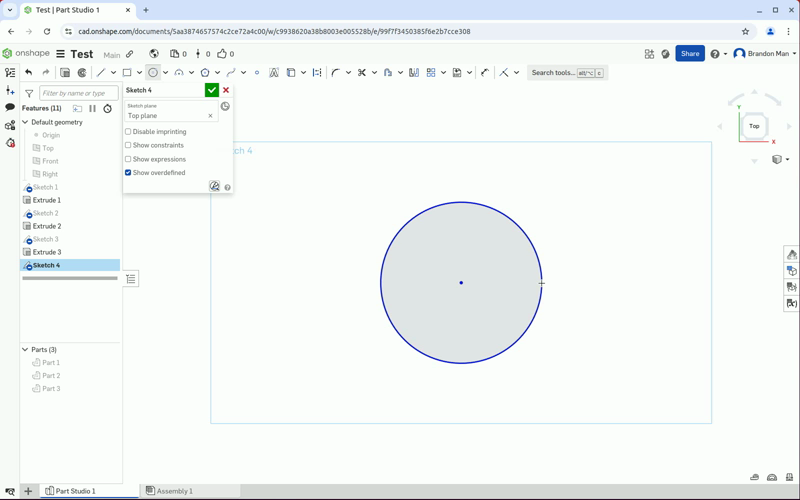
mouse_move(461, 282)
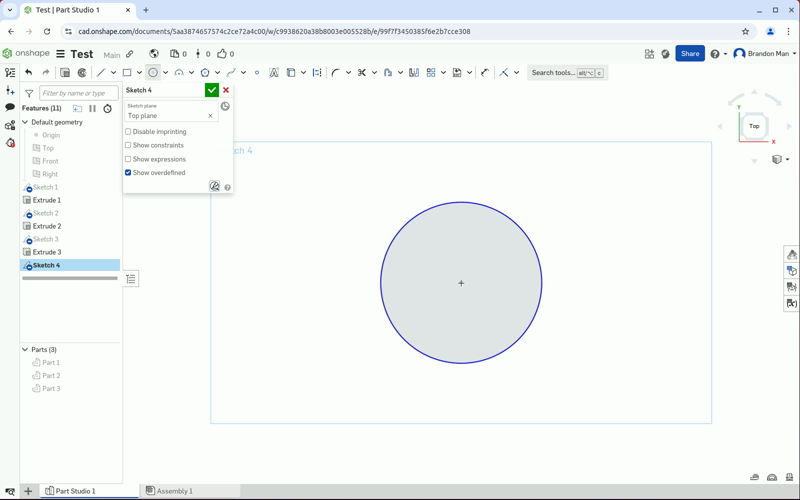
click(461, 282)
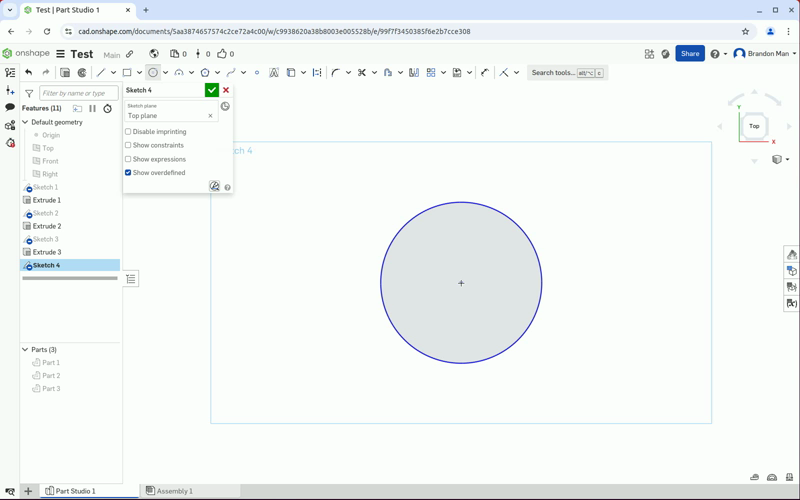
key_up(shift)
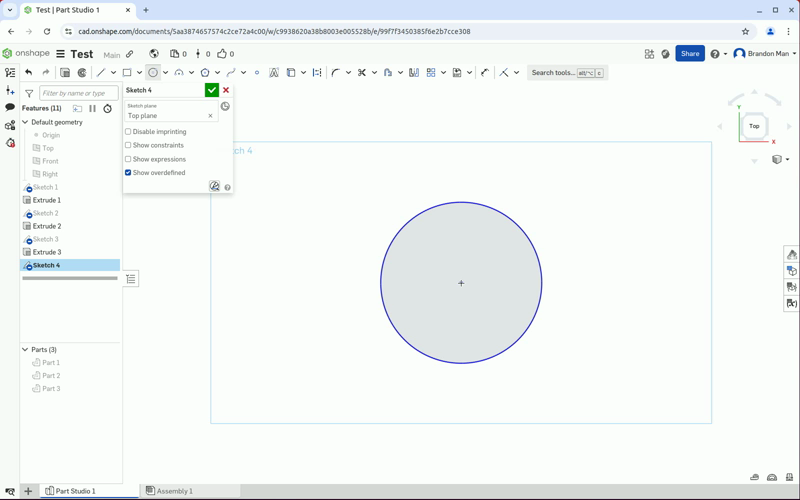
mouse_move(528, 282)
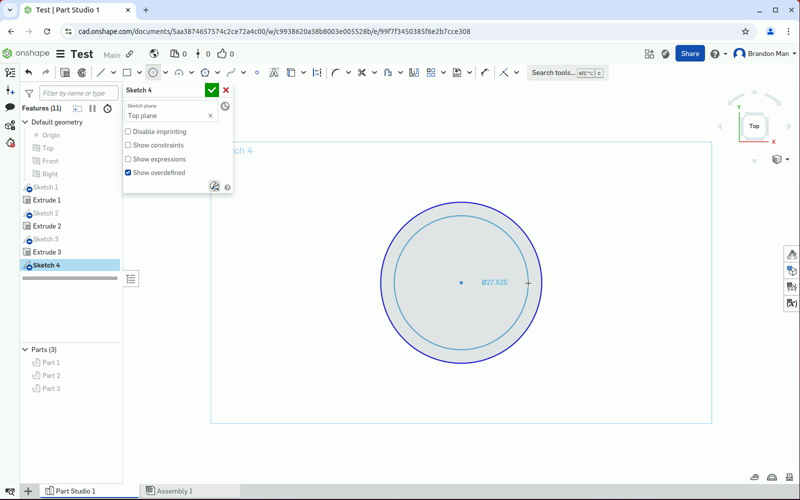
click(528, 282)
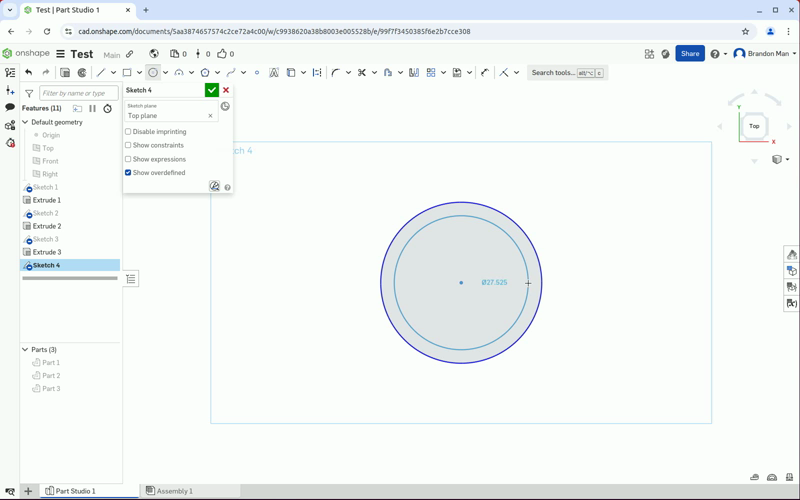
key(esc)
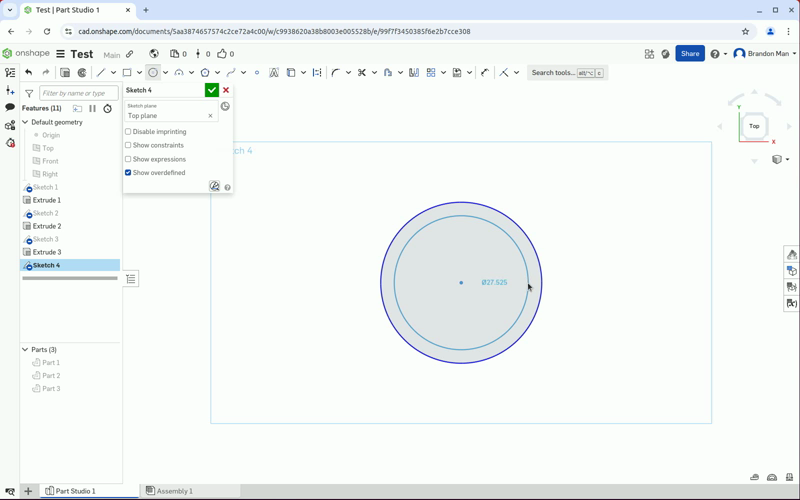
mouse_move(400, 242)
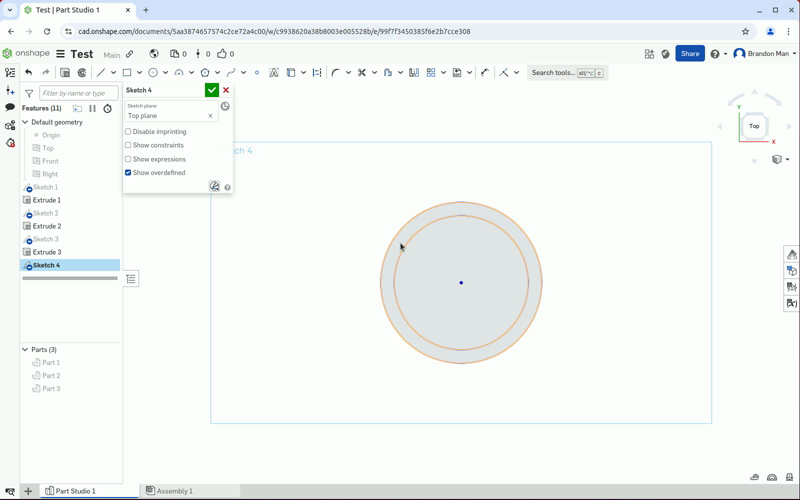
click(400, 242)
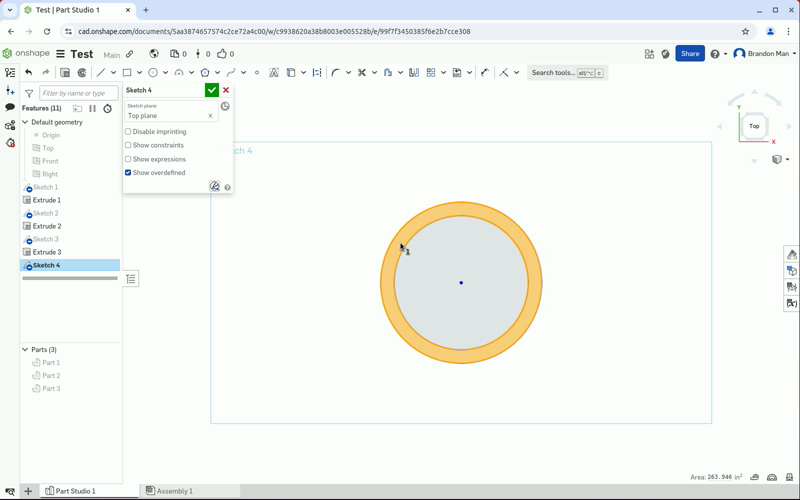
mouse_move(73, 352)
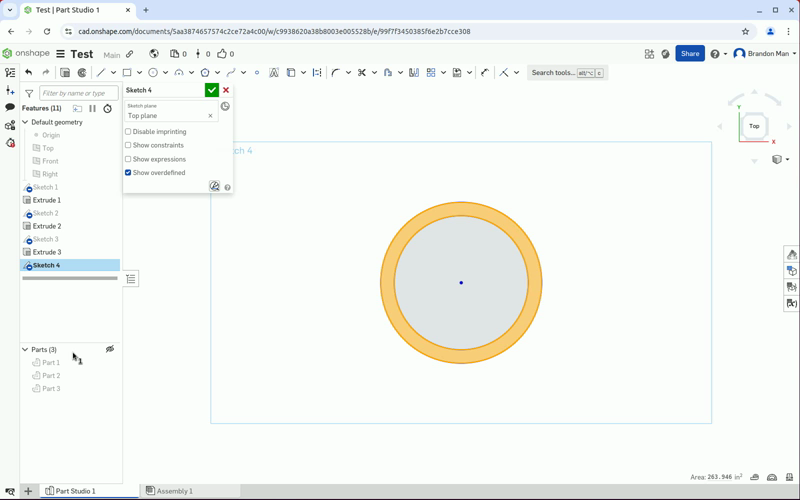
key(shift+y)
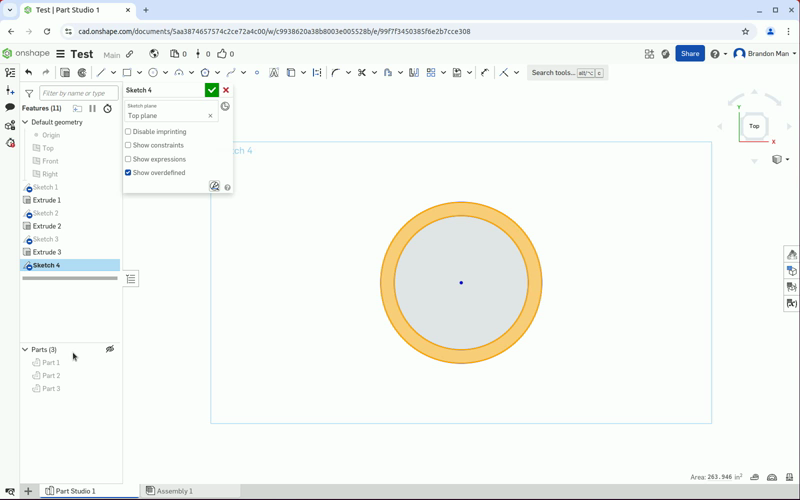
key(shift+e)
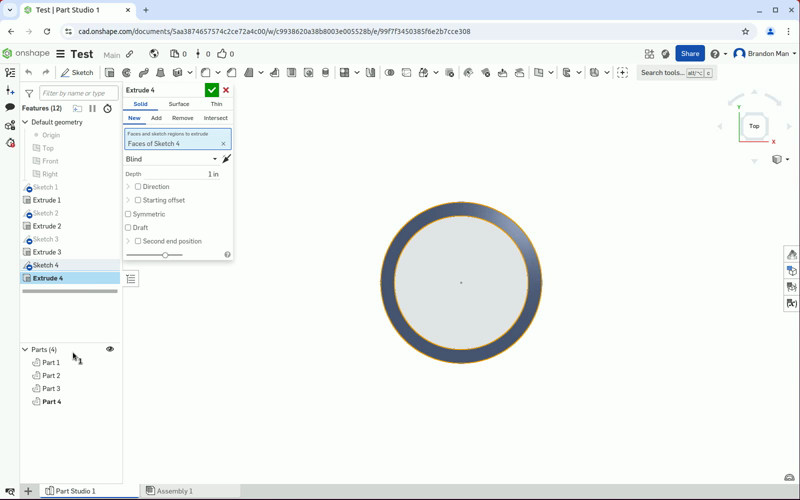
mouse_move(143, 106)
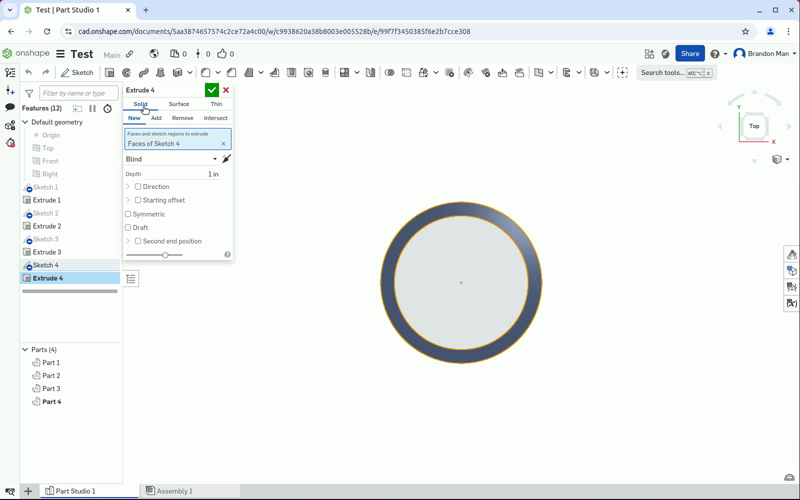
click(143, 106)
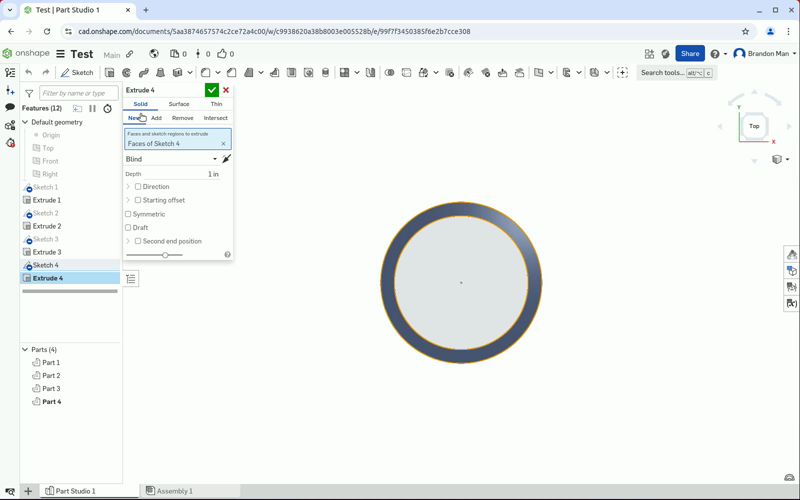
mouse_move(137, 120)
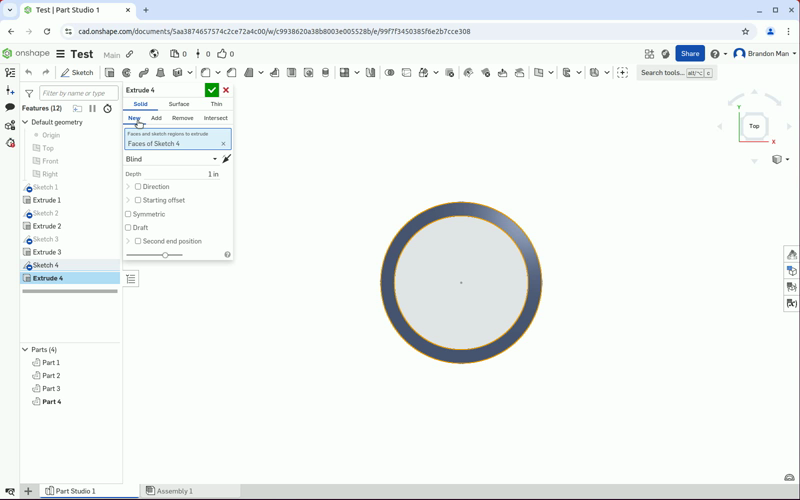
click(137, 120)
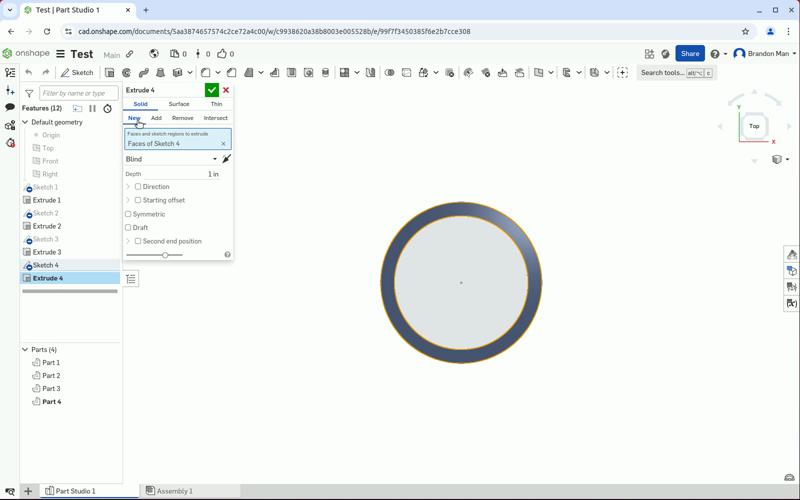
key(tab, 4)
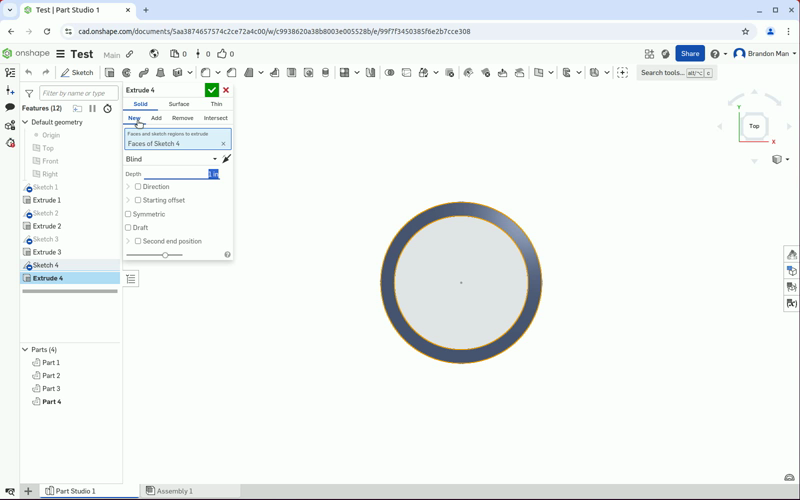
text(23.108)
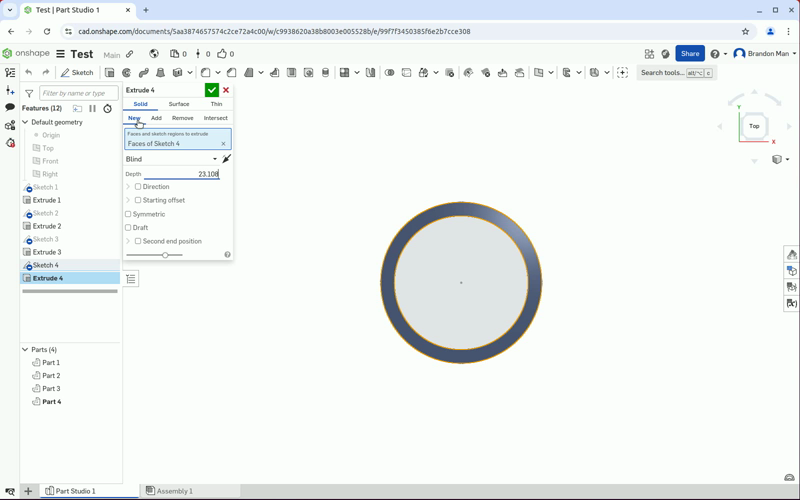
key(enter)
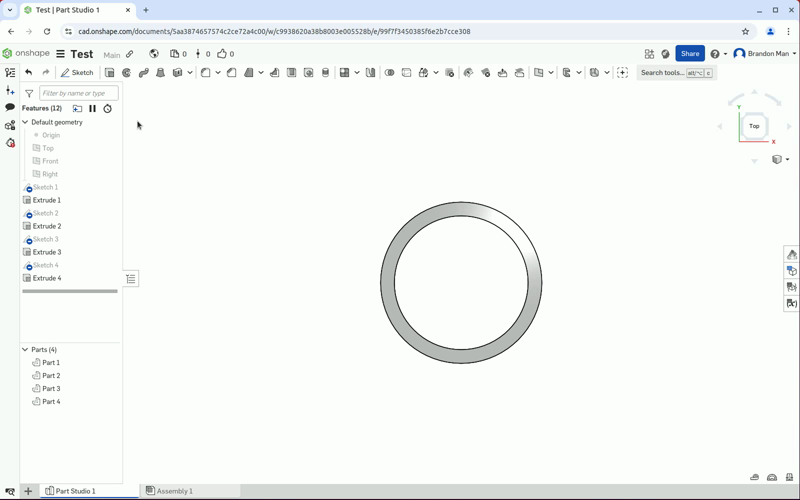
key(shift+h)
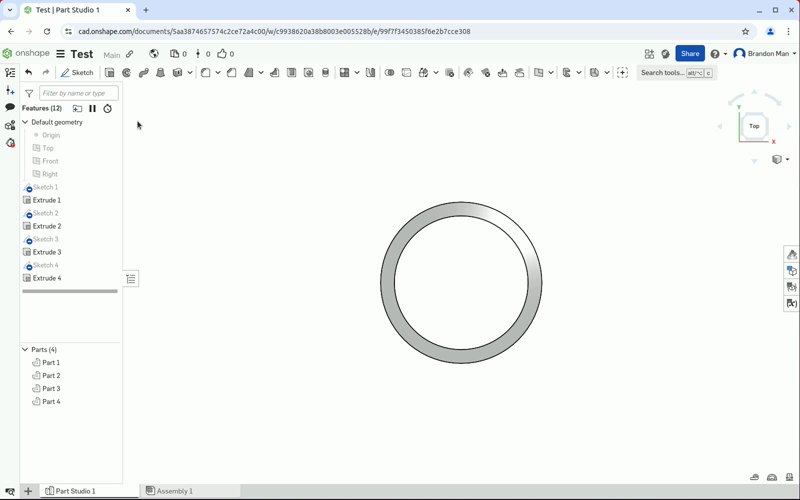
key(shift+h)
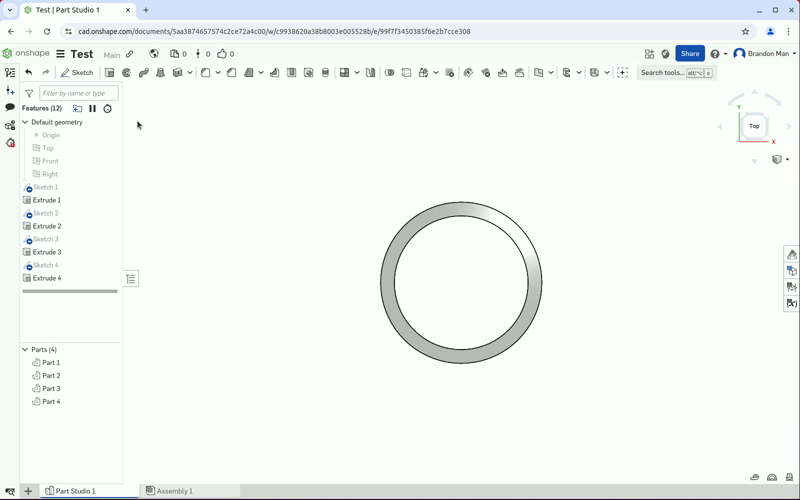
mouse_move(73, 189)
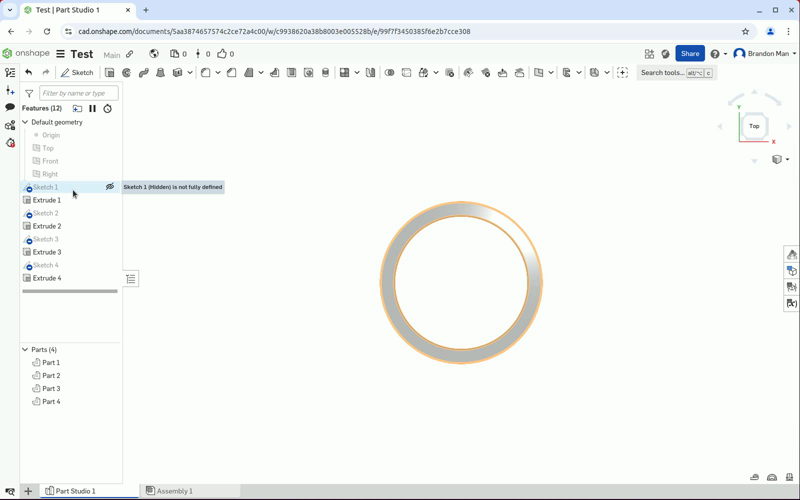
click(73, 189)
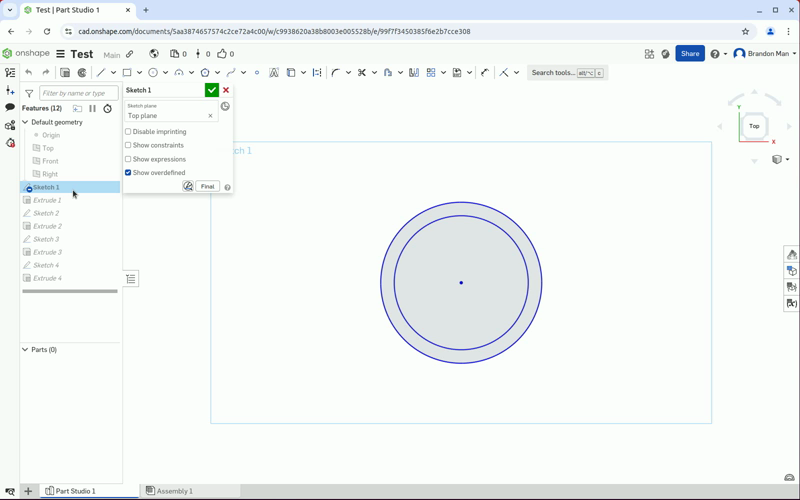
mouse_move(229, 92)
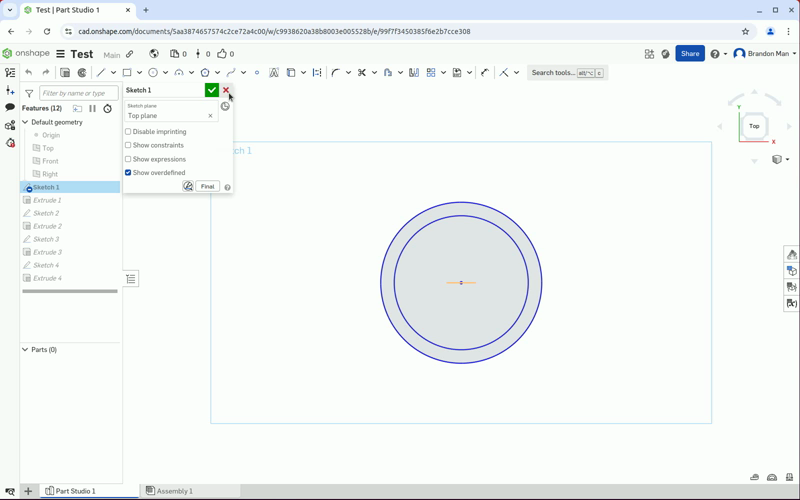
click(229, 92)
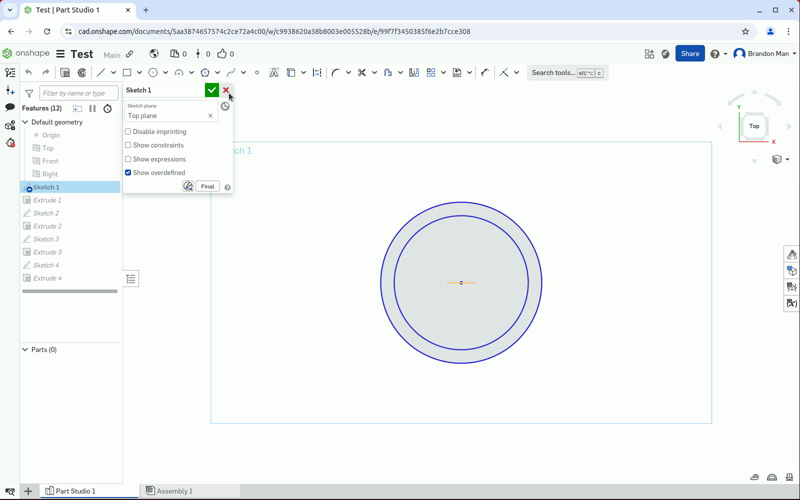
key(shift+s)
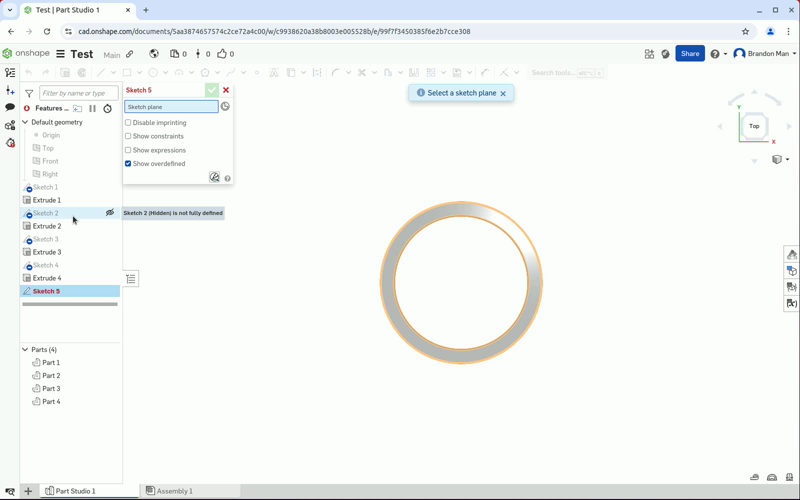
scroll(3)
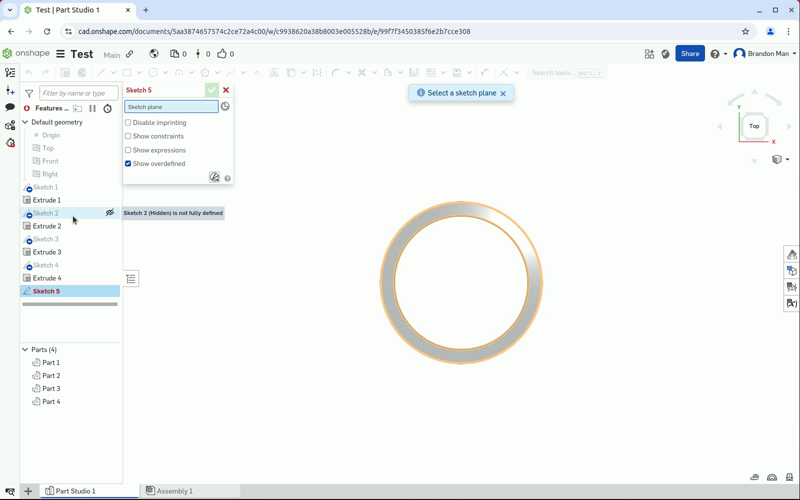
mouse_move(73, 150)
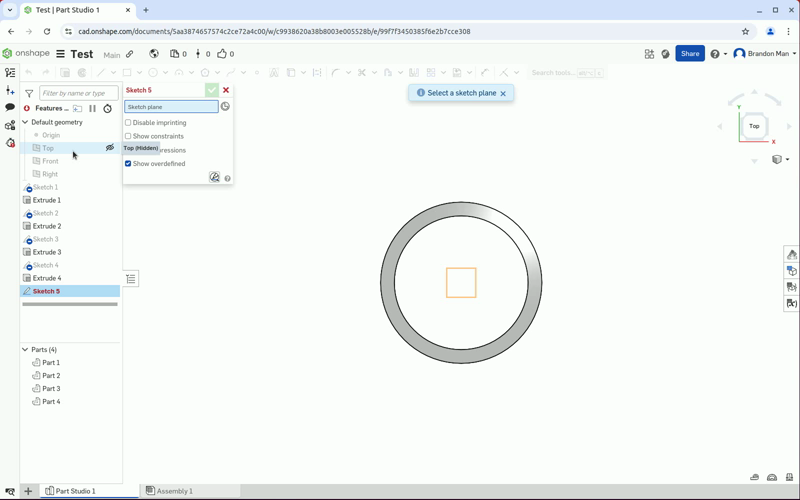
click(73, 150)
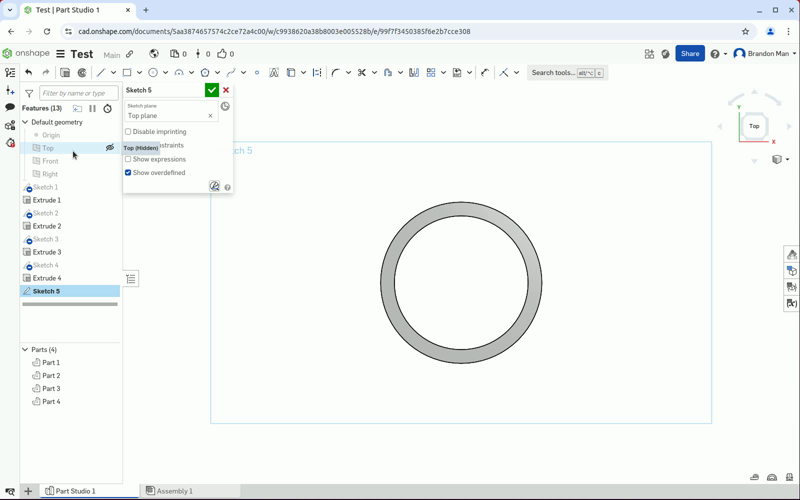
mouse_move(73, 352)
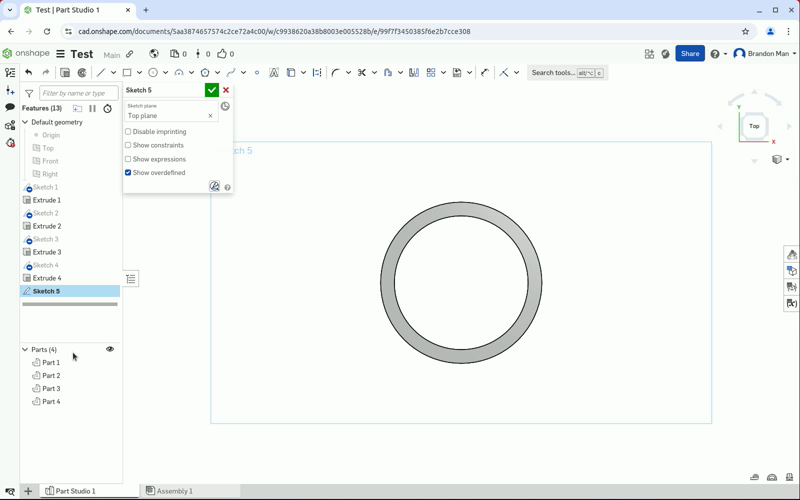
key(y)
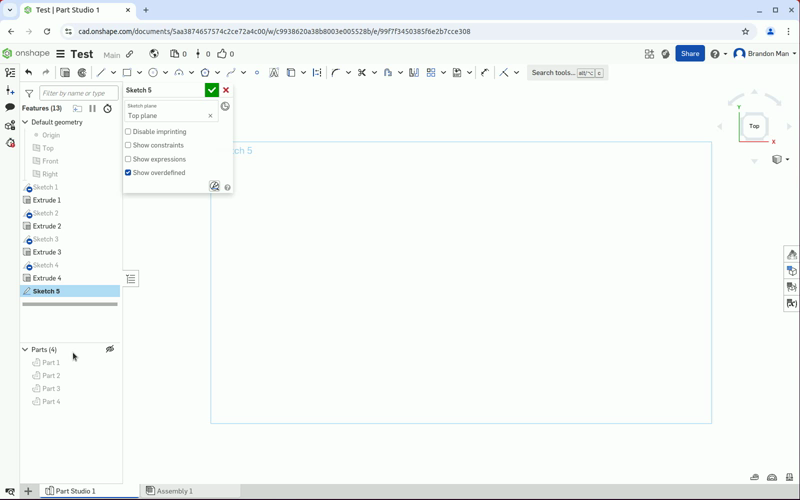
key(c)
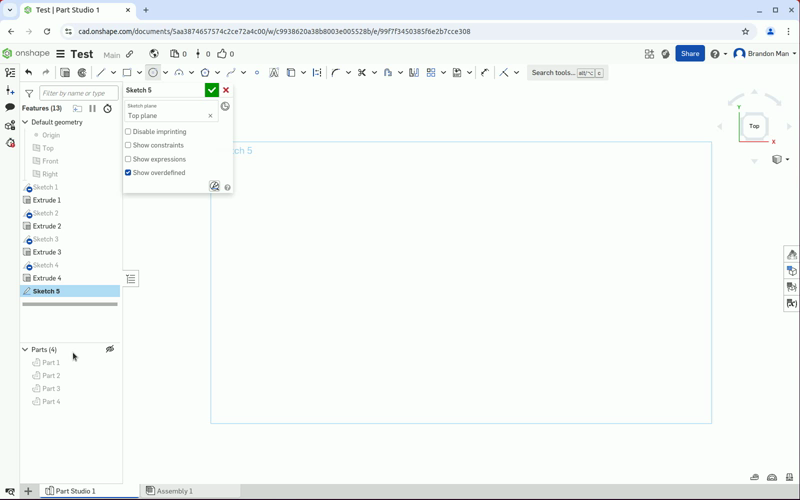
key_down(shift)
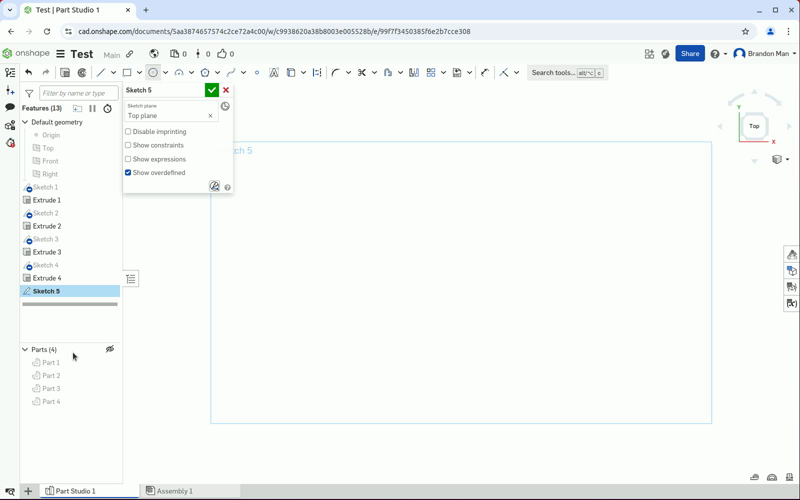
mouse_move(461, 282)
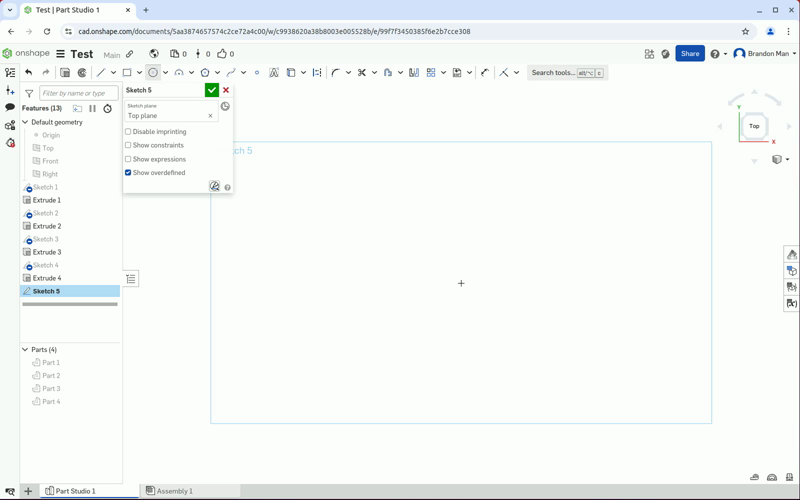
click(461, 282)
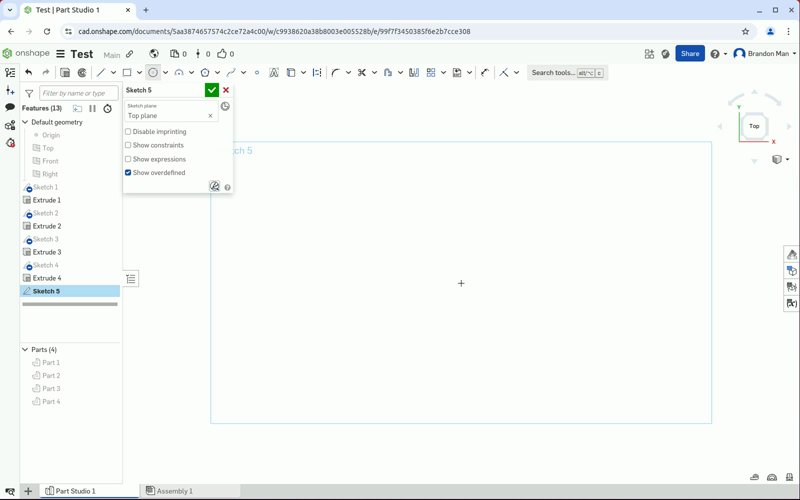
key_up(shift)
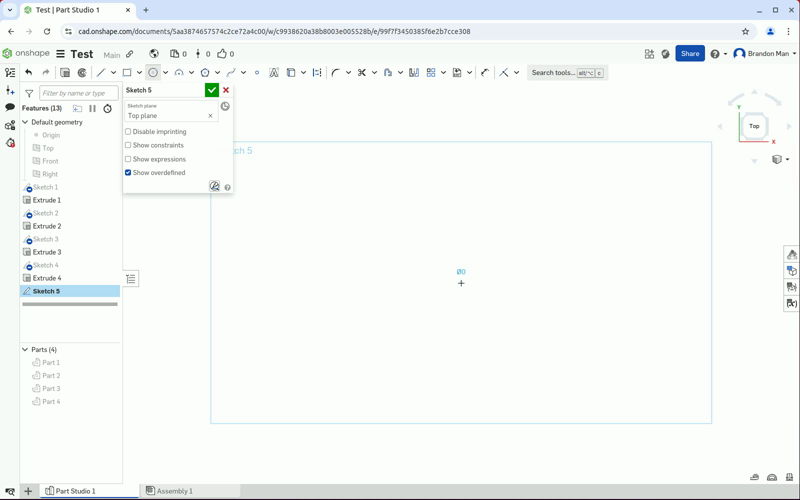
mouse_move(541, 282)
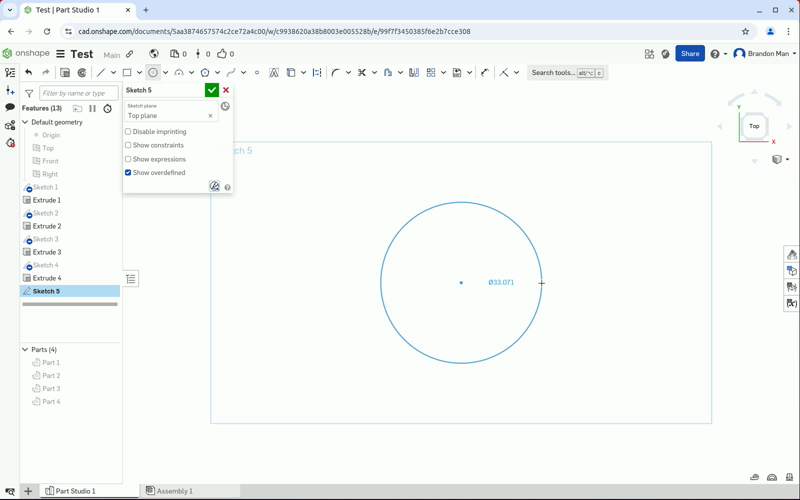
click(541, 282)
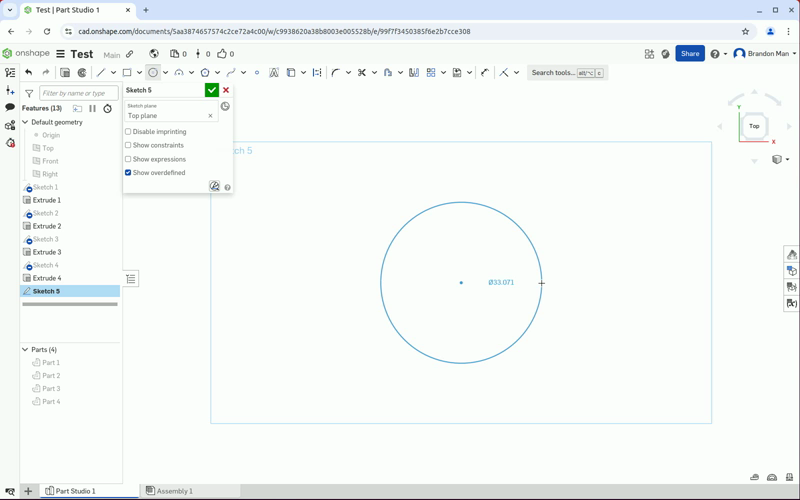
key(esc)
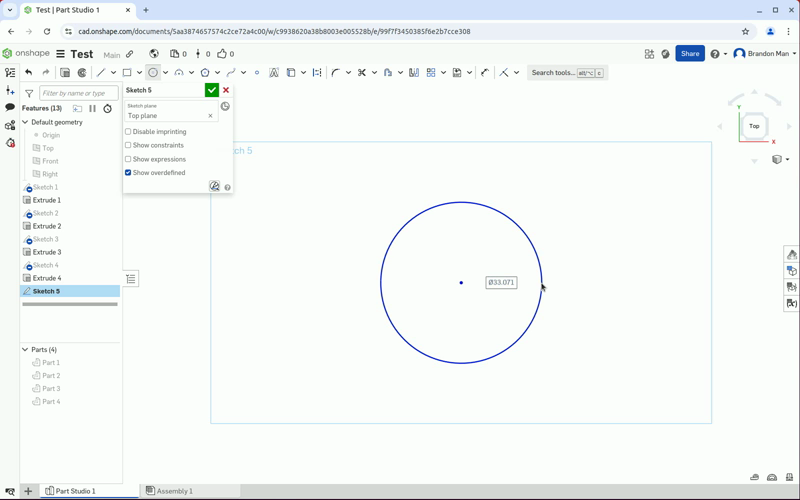
key(c)
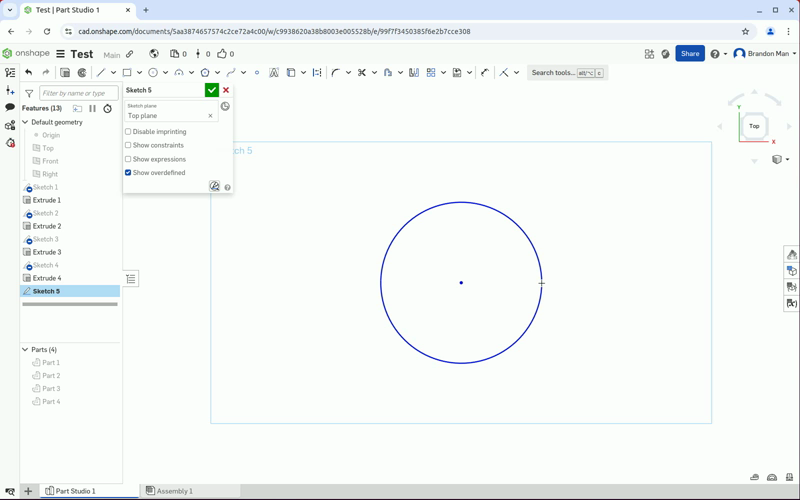
key_down(shift)
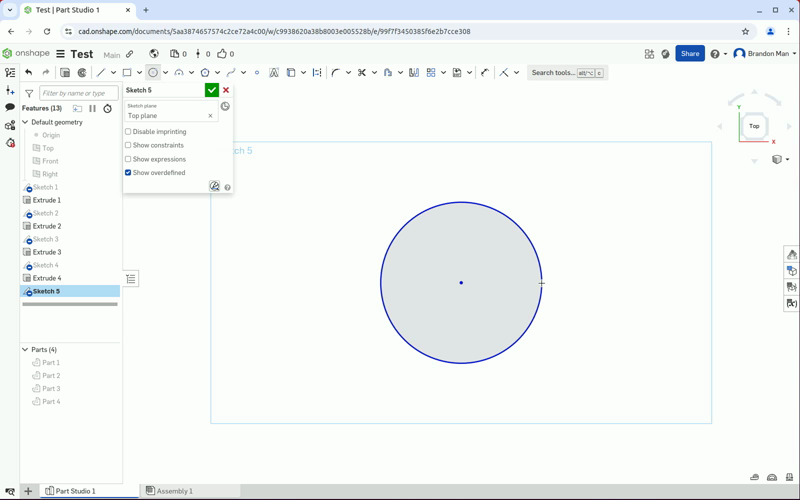
mouse_move(461, 282)
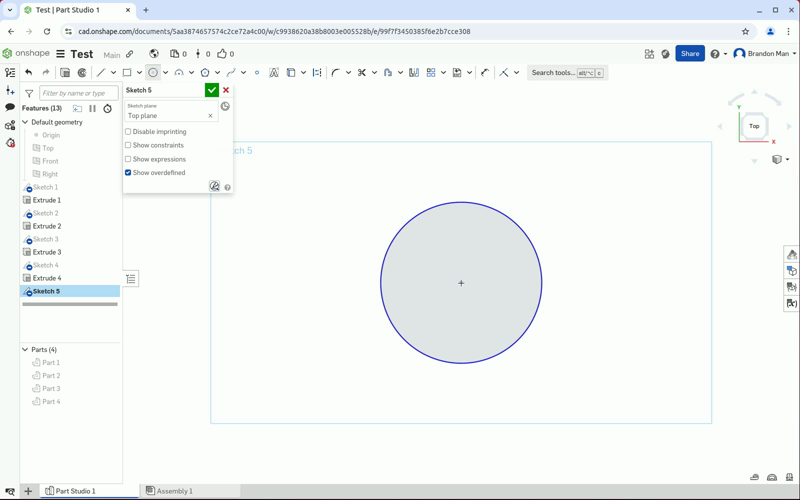
click(461, 282)
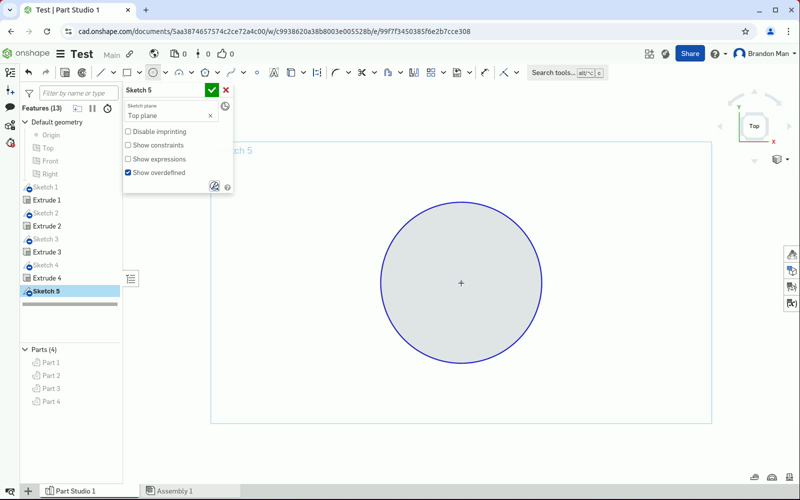
key_up(shift)
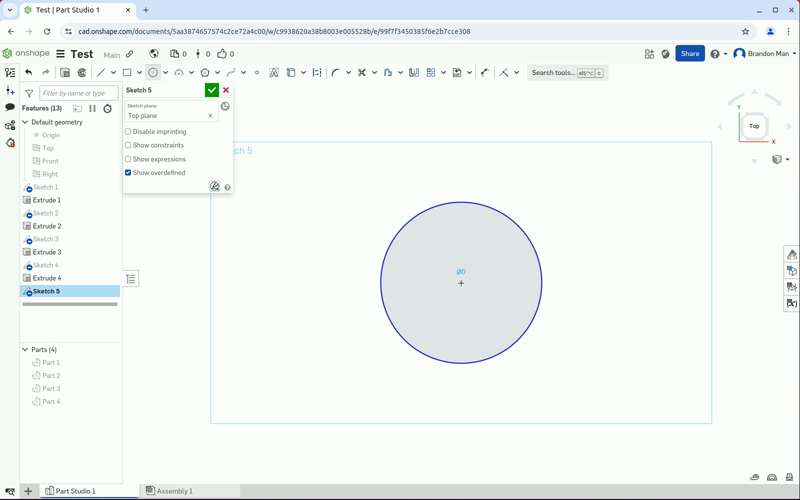
mouse_move(528, 282)
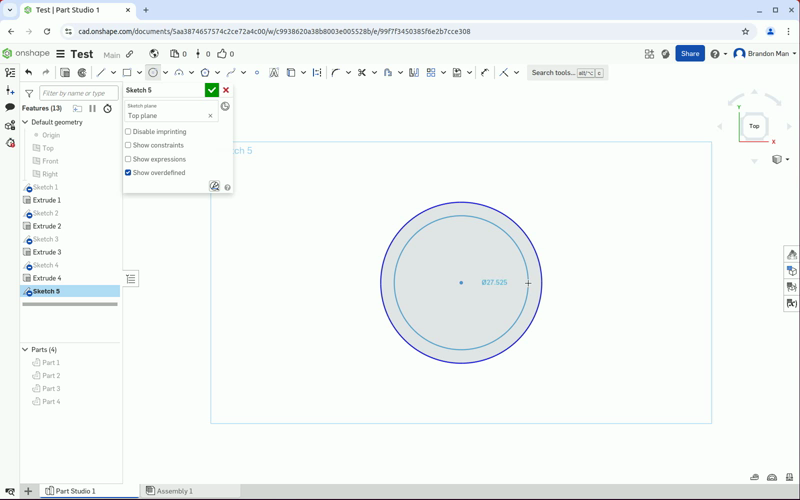
click(528, 282)
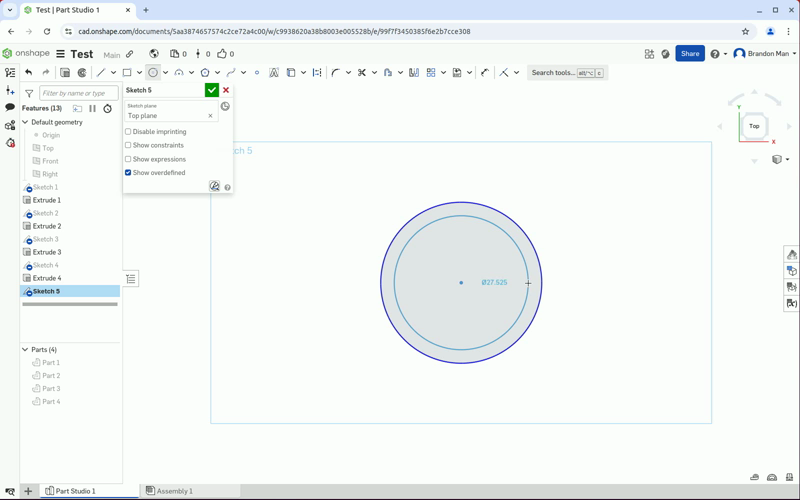
key(esc)
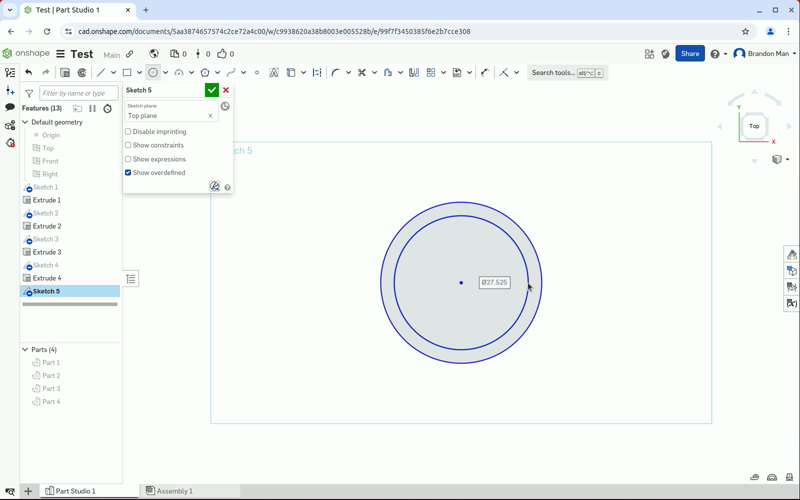
mouse_move(427, 347)
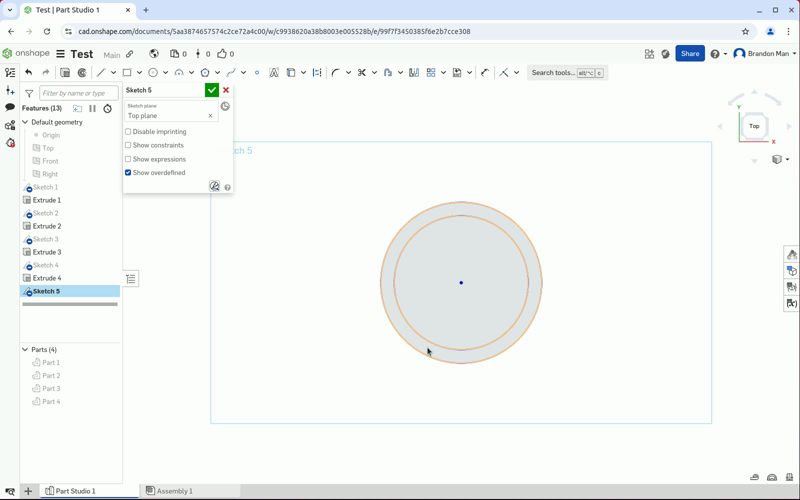
click(427, 347)
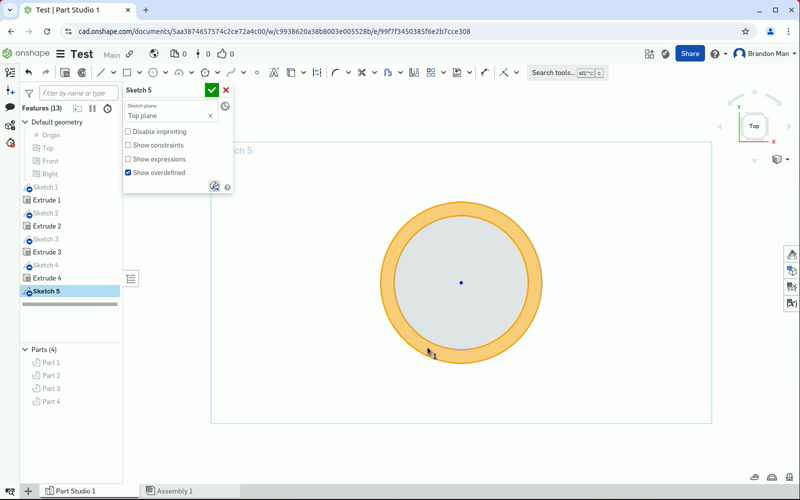
mouse_move(73, 352)
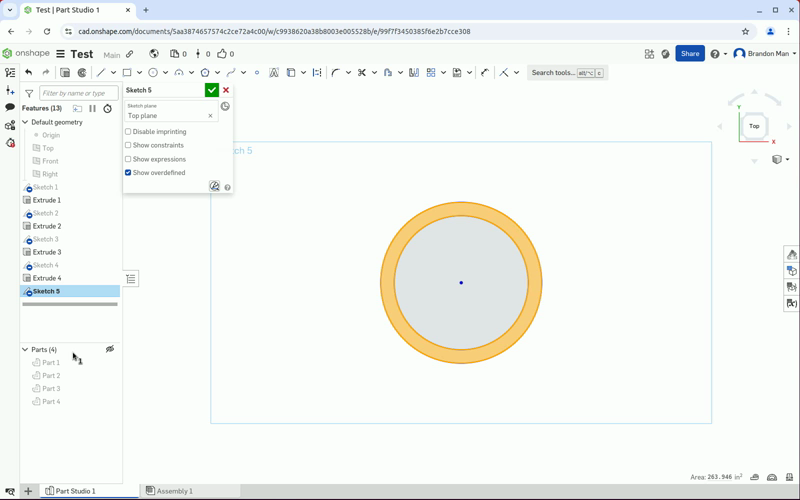
key(shift+y)
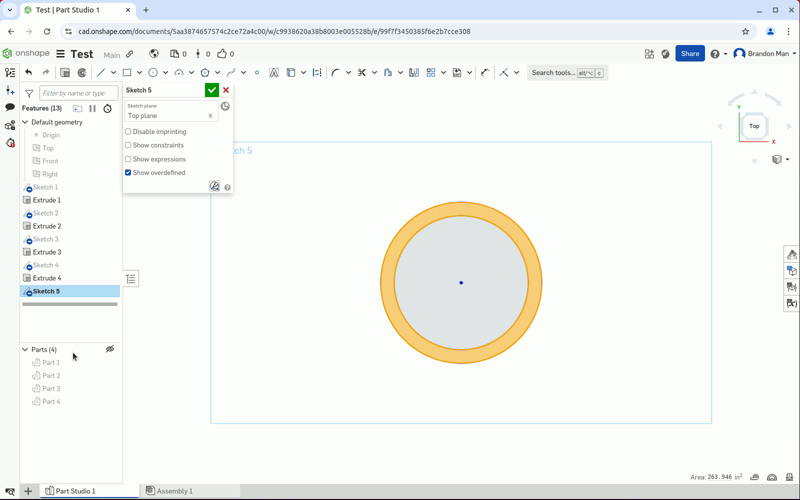
key(shift+e)
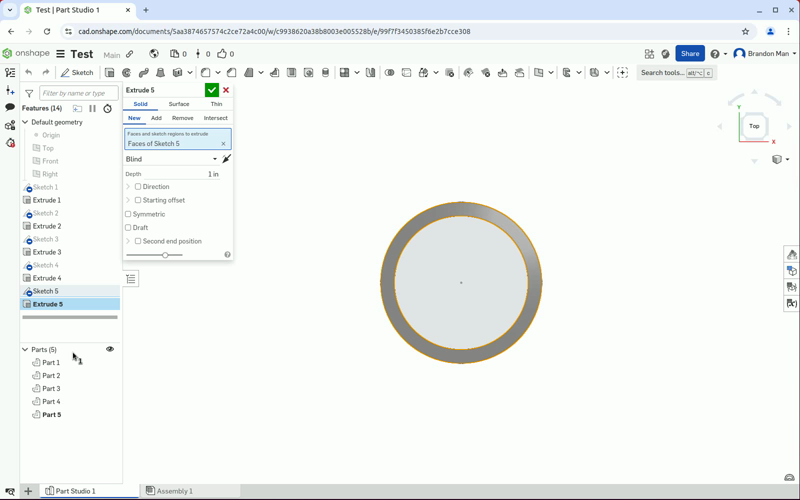
mouse_move(143, 106)
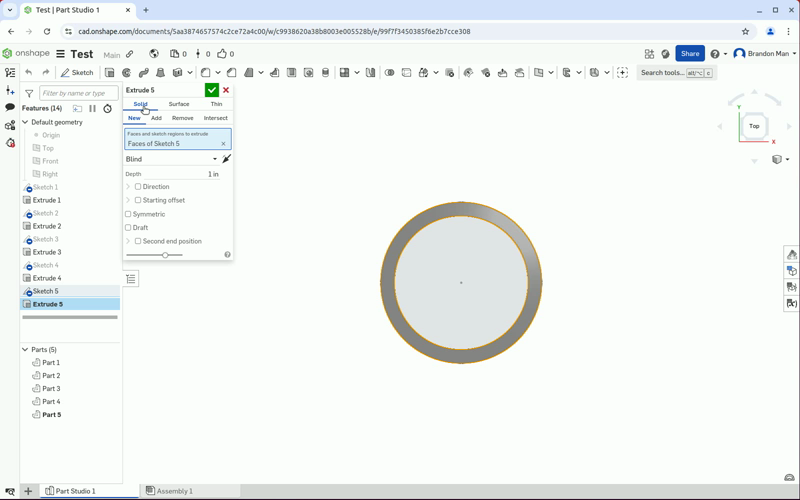
click(143, 106)
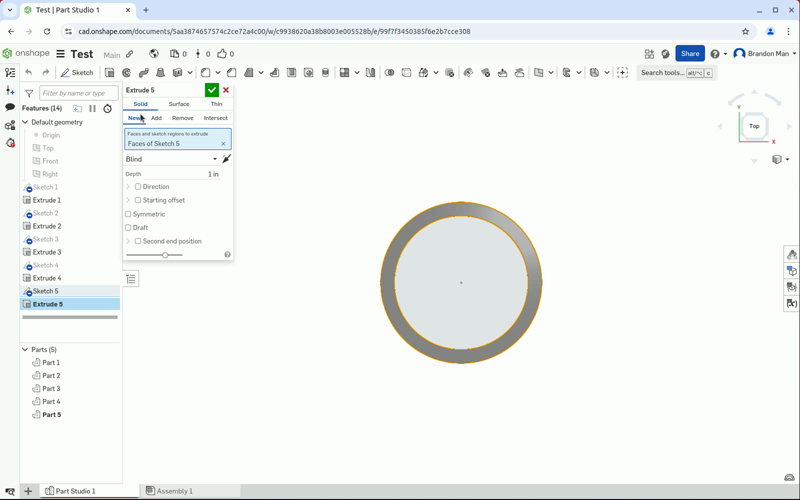
mouse_move(137, 120)
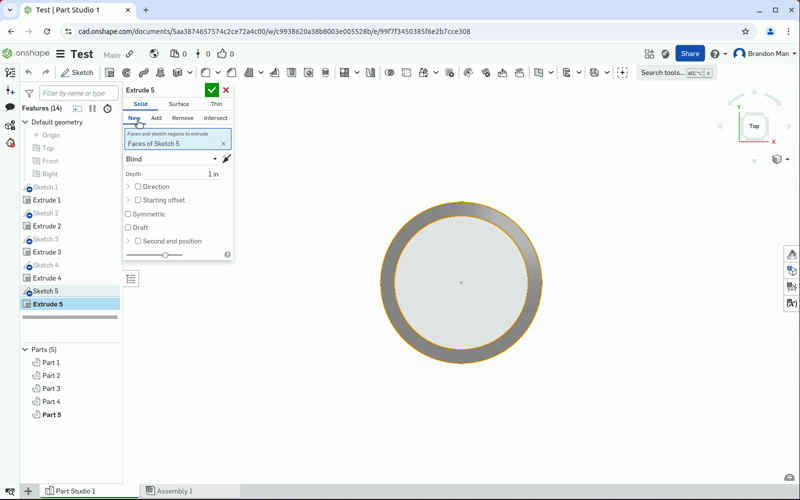
click(137, 120)
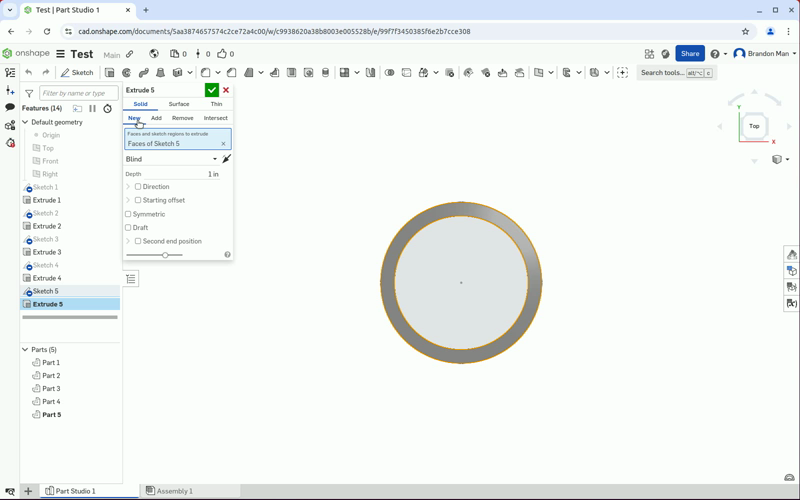
key(tab, 4)
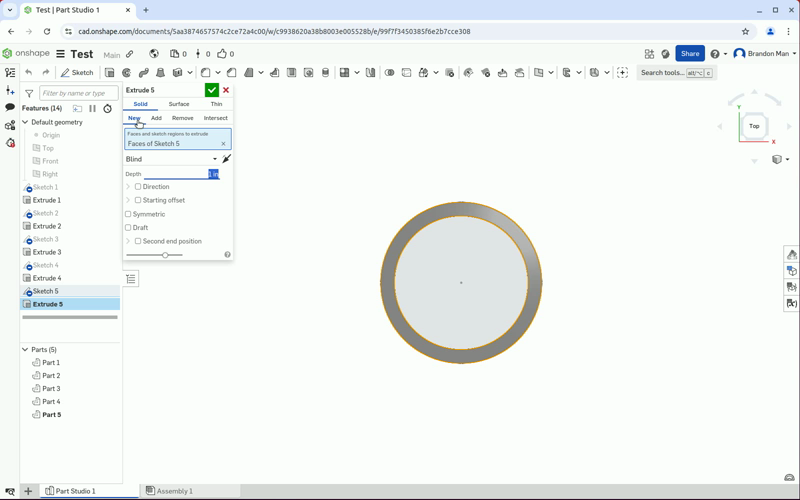
text(15.887)
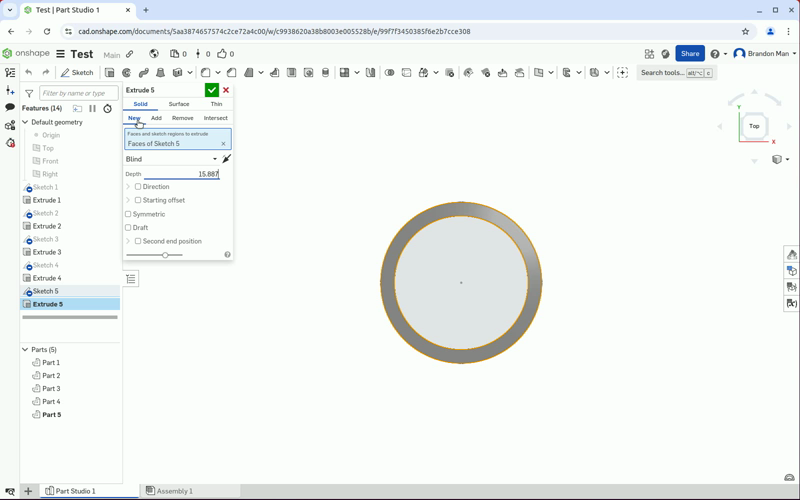
key(enter)
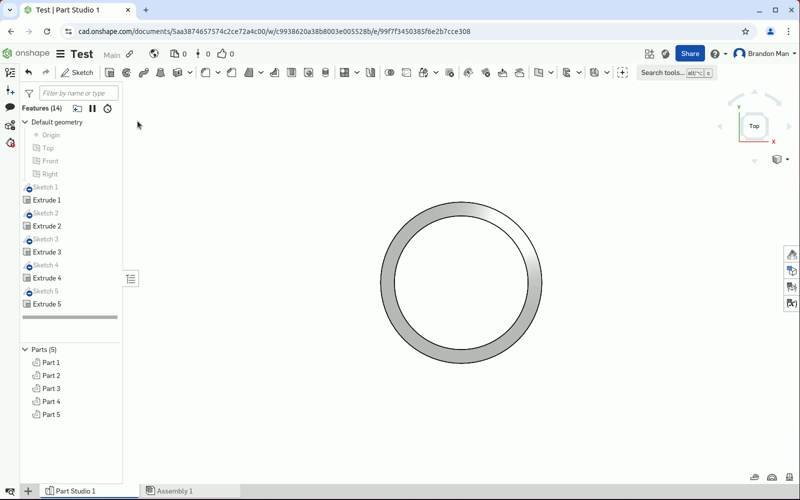
key(shift+h)
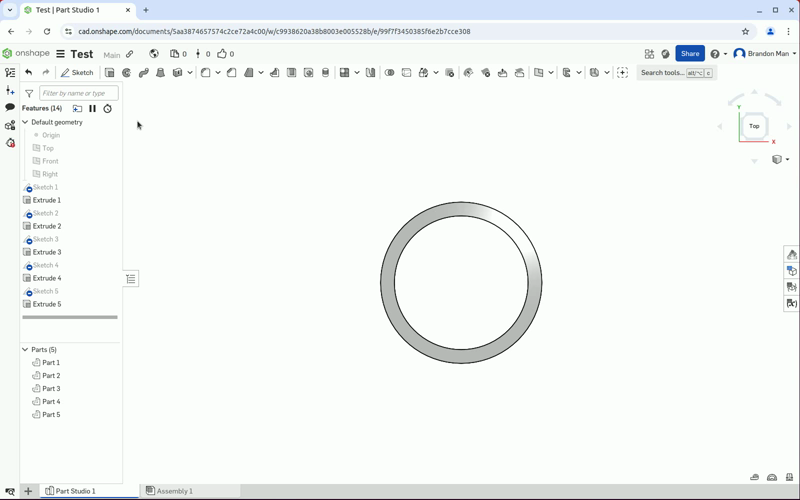
key(shift+h)
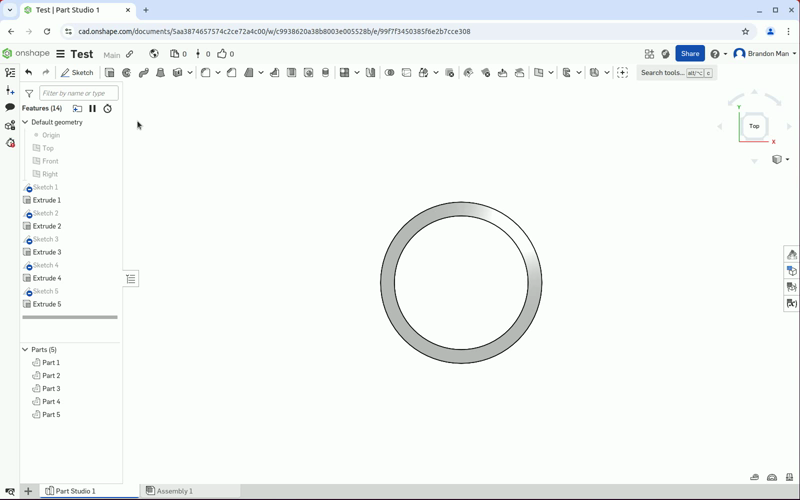
mouse_move(73, 189)
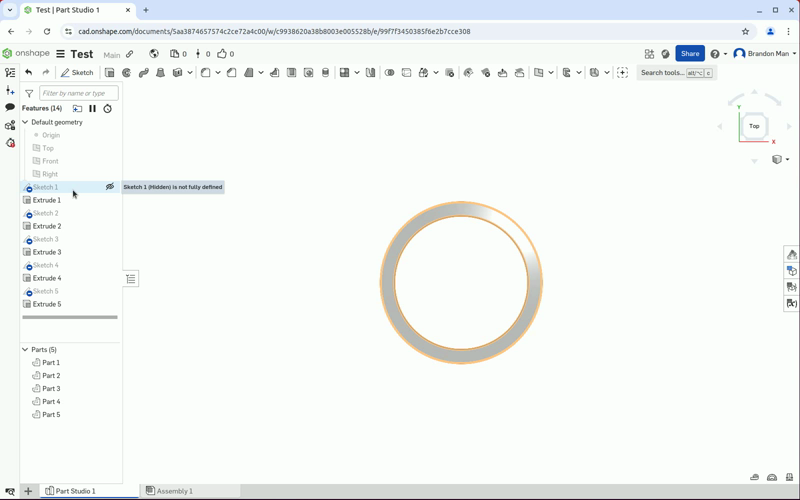
click(73, 189)
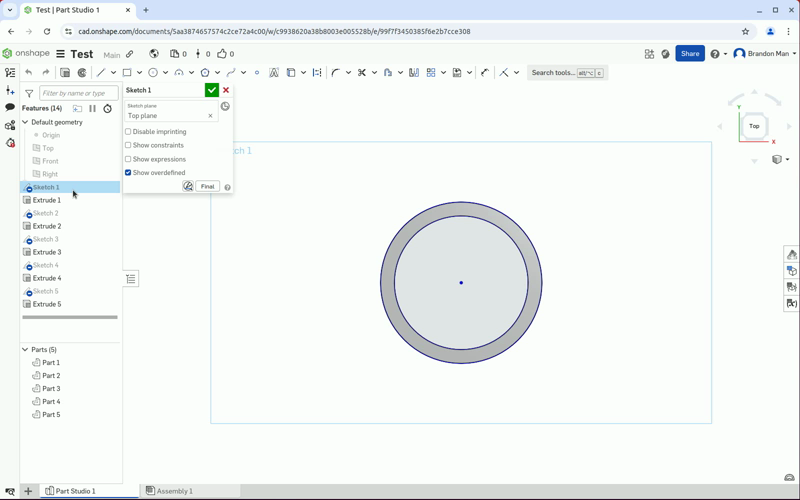
mouse_move(229, 92)
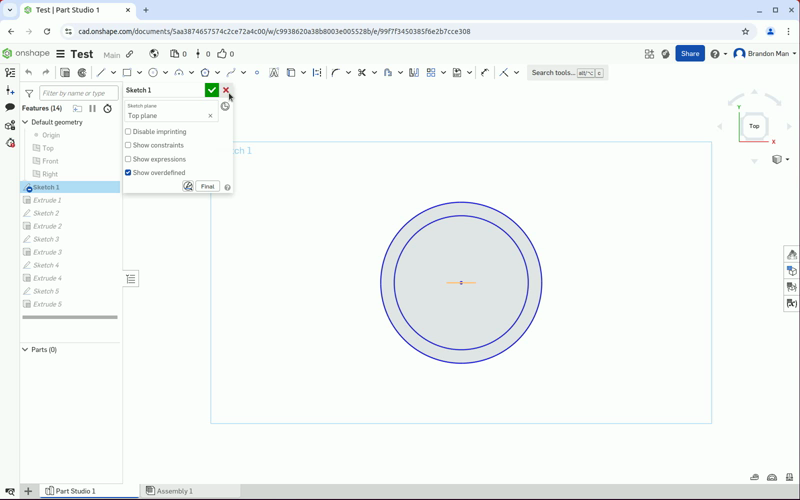
click(229, 92)
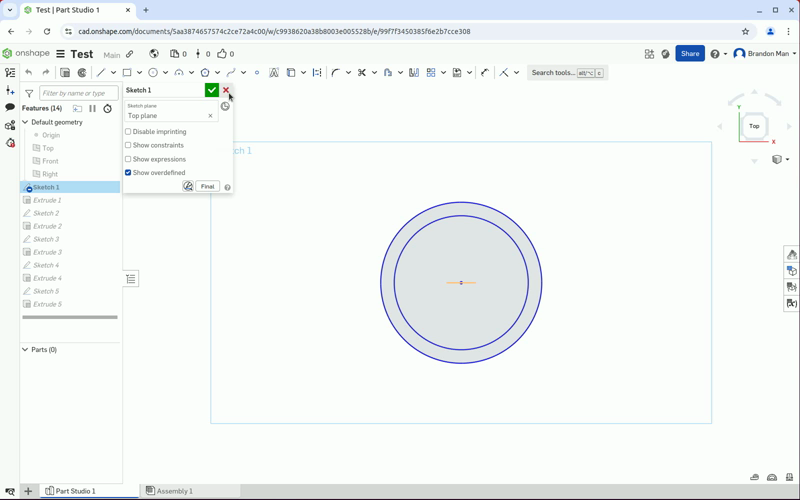
key(shift+s)
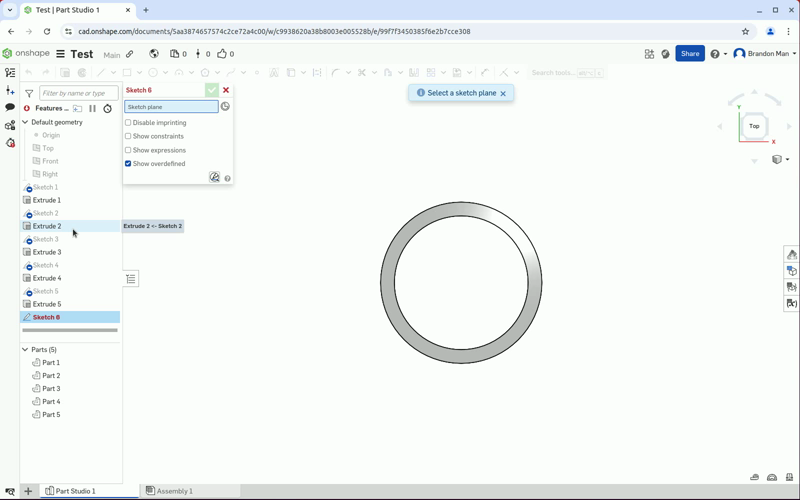
scroll(3)
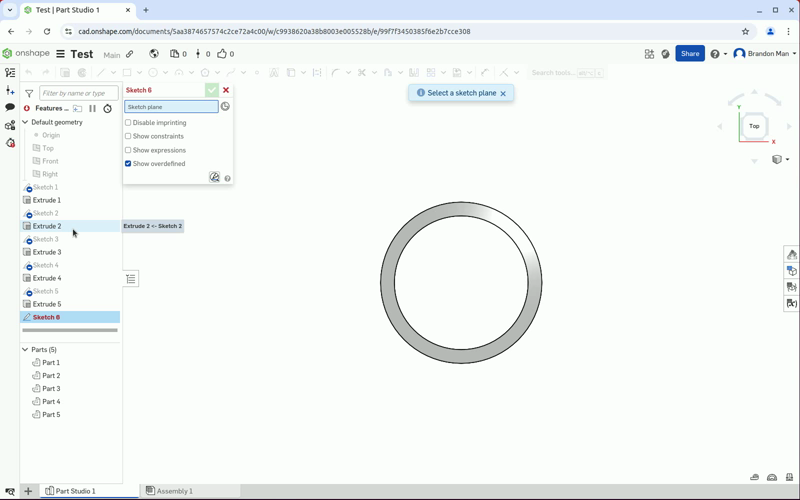
mouse_move(73, 150)
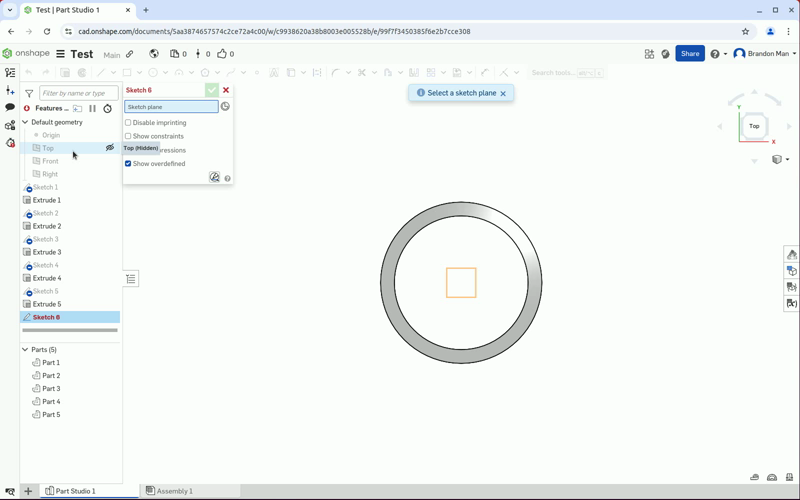
click(73, 150)
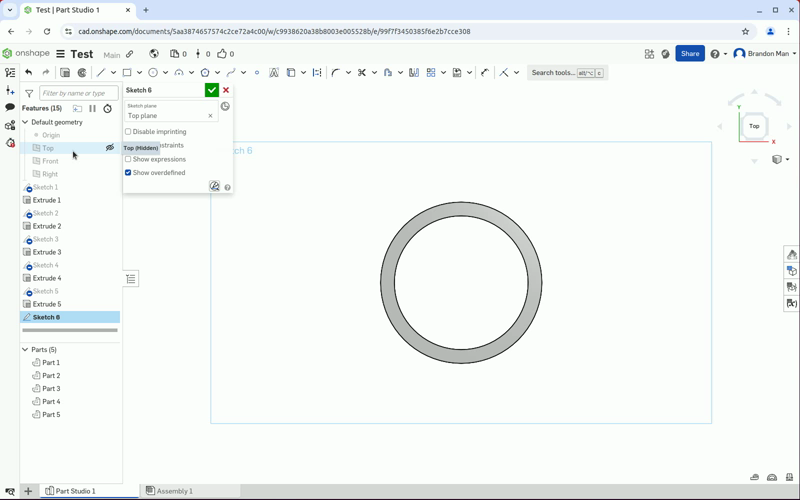
mouse_move(73, 352)
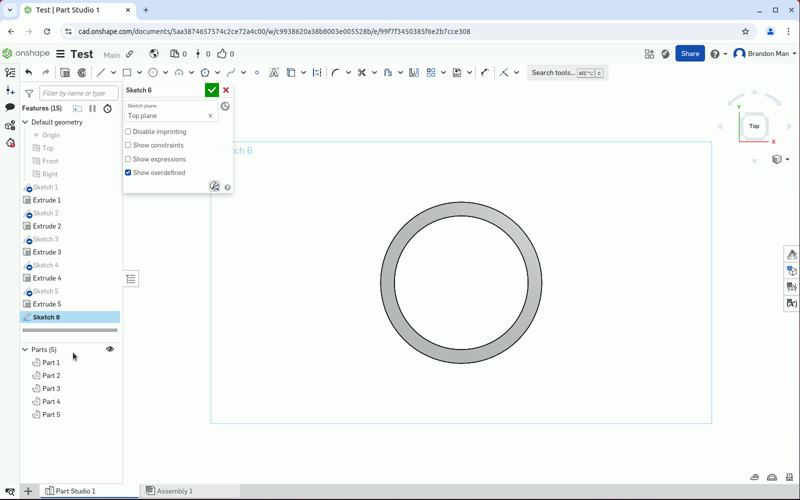
key(y)
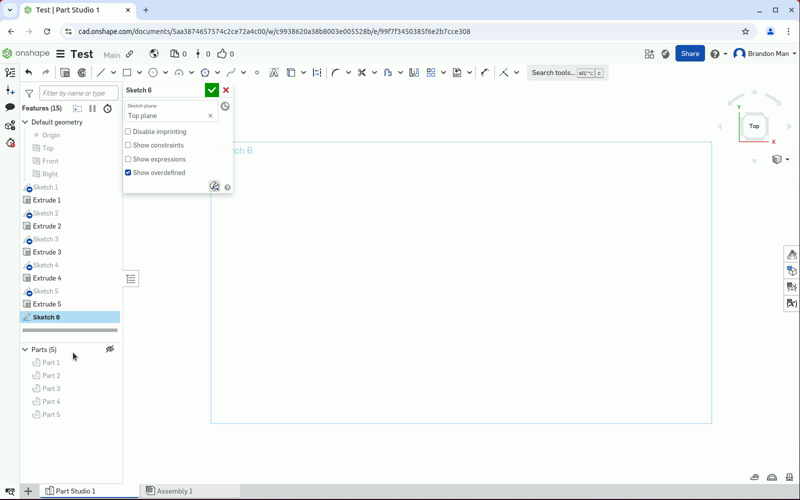
key(c)
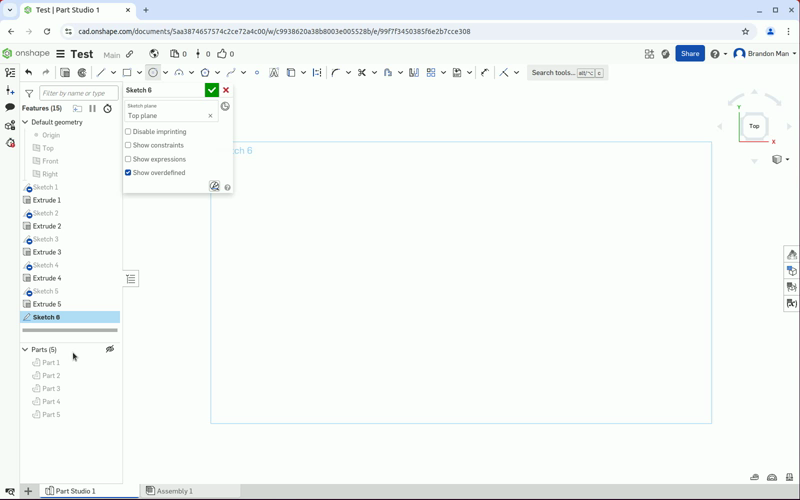
key_down(shift)
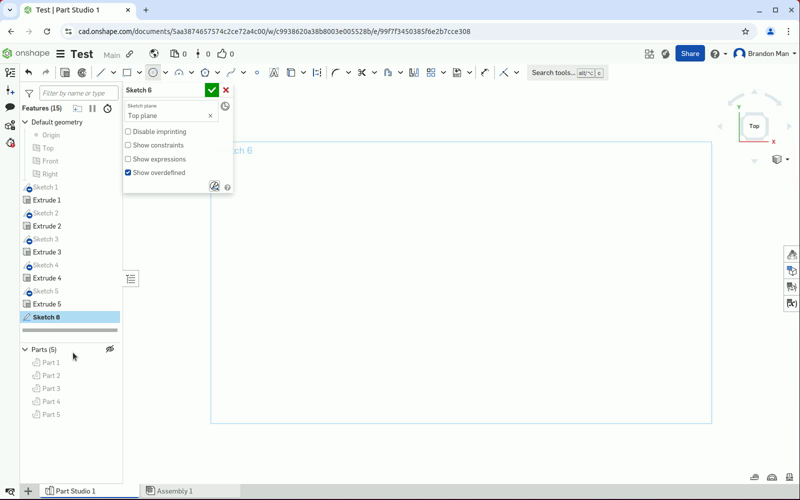
mouse_move(461, 282)
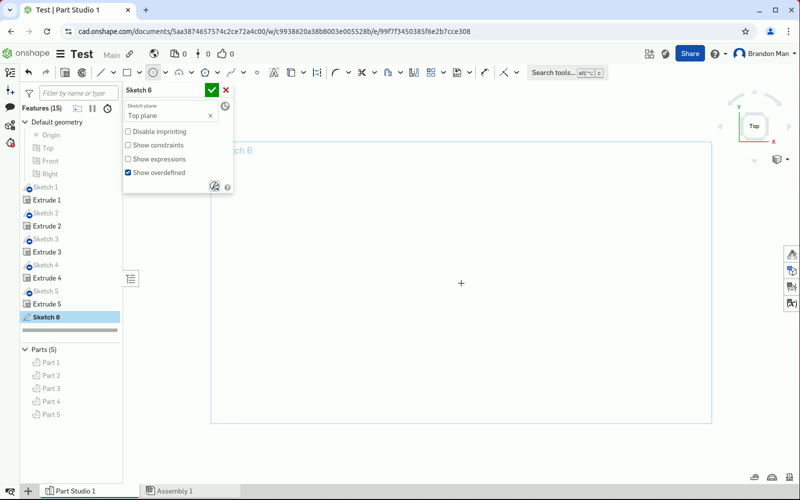
click(461, 282)
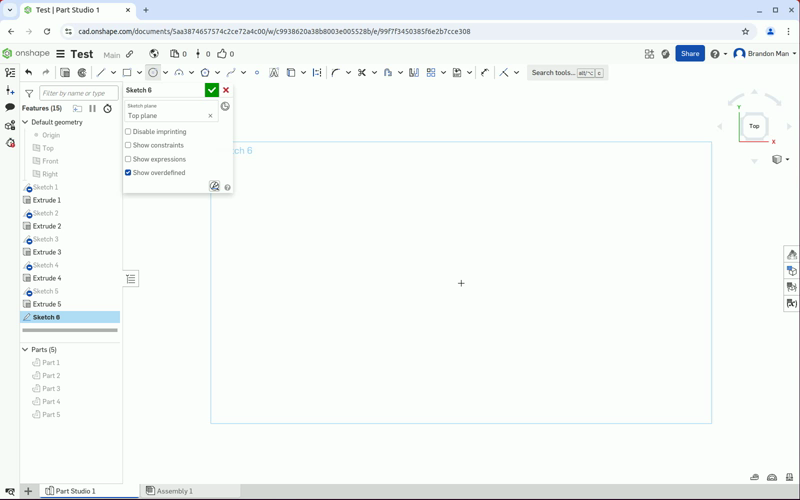
key_up(shift)
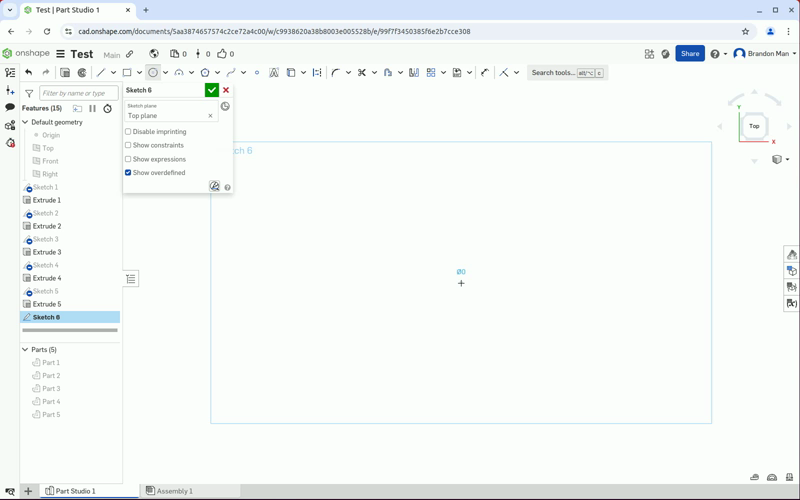
mouse_move(541, 282)
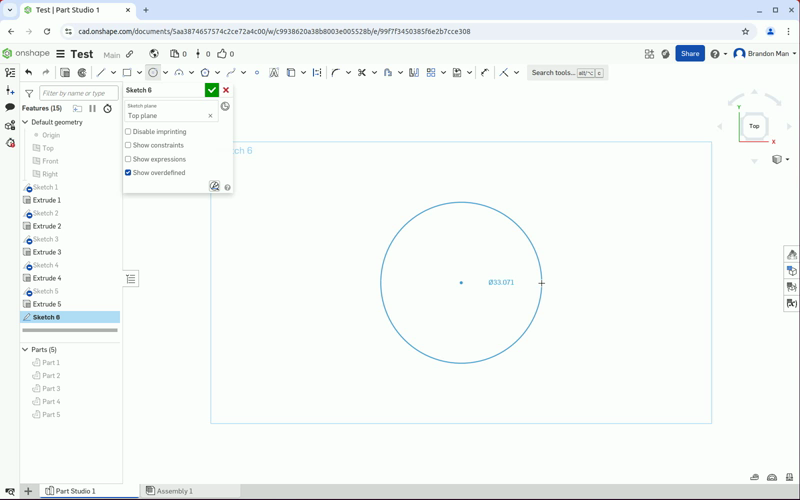
click(541, 282)
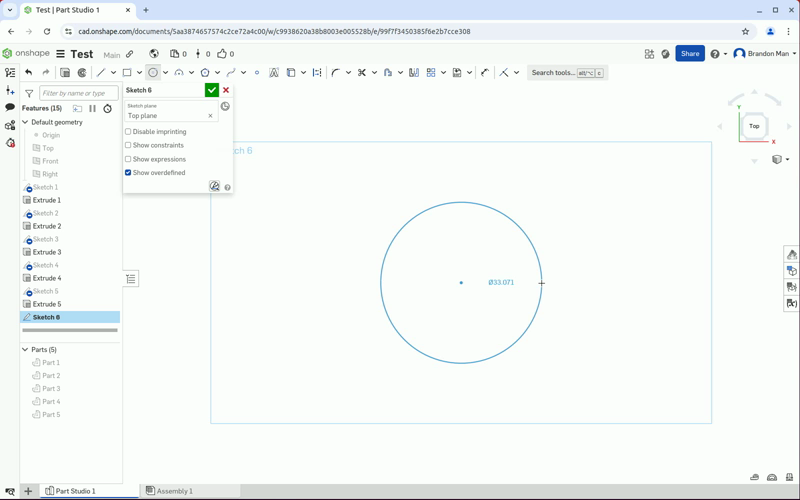
key(esc)
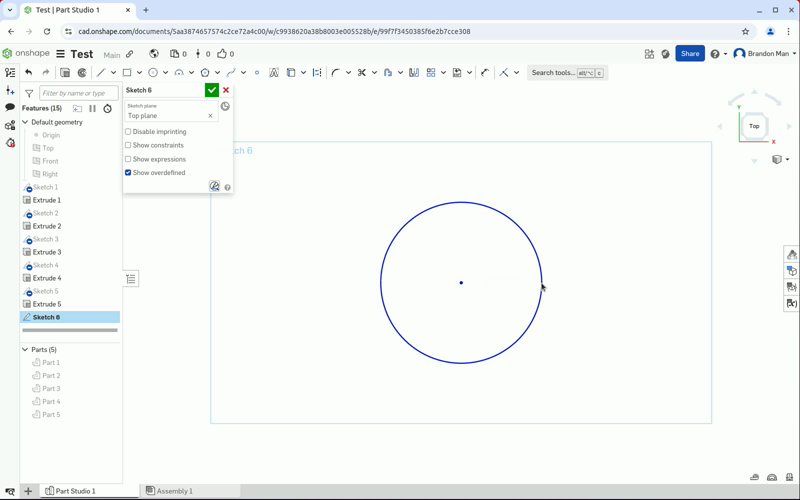
key(c)
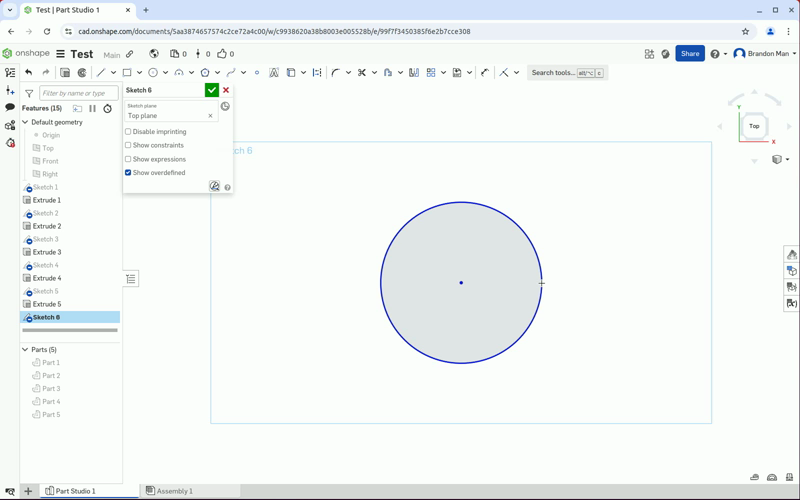
key_down(shift)
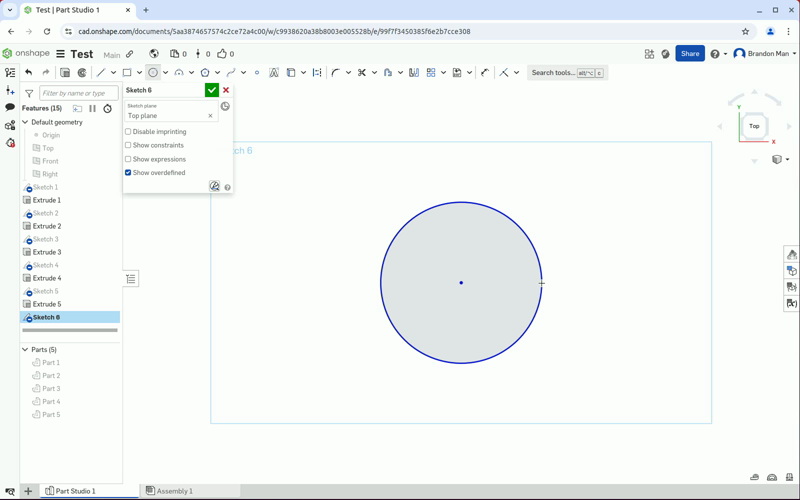
mouse_move(461, 282)
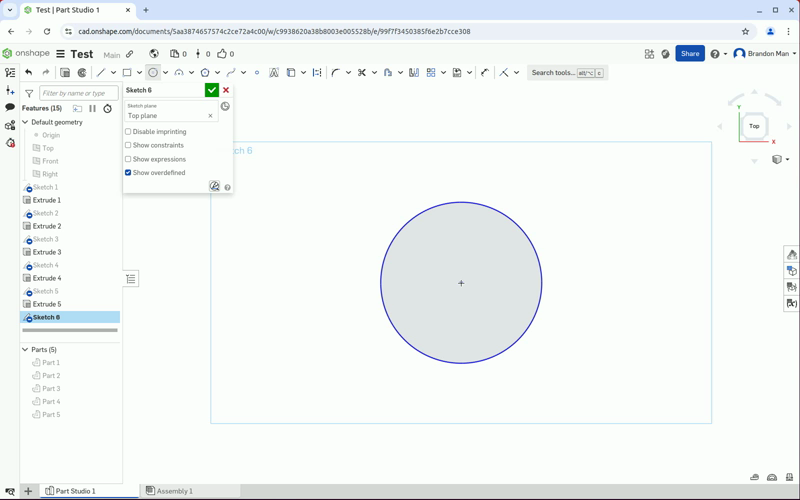
click(461, 282)
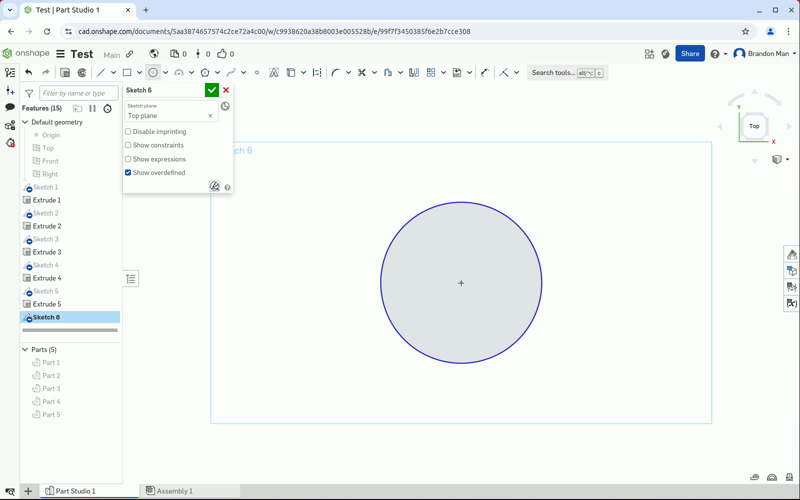
key_up(shift)
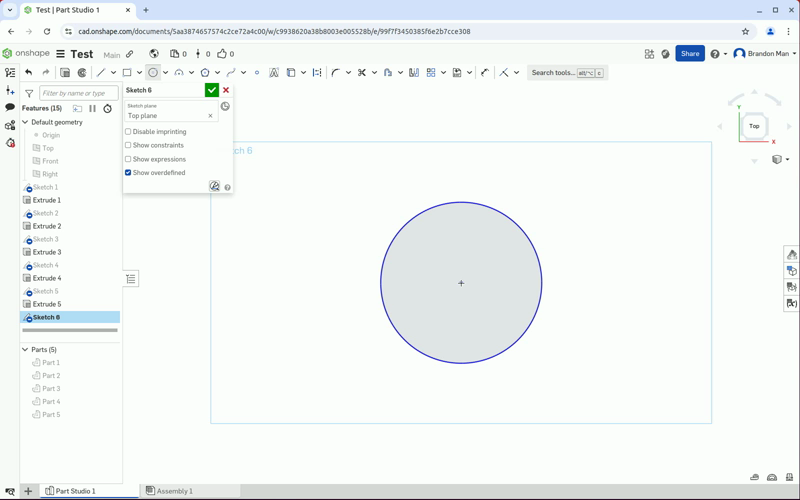
mouse_move(528, 282)
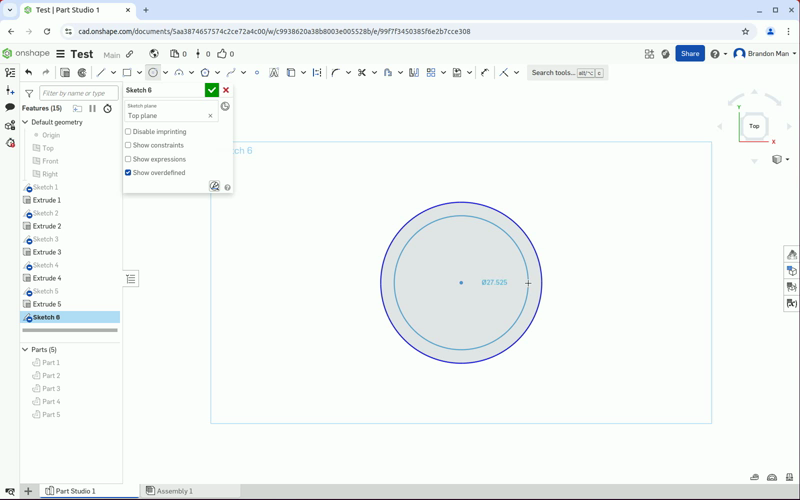
click(528, 282)
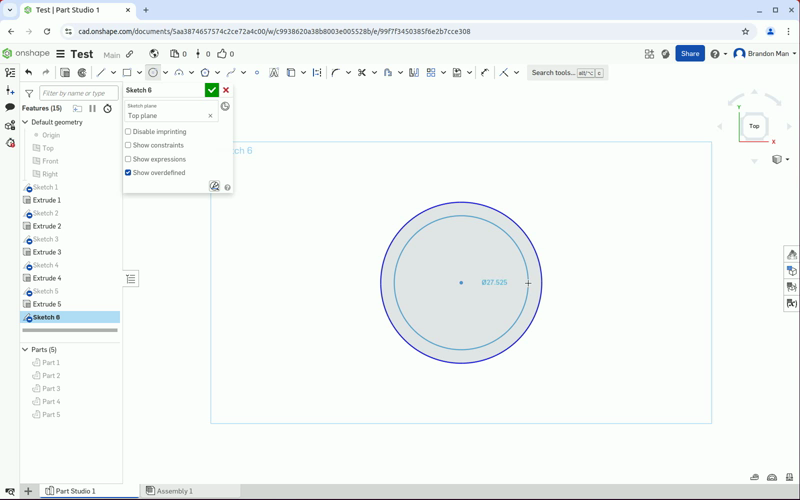
key(esc)
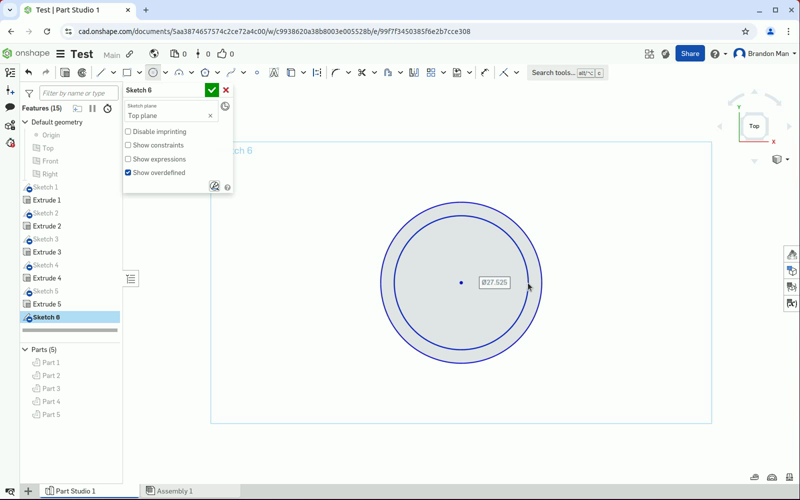
mouse_move(522, 238)
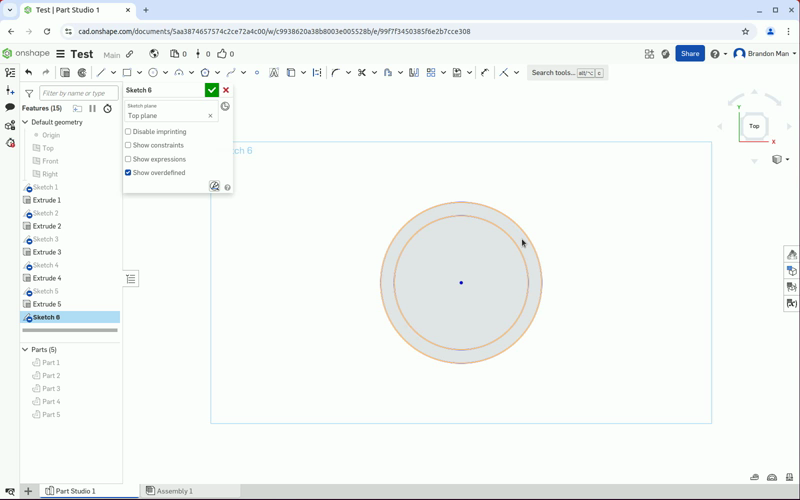
click(522, 238)
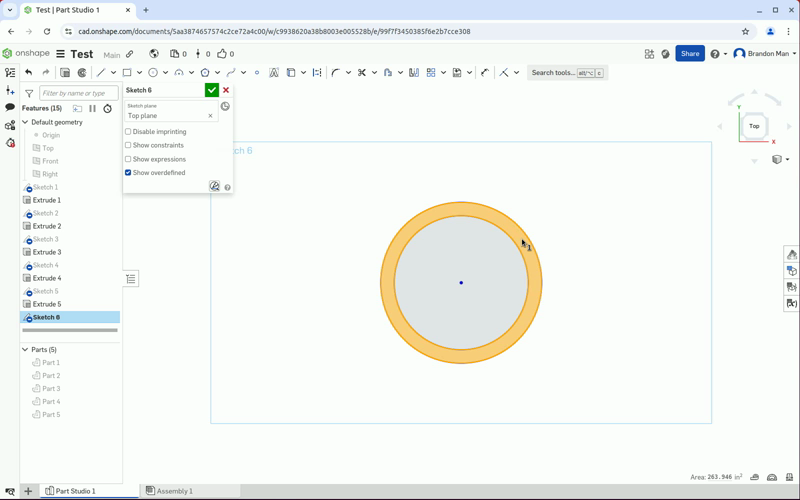
mouse_move(73, 352)
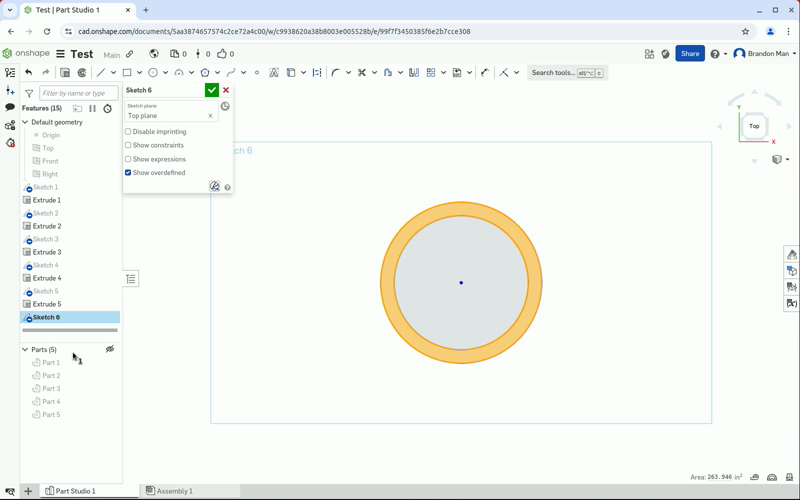
key(shift+y)
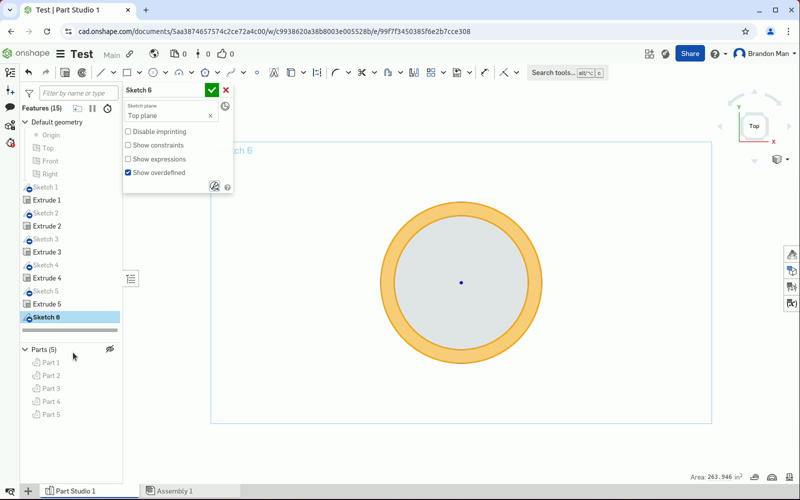
key(shift+e)
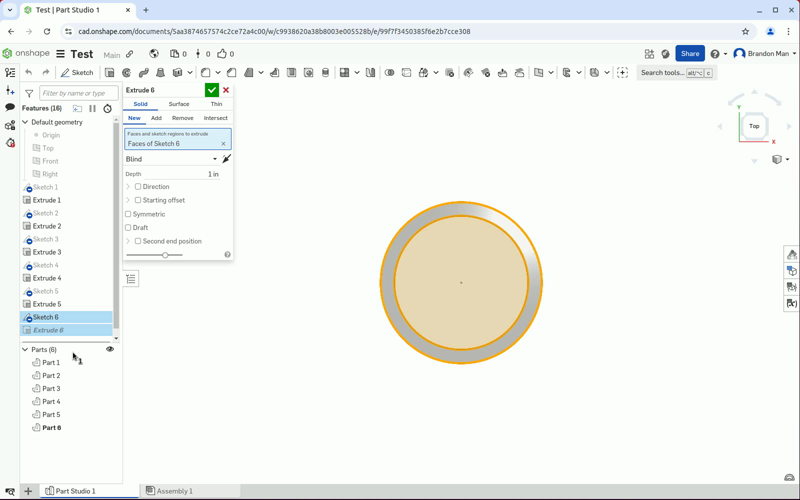
mouse_move(143, 106)
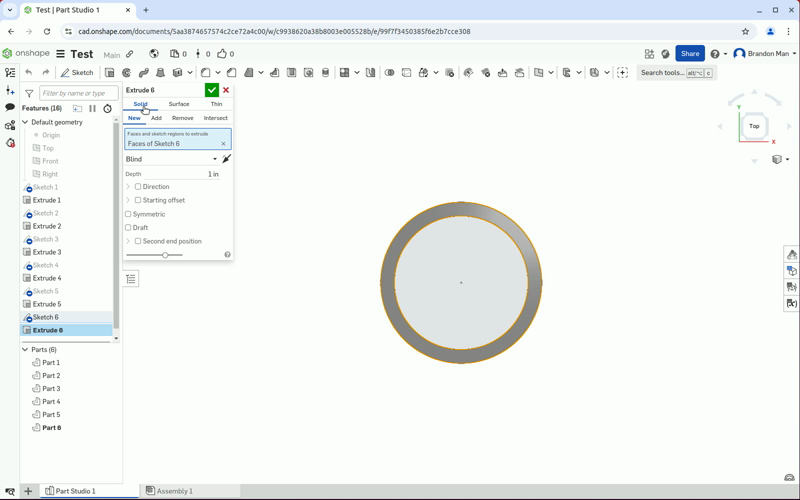
click(143, 106)
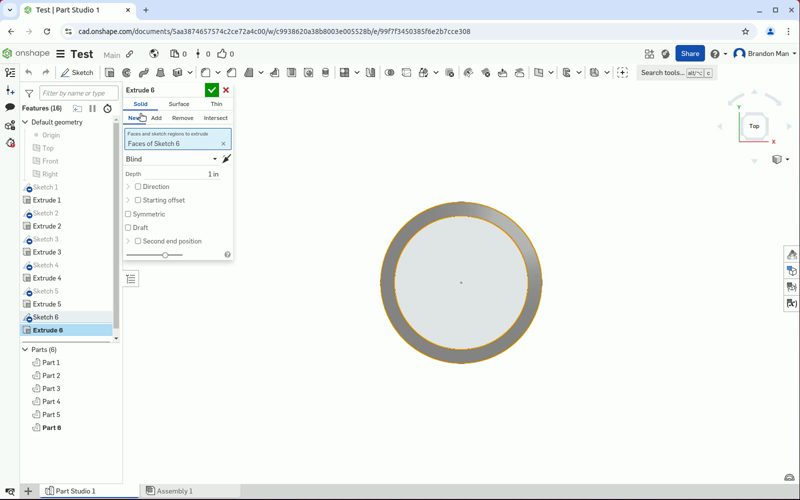
mouse_move(137, 120)
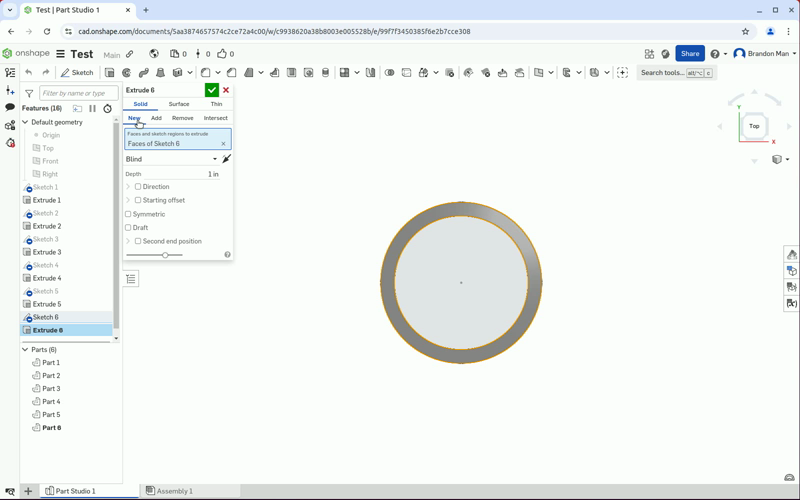
click(137, 120)
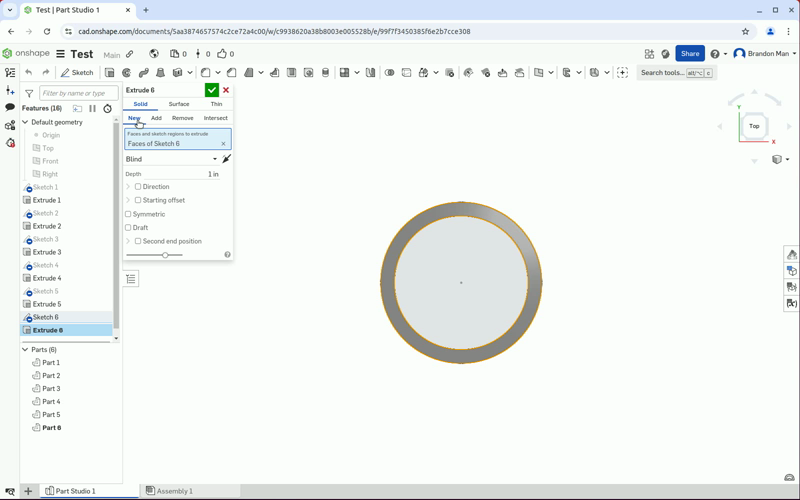
key(tab, 4)
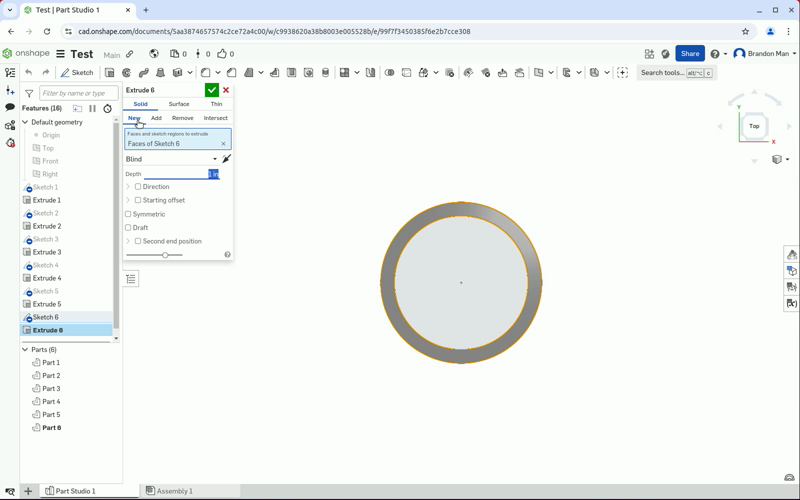
text(12.276)
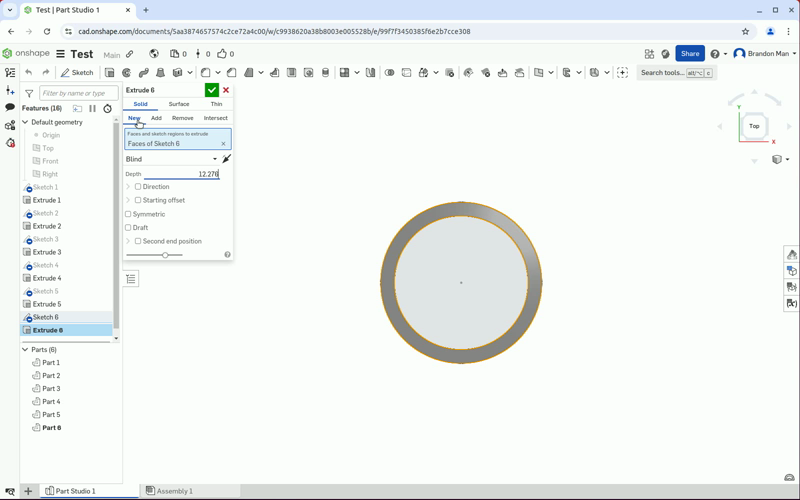
key(enter)
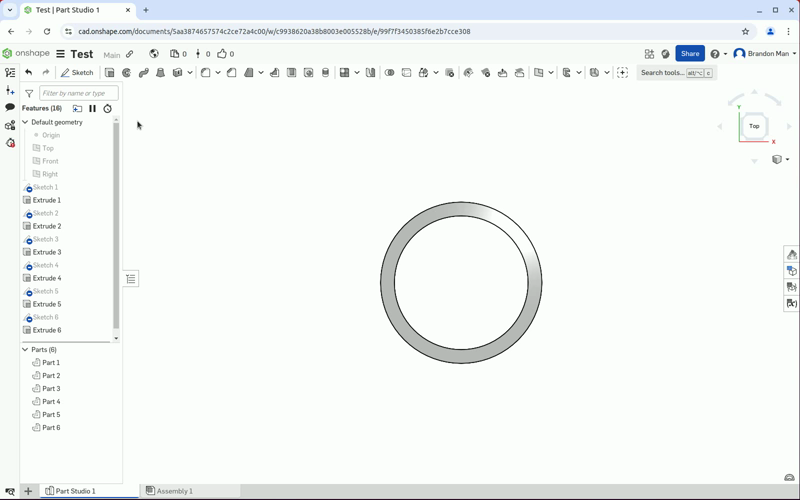
key(shift+h)
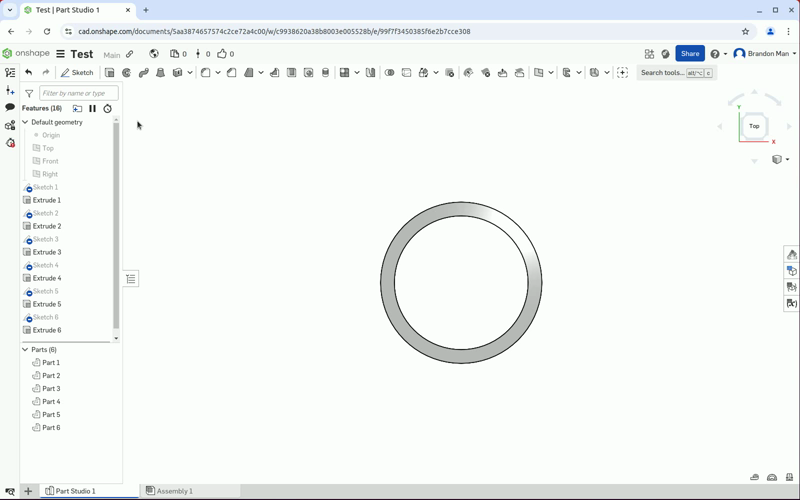
key(shift+h)
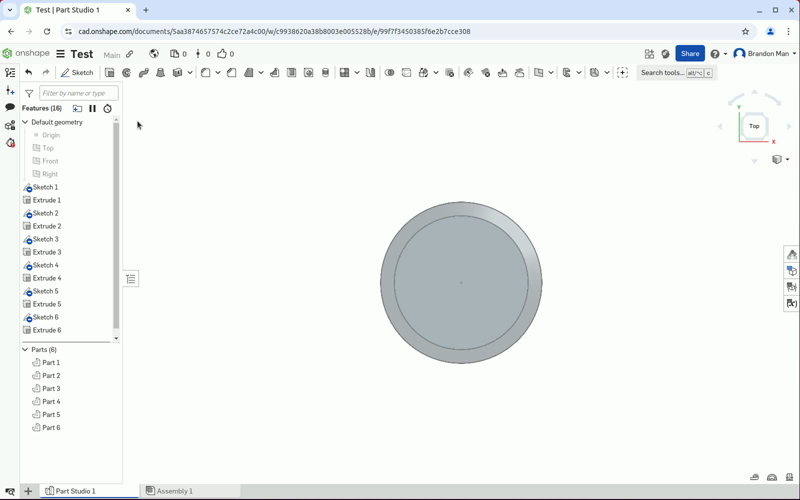
key(shift+7)
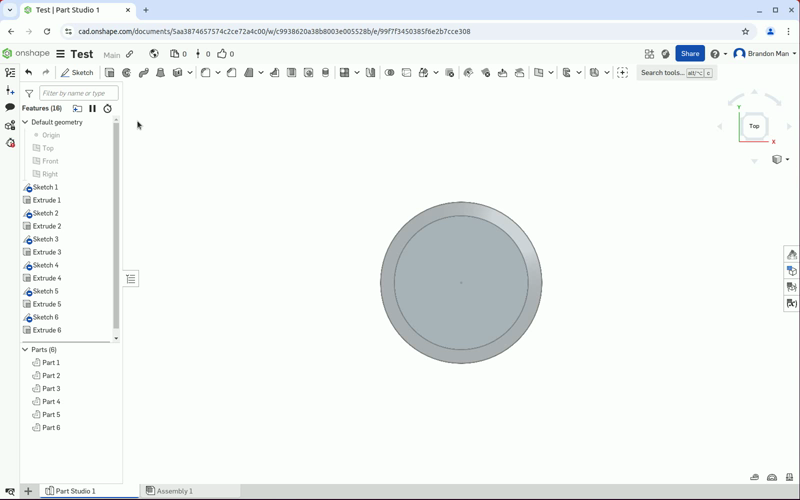
key(up, 3)
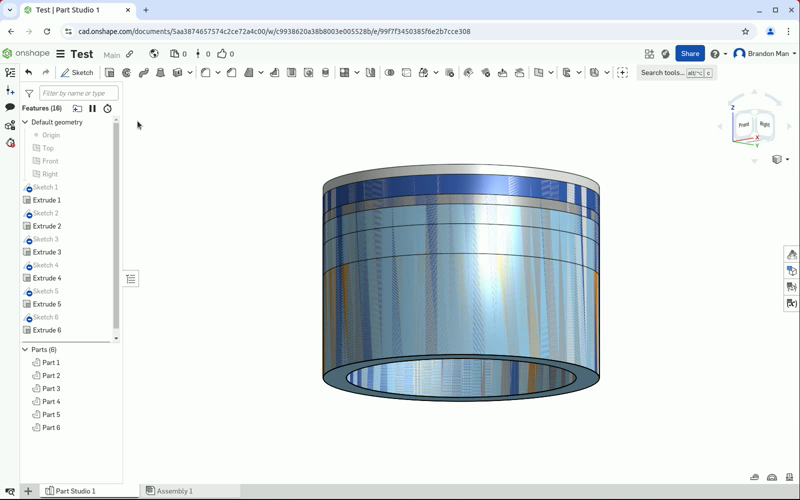
key(left, 3)
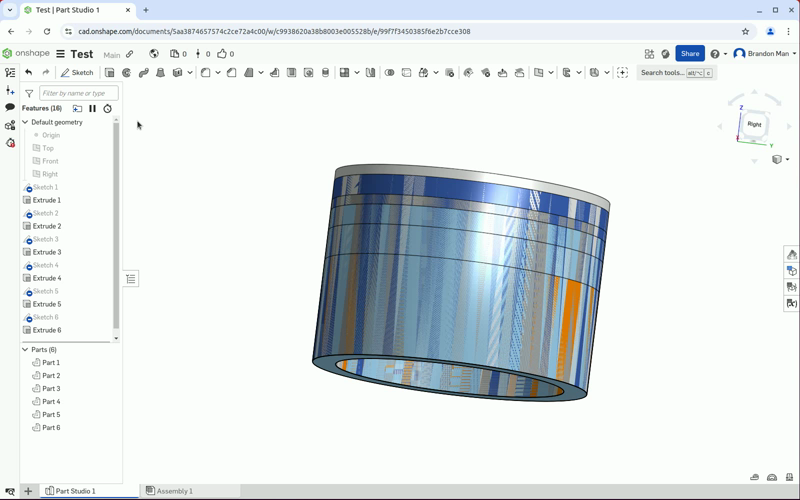
key(right, 3)
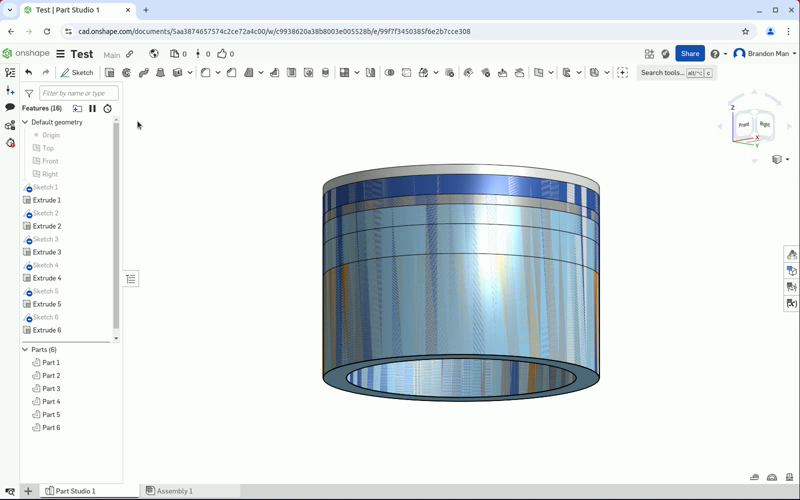
key(down, 3)
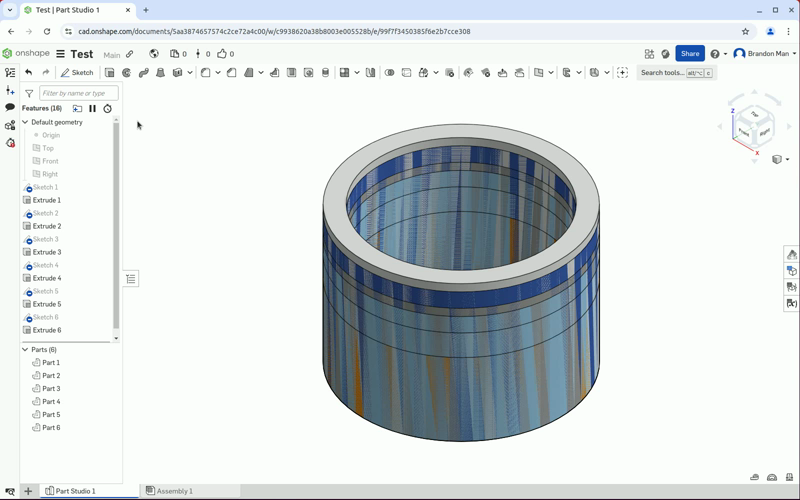
mouse_move(69, 189)
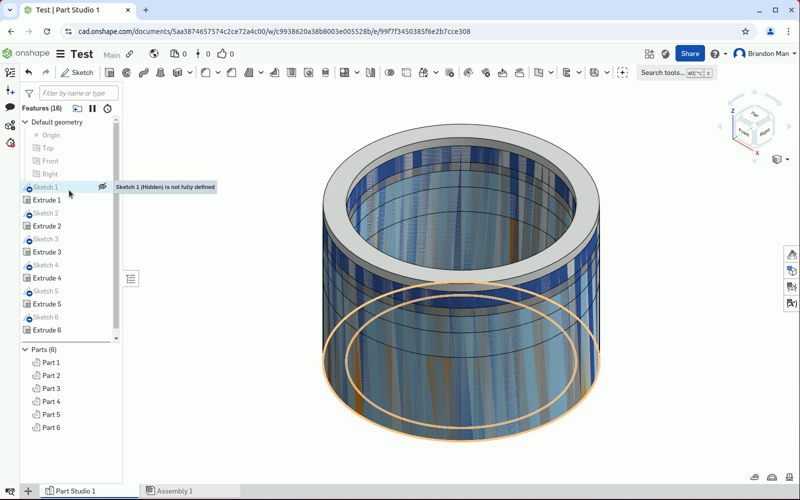
click(69, 189)